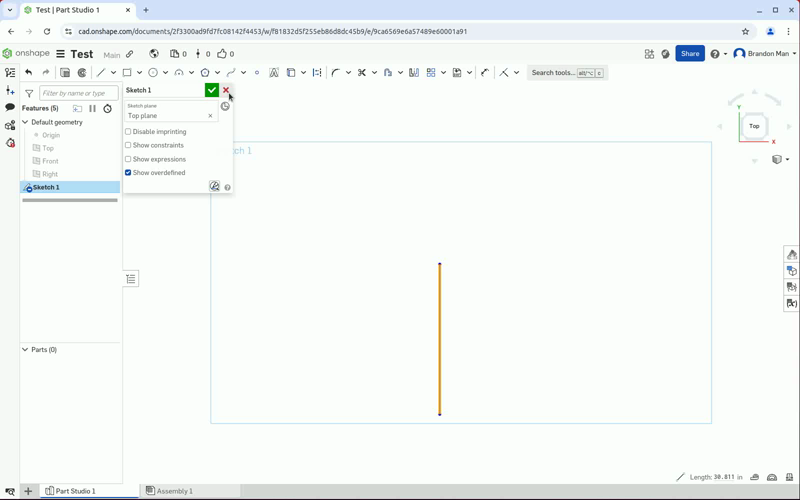
key(shift+h)
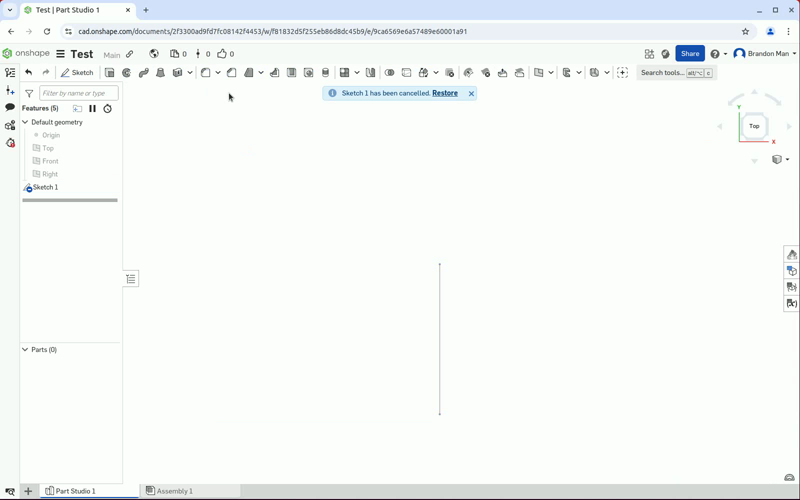
key(shift+s)
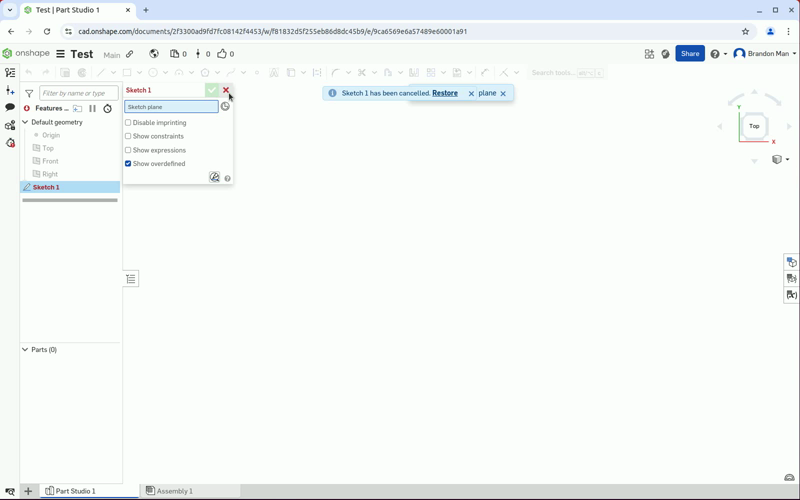
mouse_move(73, 150)
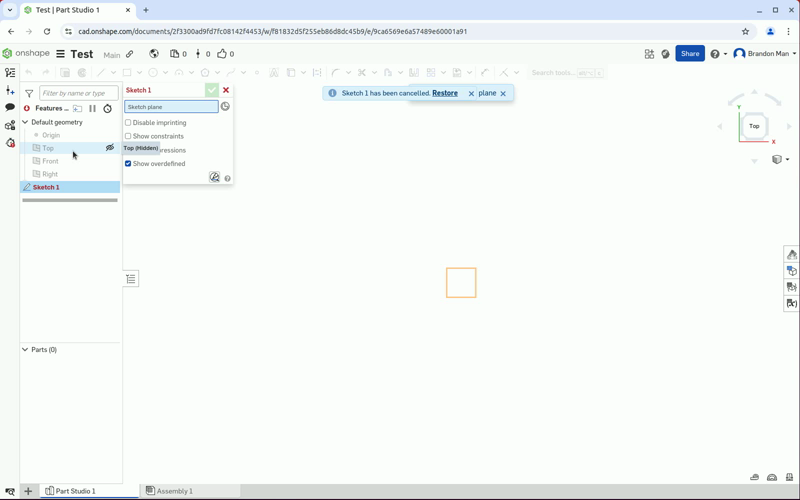
click(73, 150)
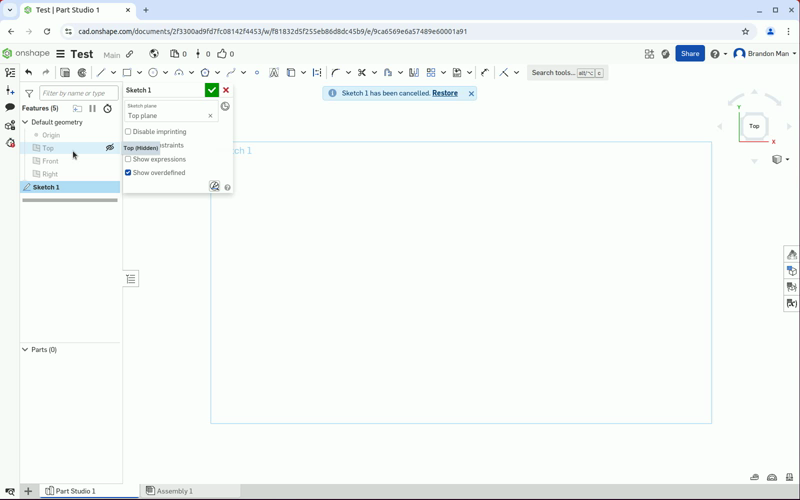
mouse_move(73, 352)
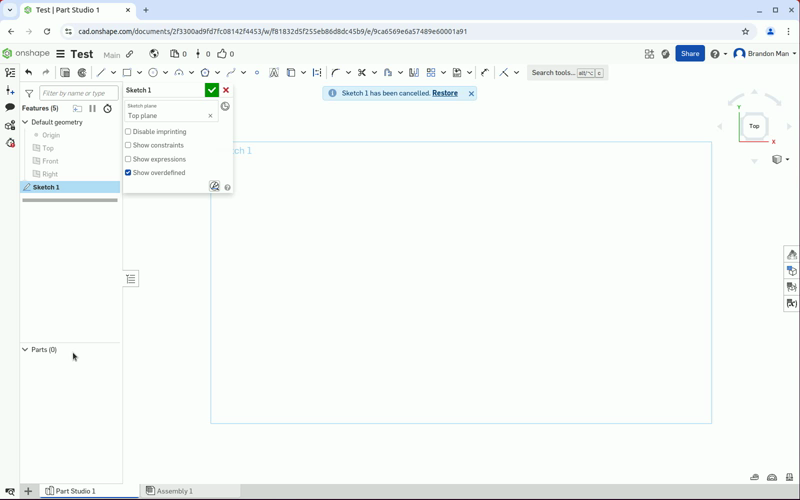
key(y)
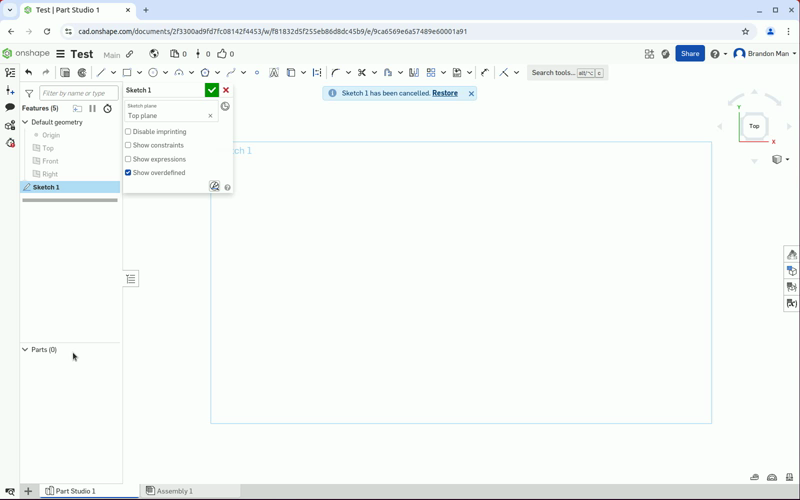
key(a)
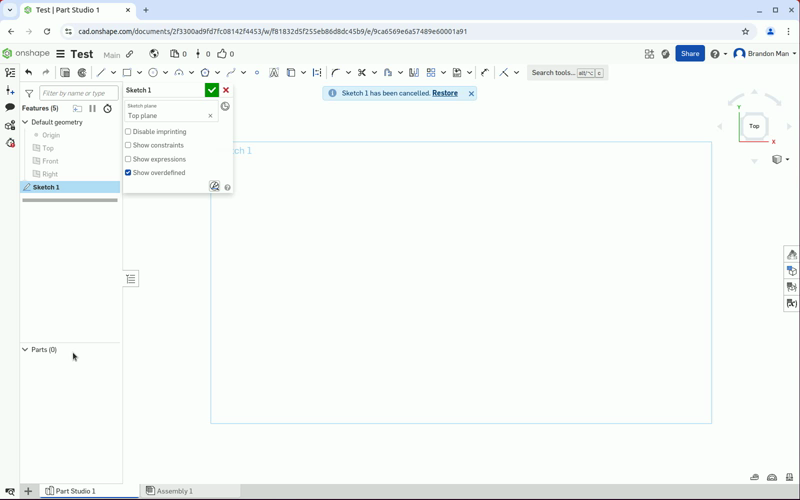
key_down(shift)
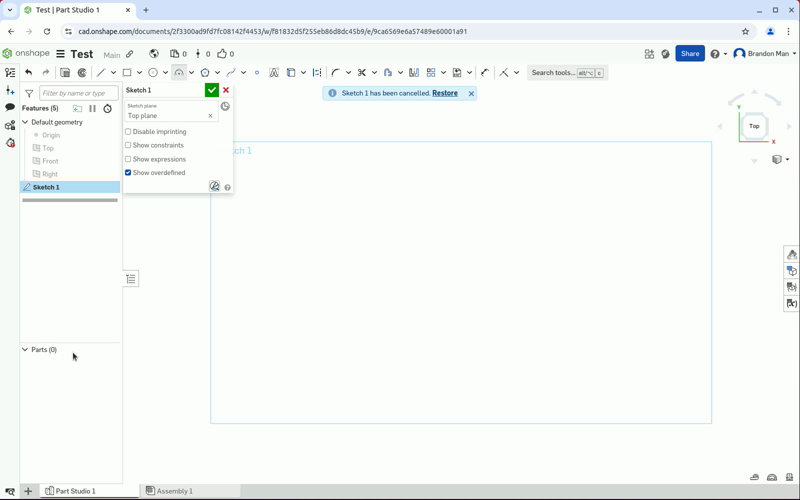
mouse_move(348, 378)
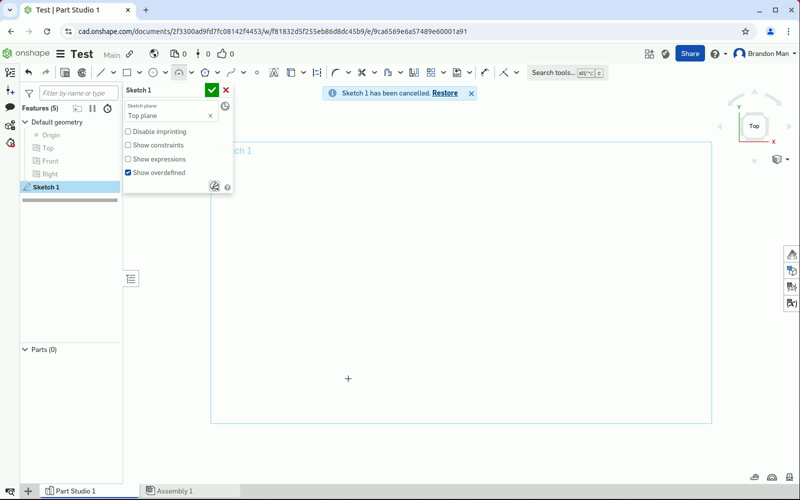
click(348, 378)
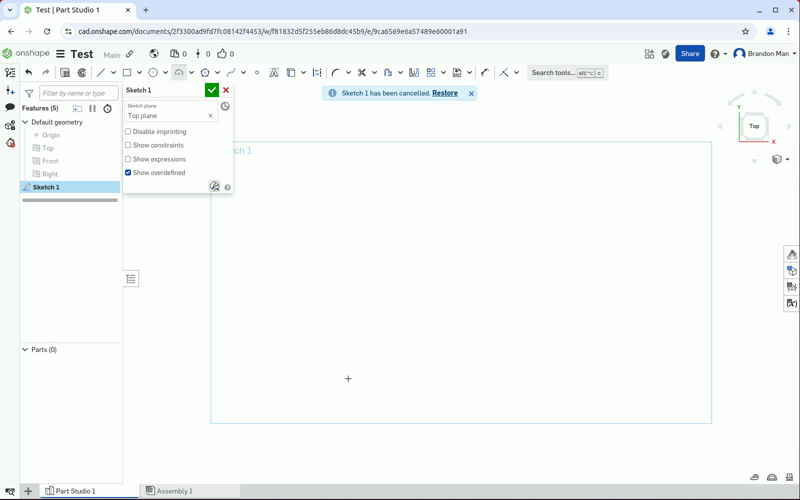
key_up(shift)
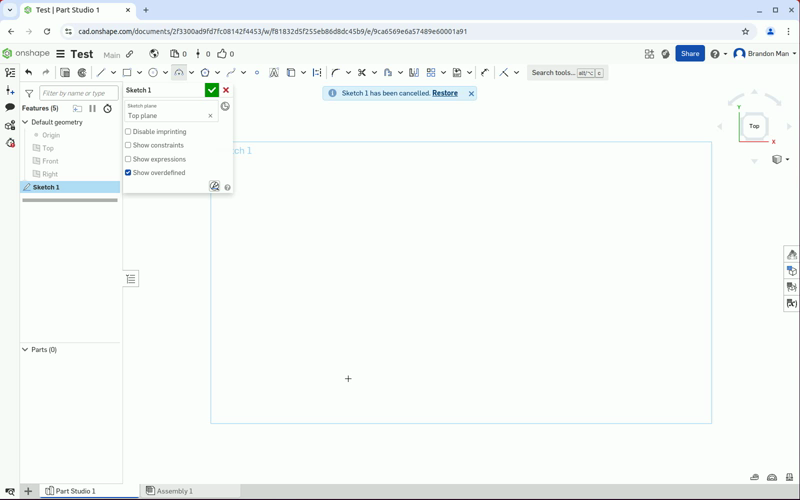
key_down(shift)
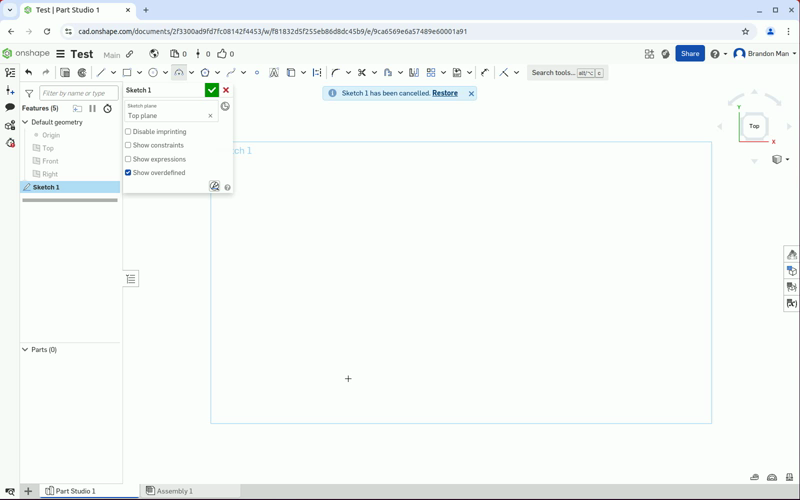
mouse_move(364, 394)
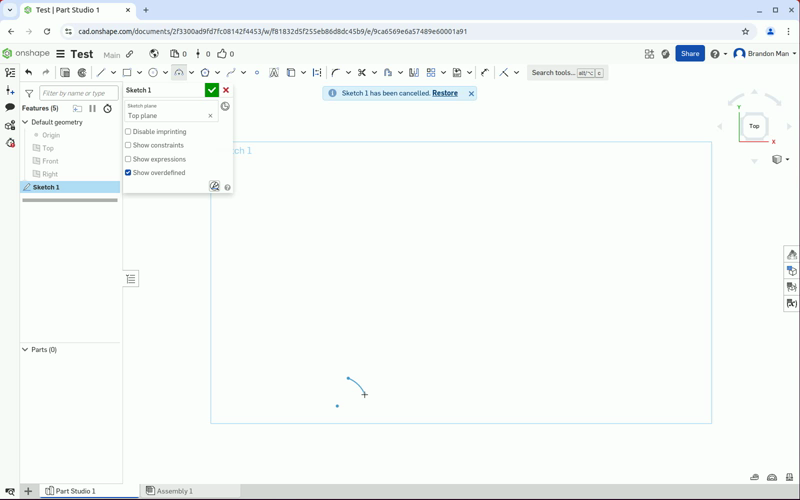
click(364, 394)
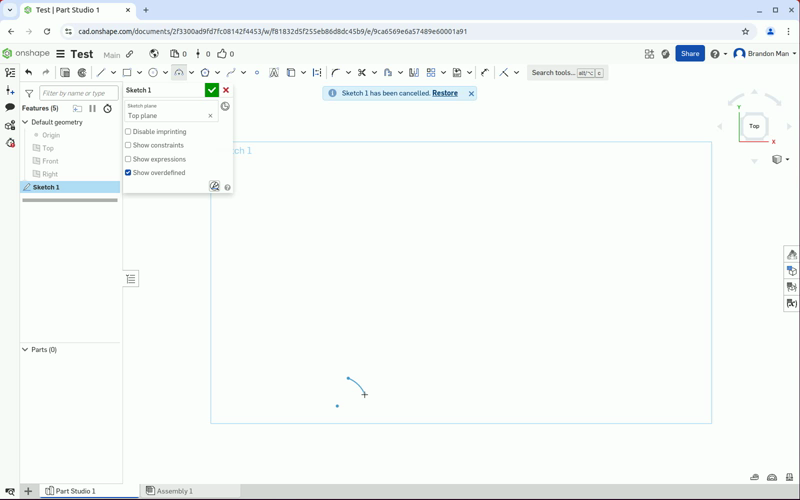
mouse_move(353, 389)
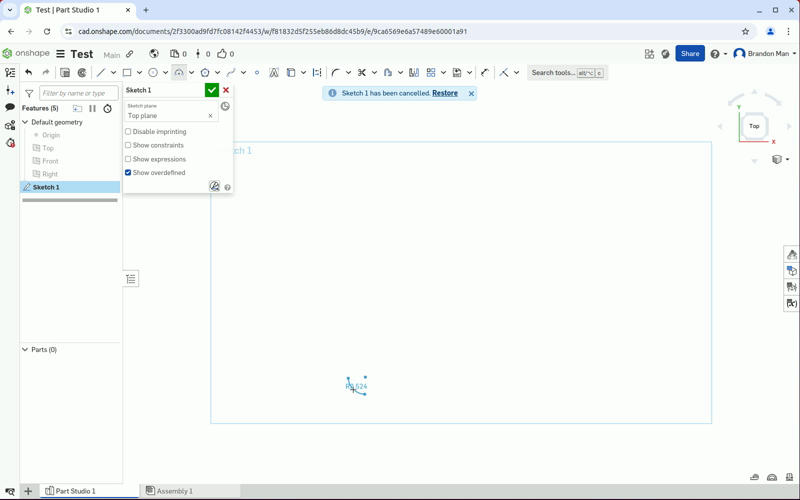
click(353, 389)
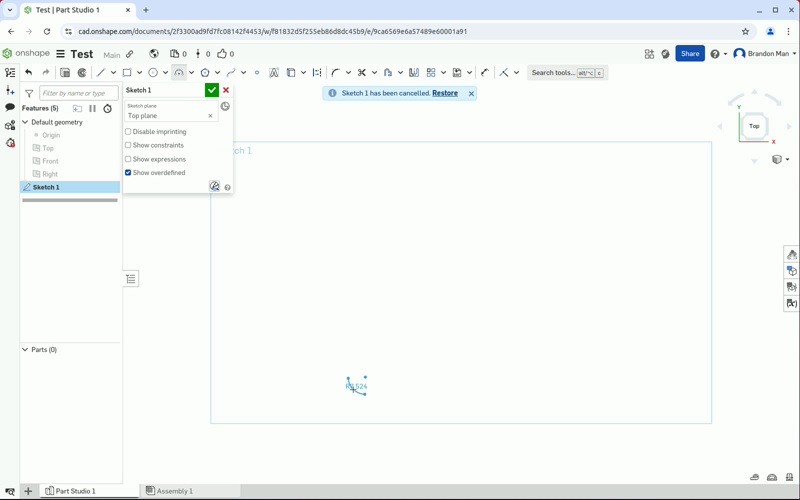
key_up(shift)
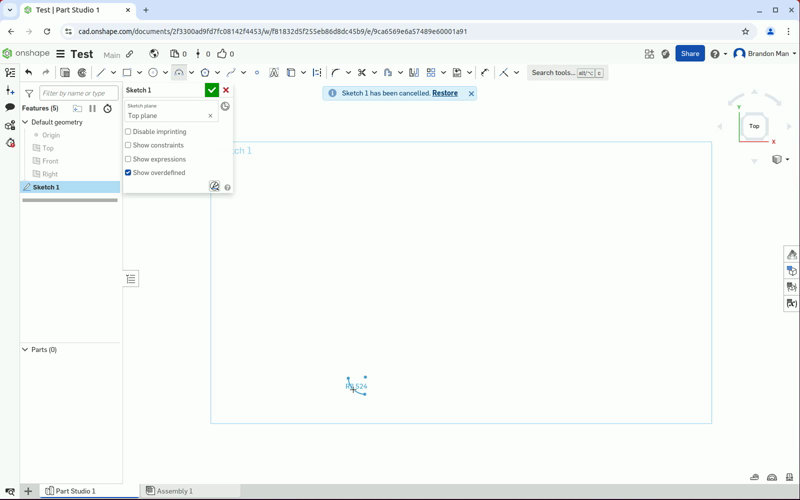
key(esc)
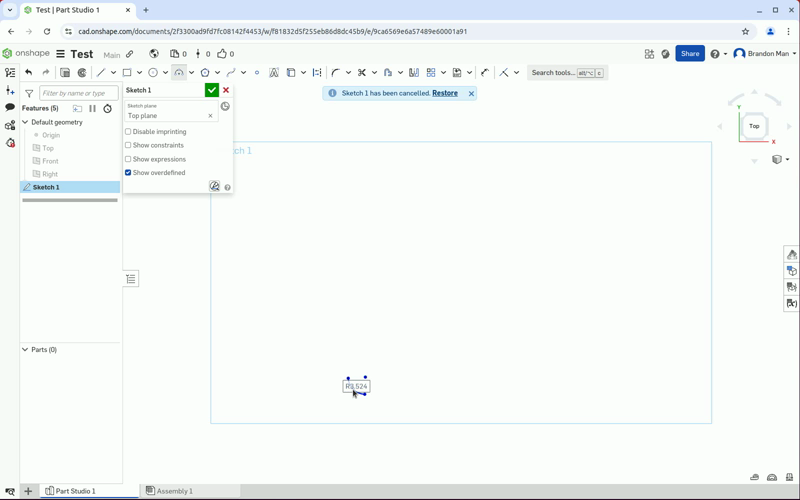
key(l)
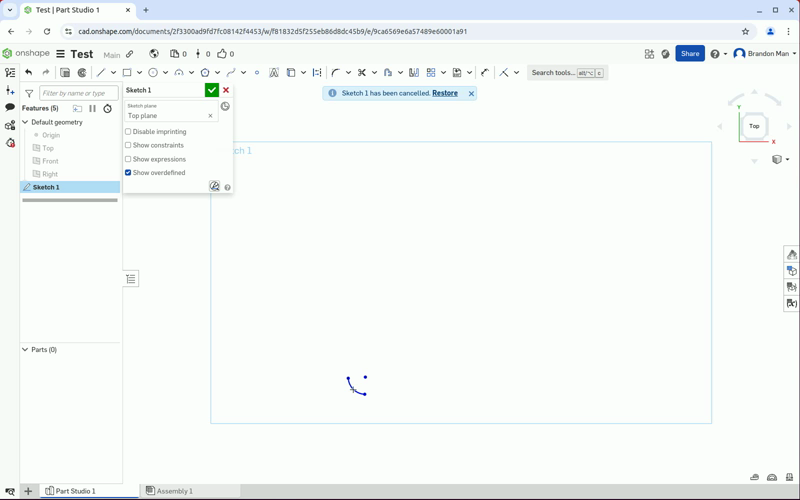
mouse_move(364, 394)
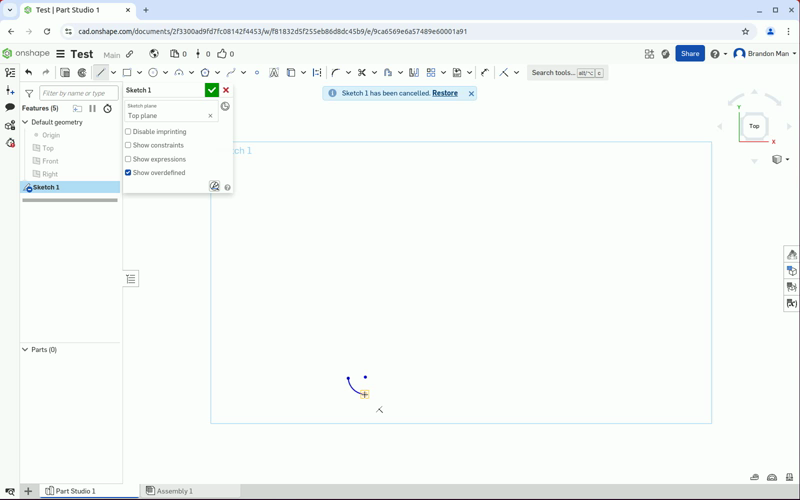
click(364, 394)
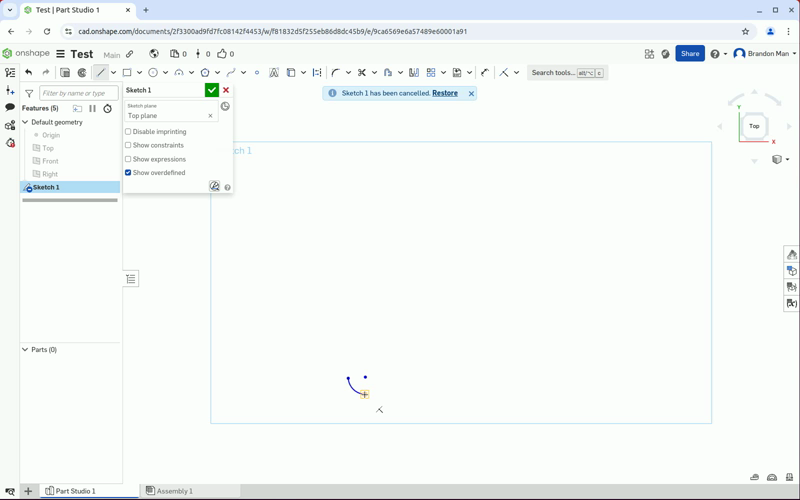
key_down(shift)
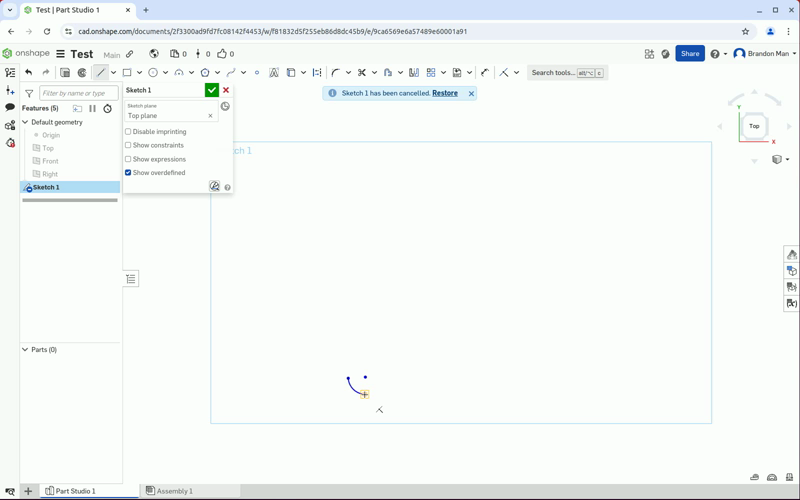
mouse_move(555, 394)
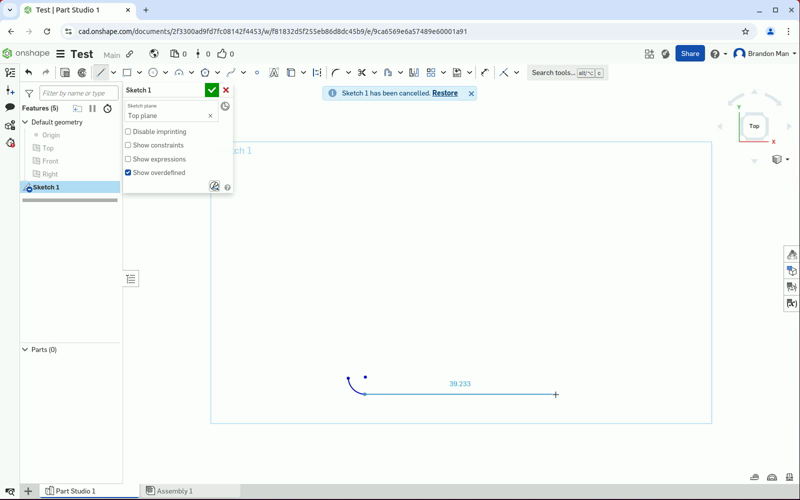
click(555, 394)
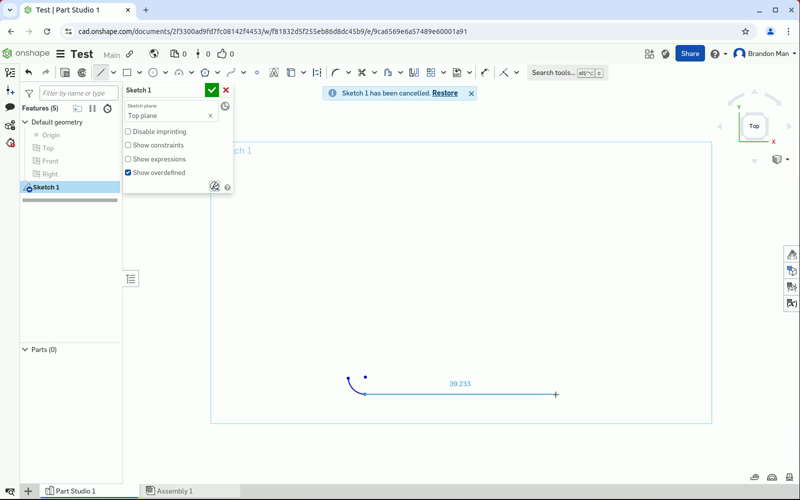
key_up(shift)
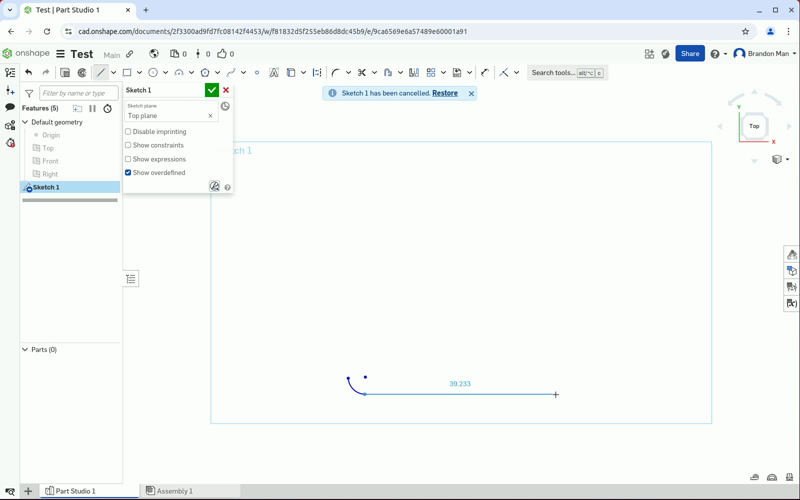
key(esc)
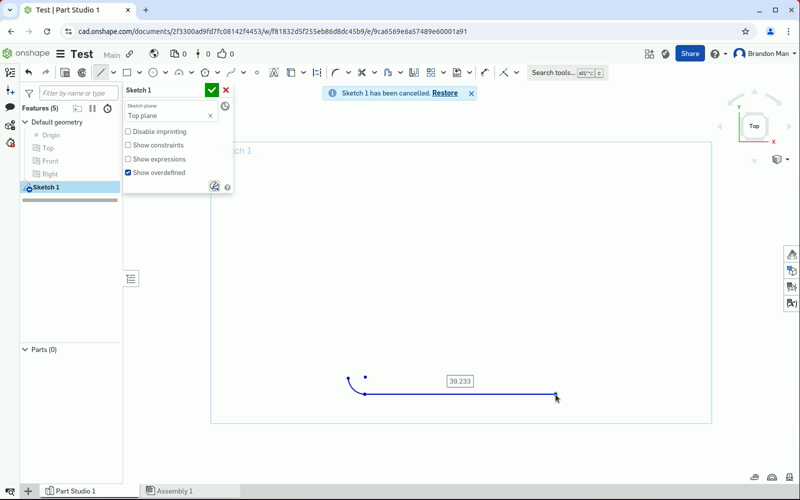
key(a)
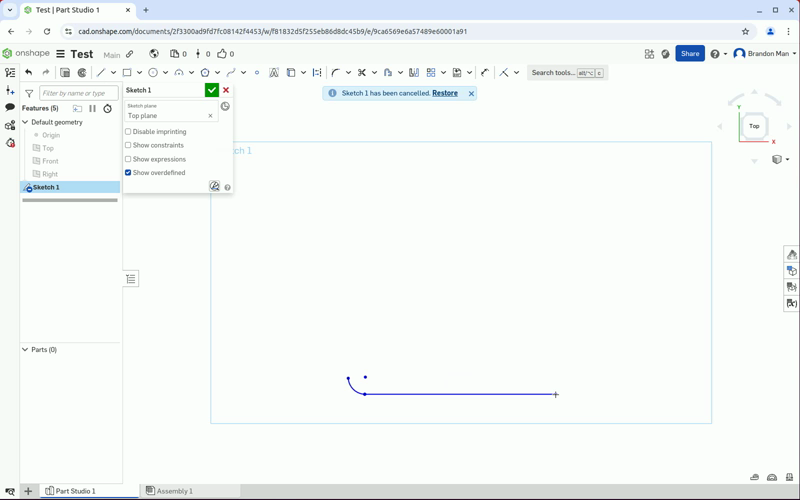
mouse_move(555, 394)
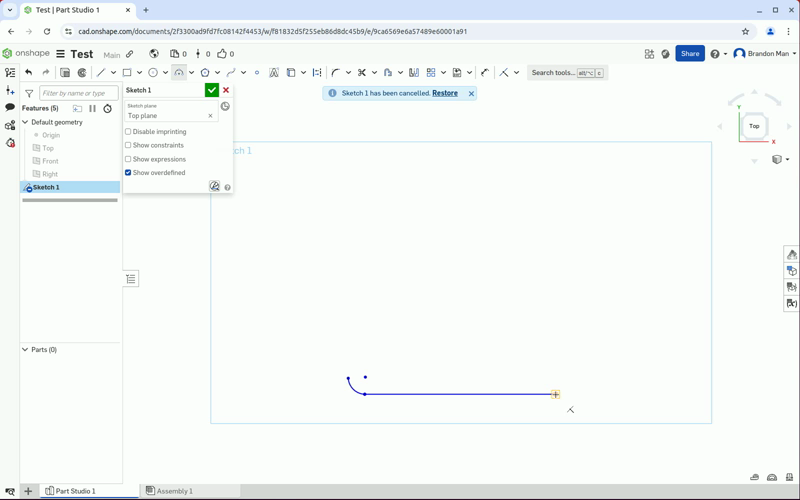
click(555, 394)
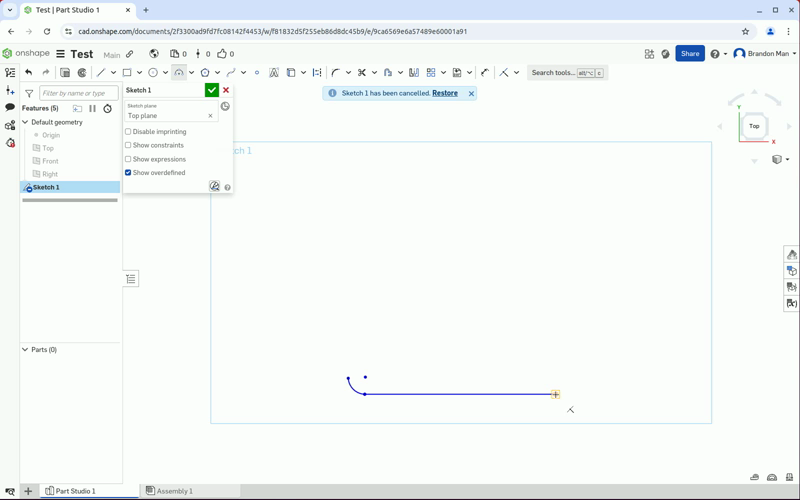
key_down(shift)
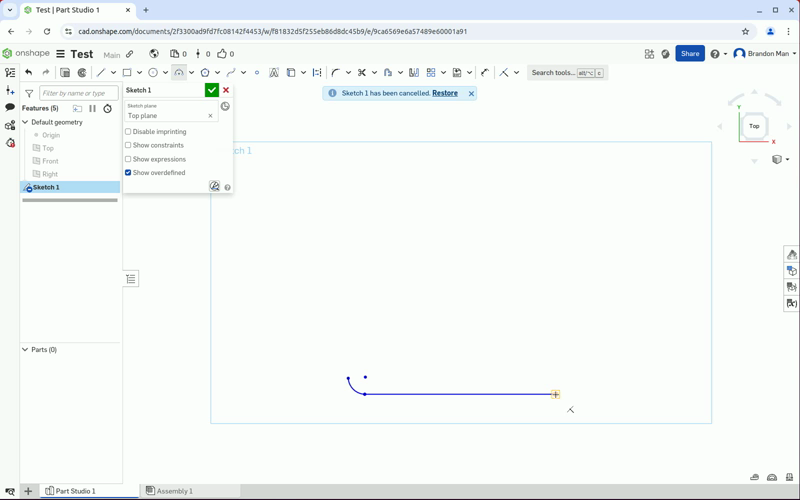
mouse_move(572, 378)
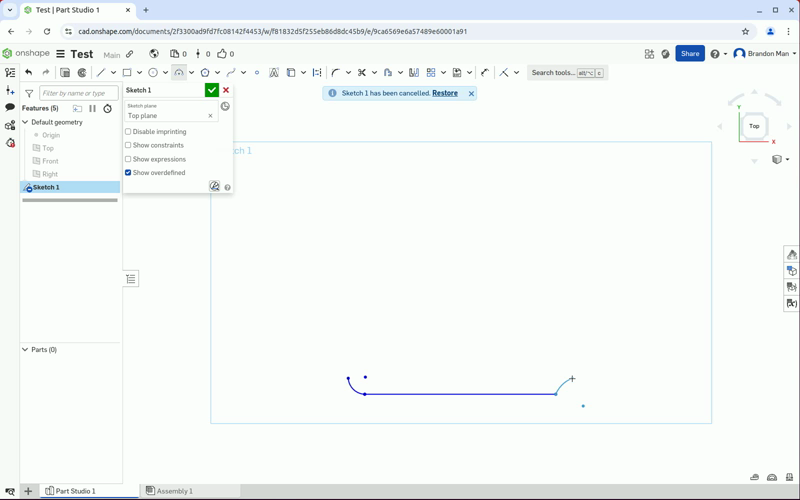
click(572, 378)
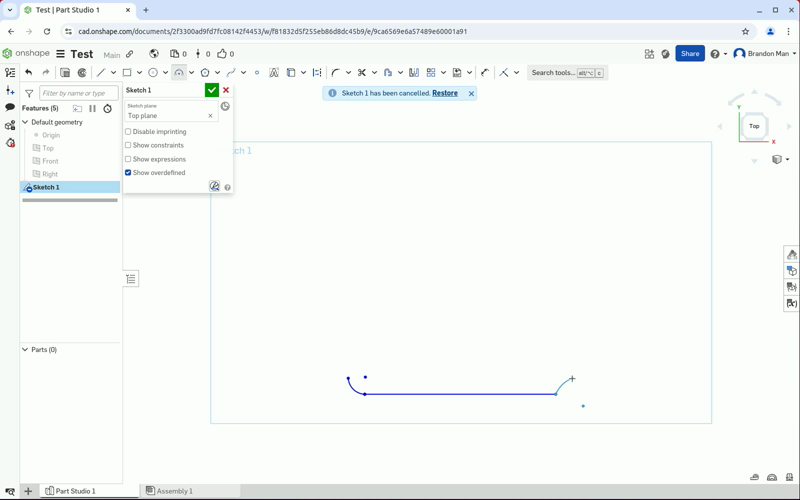
mouse_move(567, 389)
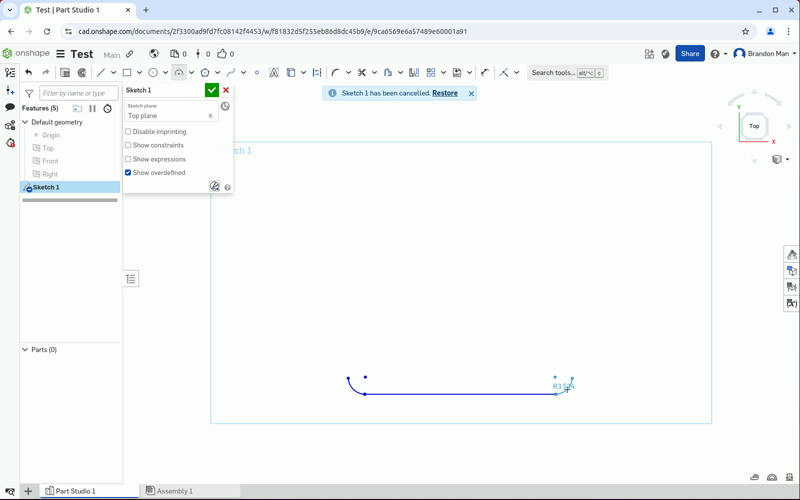
click(567, 389)
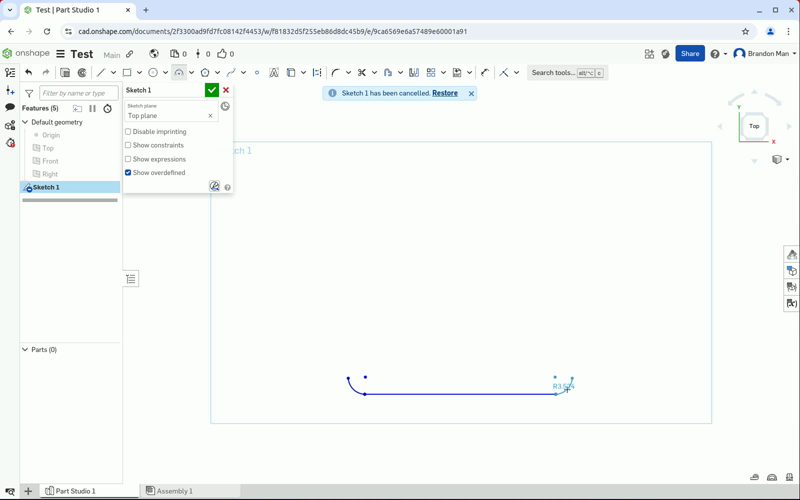
key_up(shift)
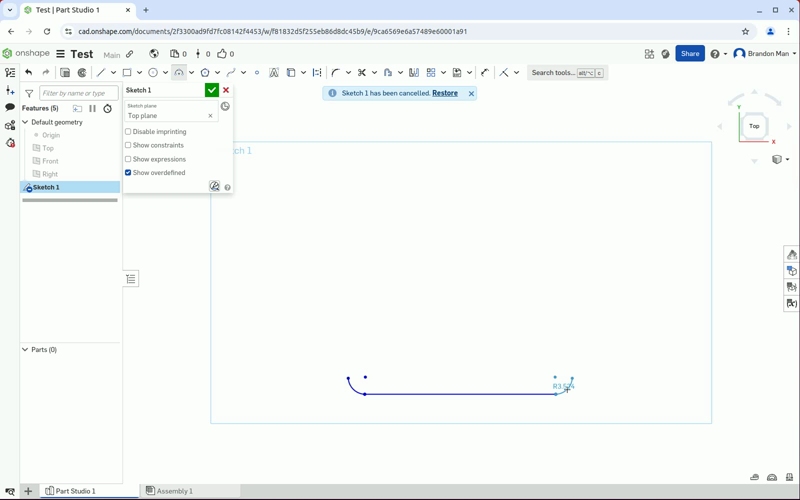
key(esc)
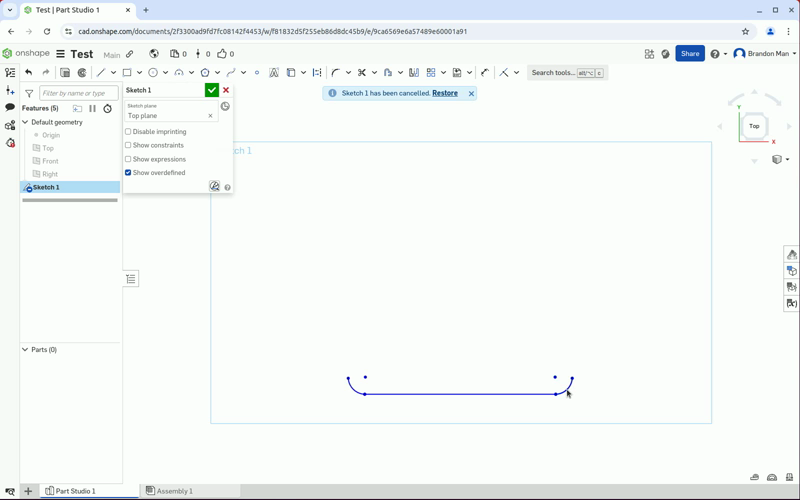
key(l)
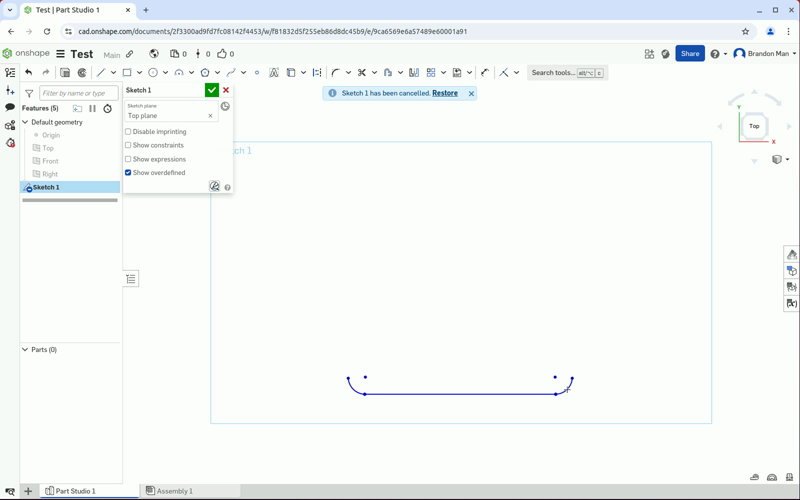
mouse_move(572, 378)
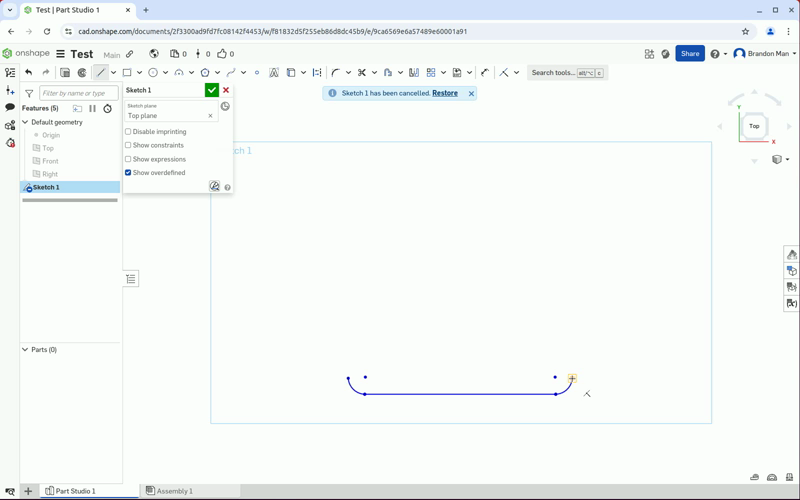
click(572, 378)
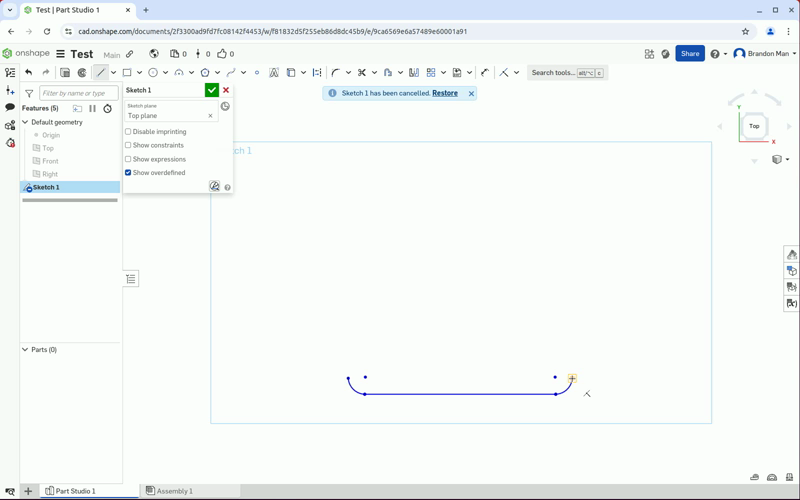
key_down(shift)
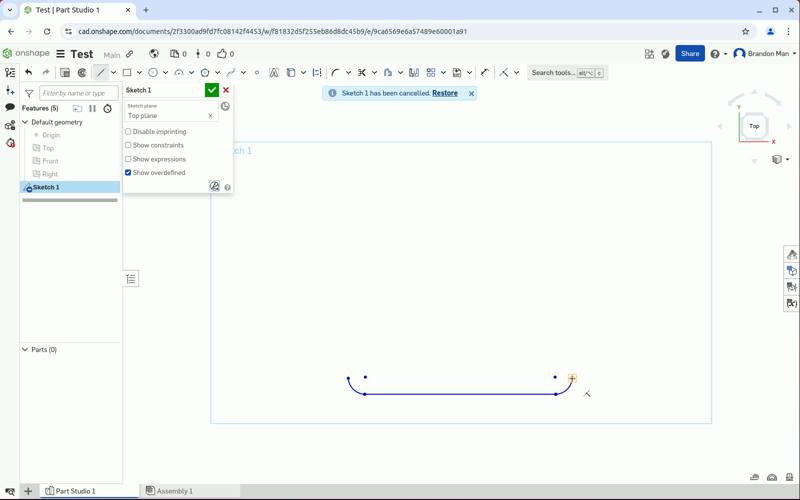
mouse_move(572, 189)
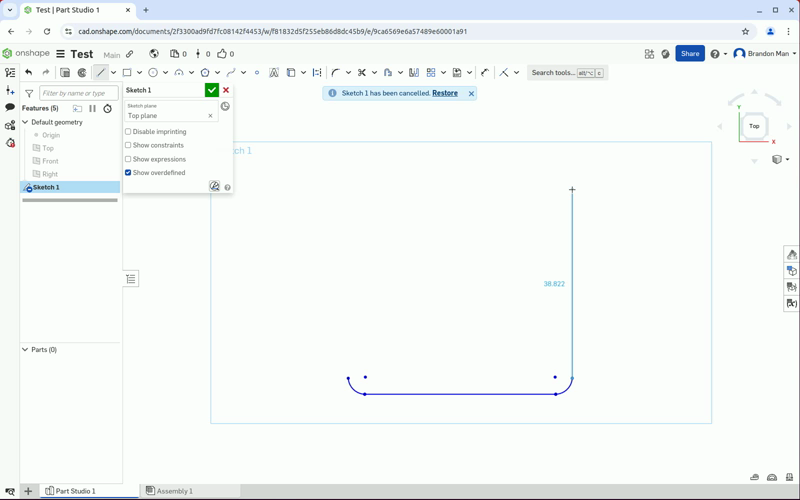
click(572, 189)
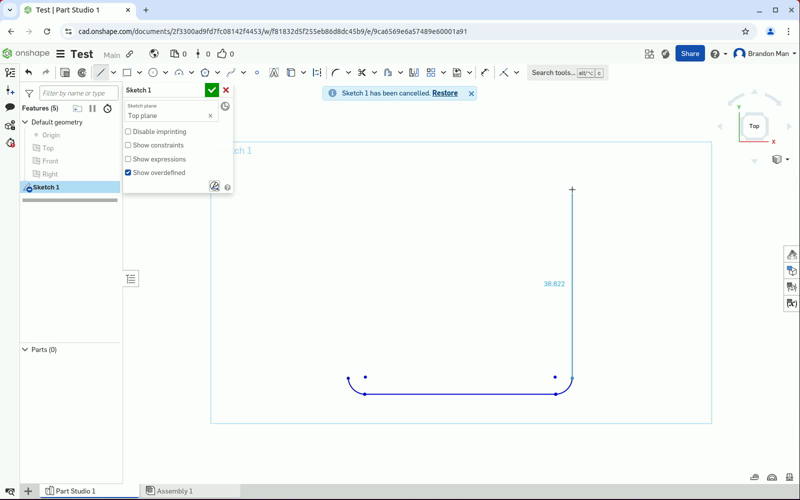
key_up(shift)
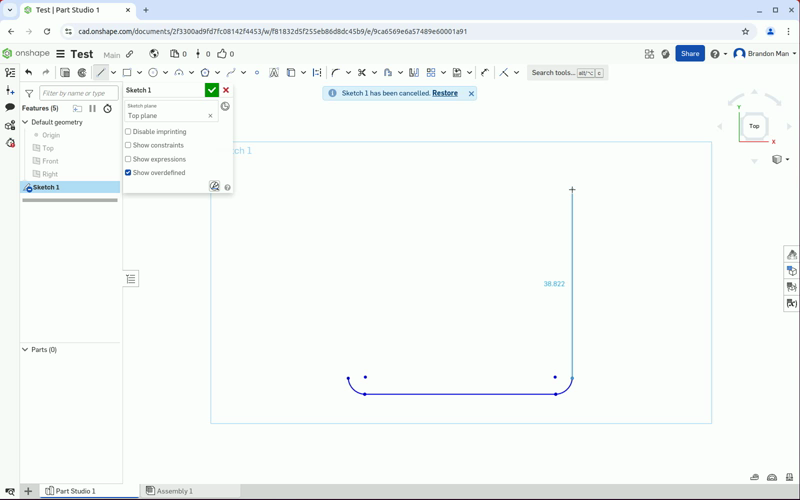
key(esc)
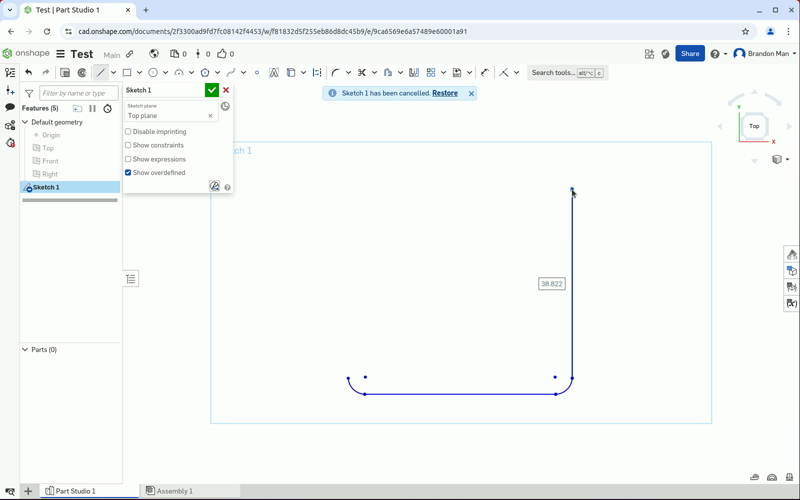
key(a)
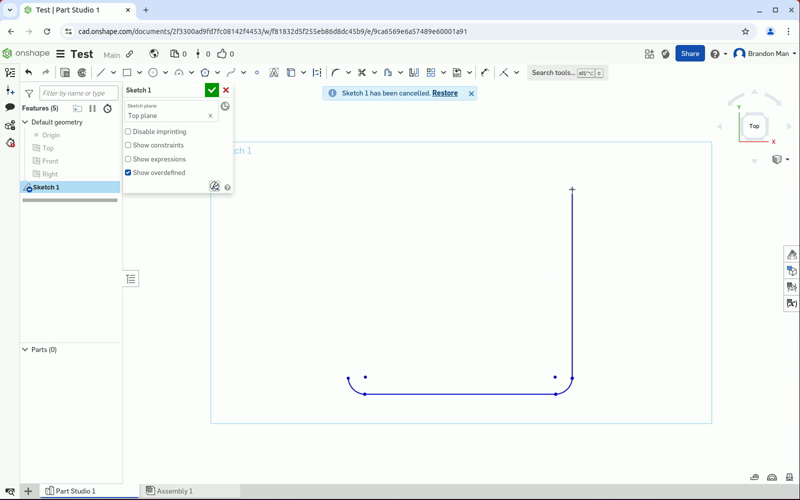
mouse_move(572, 189)
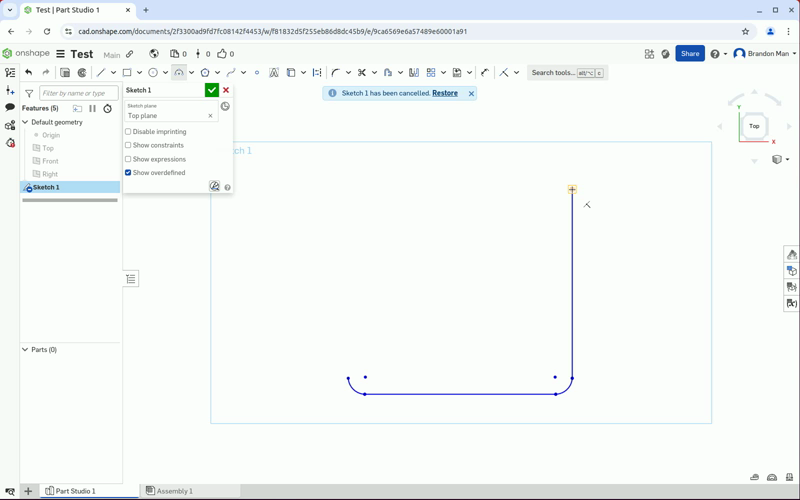
click(572, 189)
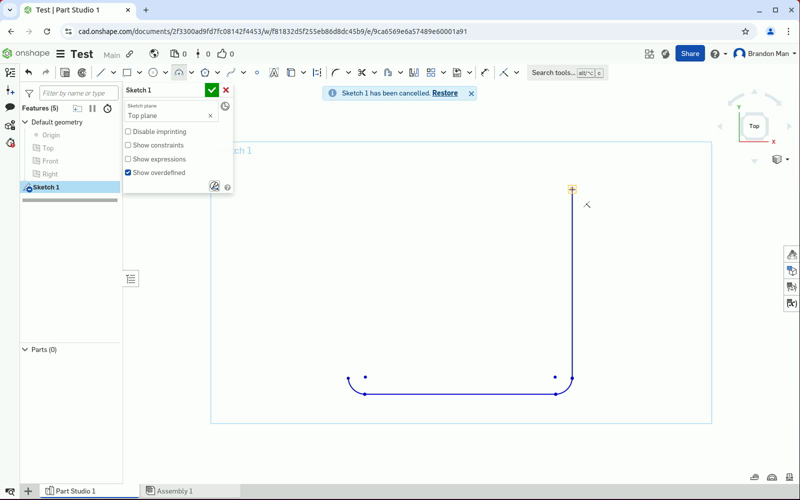
key_down(shift)
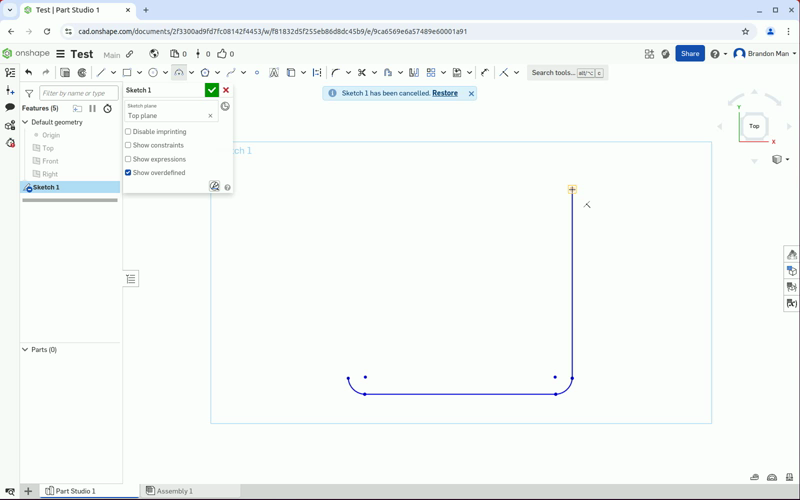
mouse_move(555, 170)
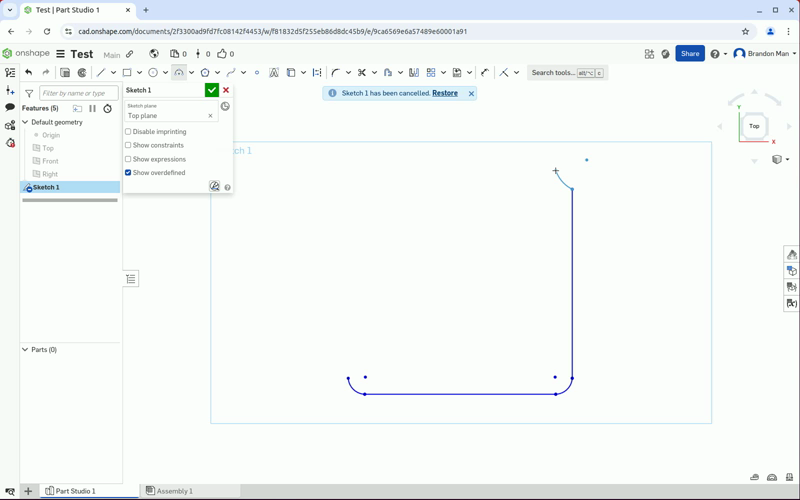
click(555, 170)
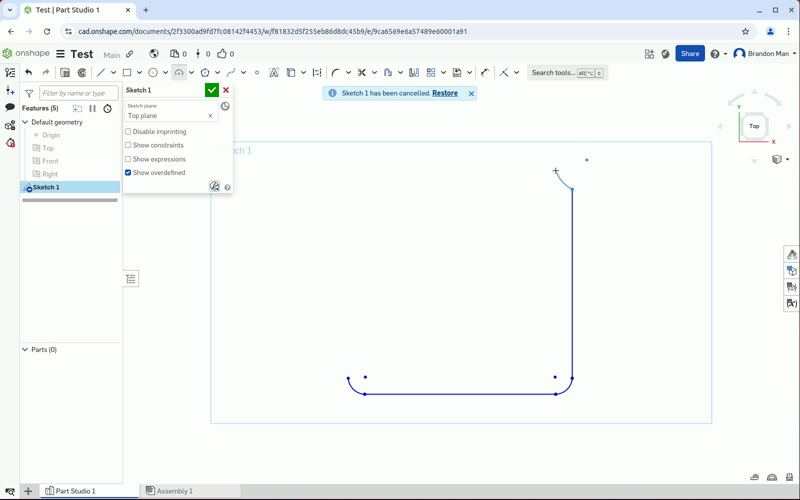
mouse_move(567, 176)
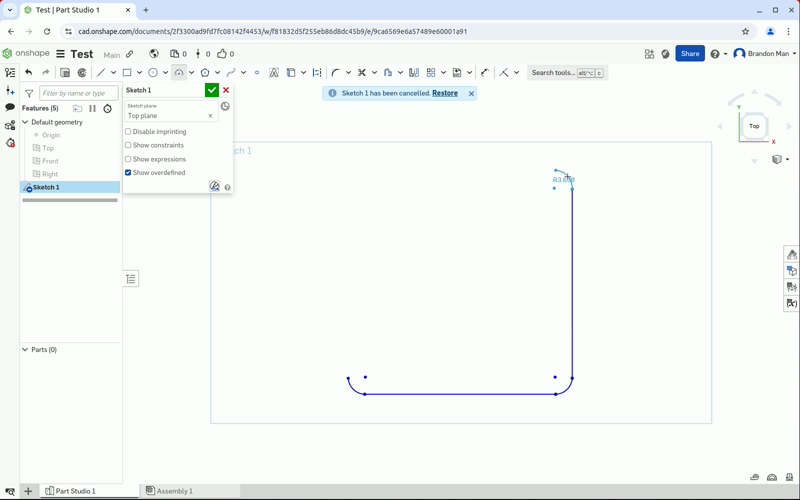
click(567, 176)
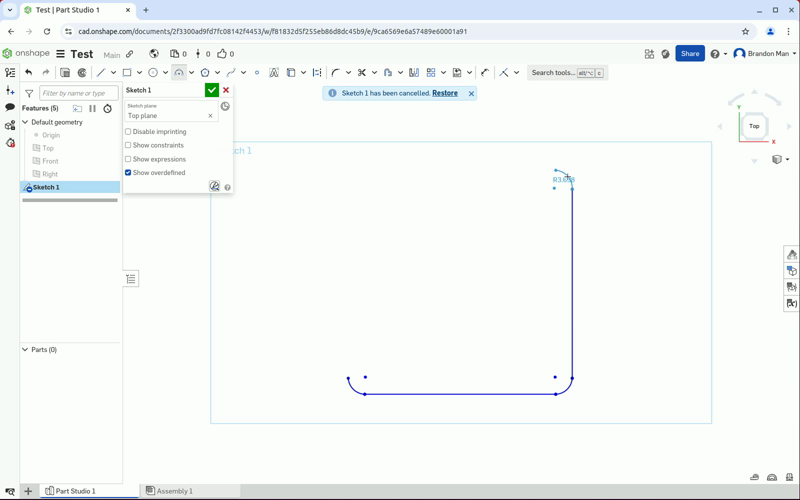
key_up(shift)
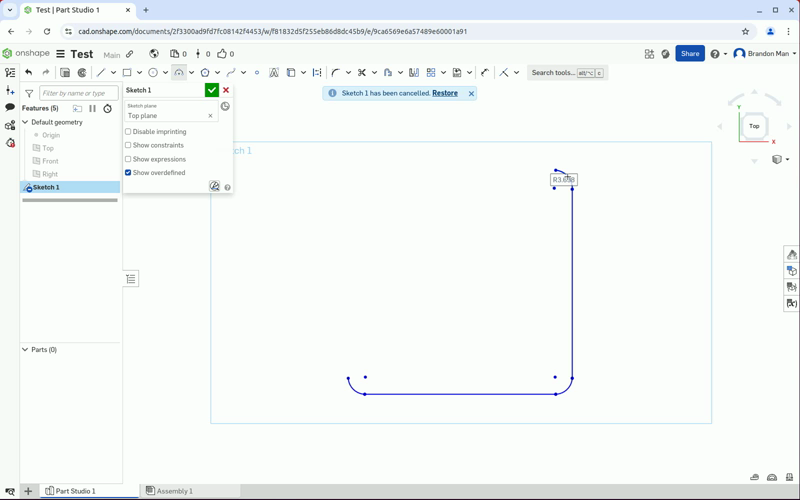
key(esc)
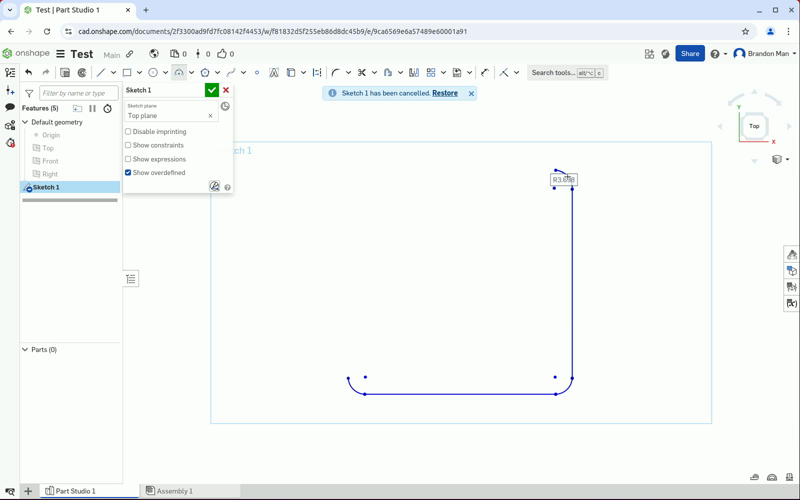
key(l)
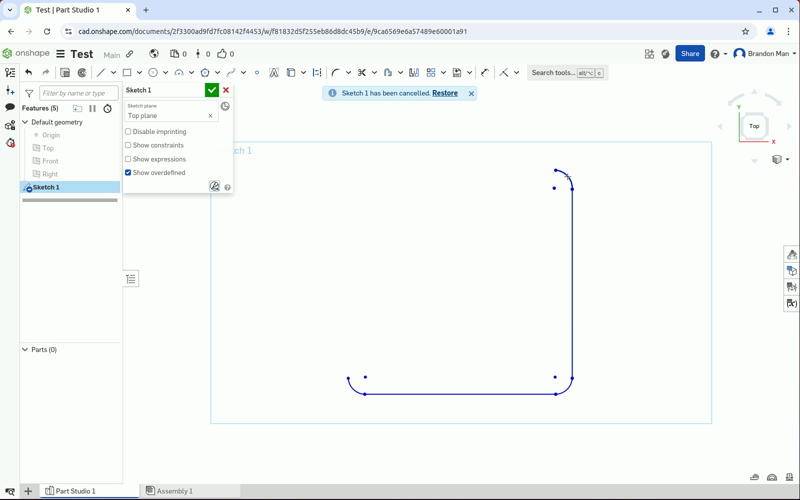
mouse_move(555, 170)
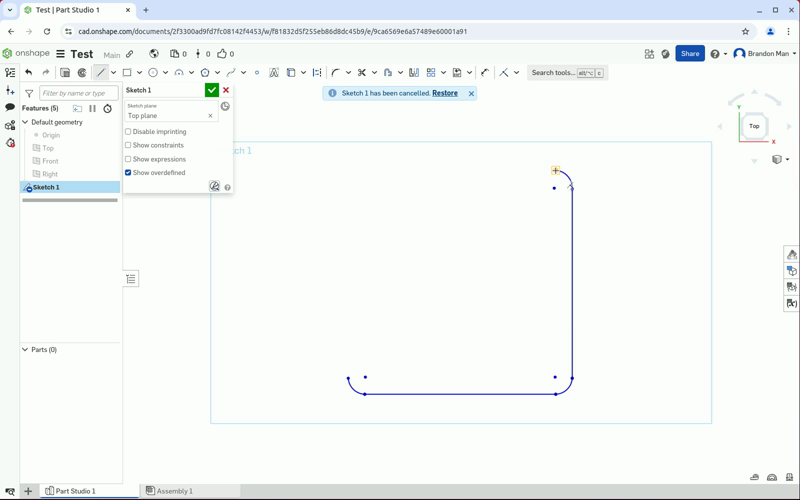
click(555, 170)
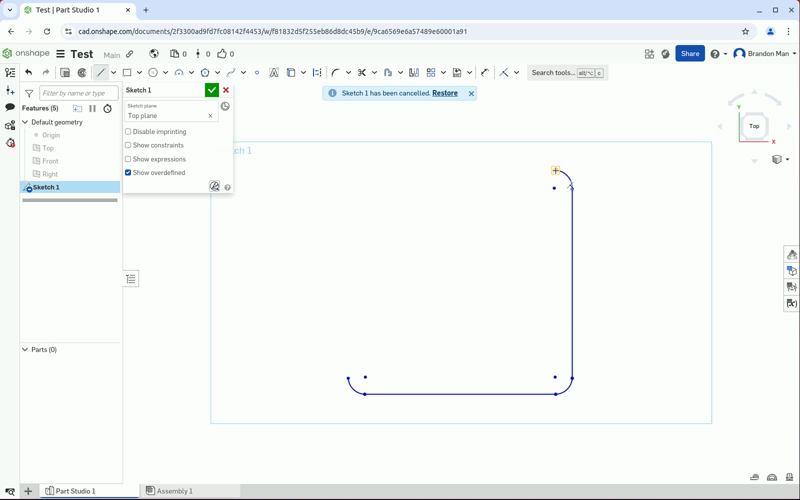
key_down(shift)
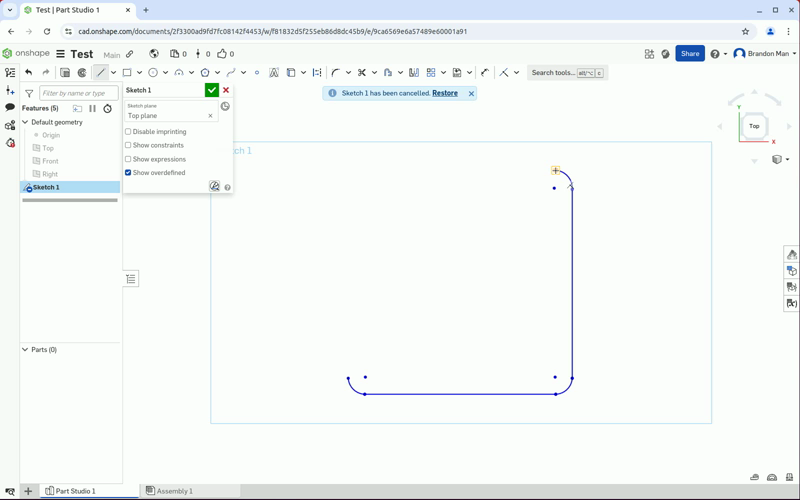
mouse_move(364, 170)
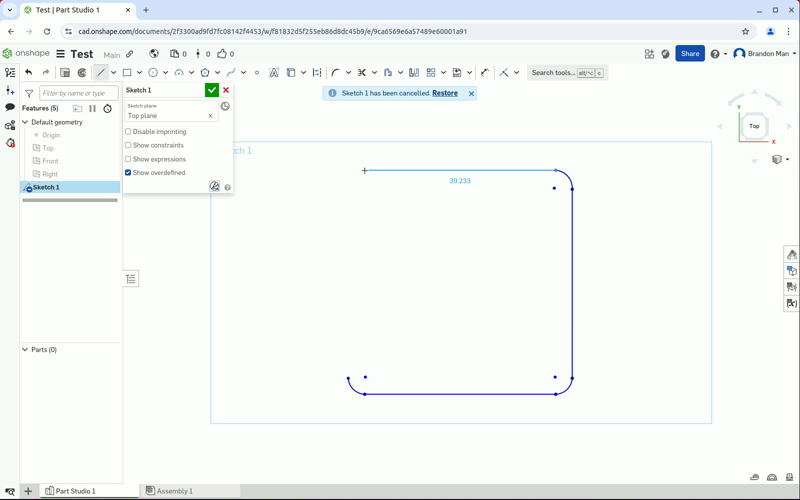
click(364, 170)
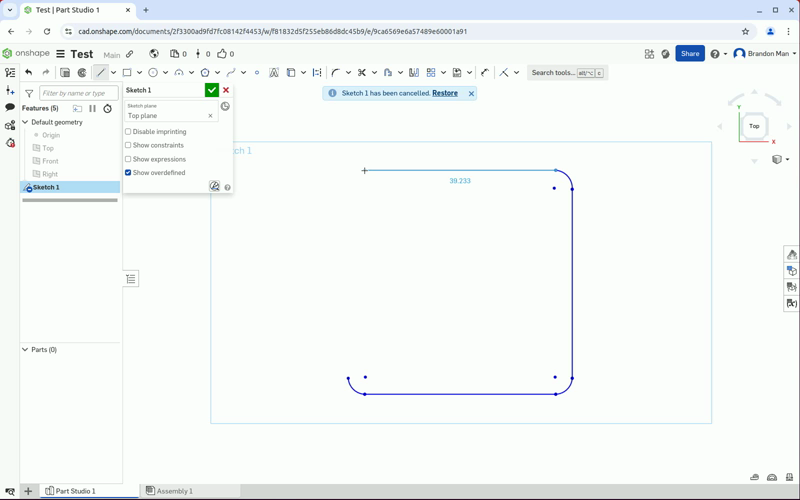
key_up(shift)
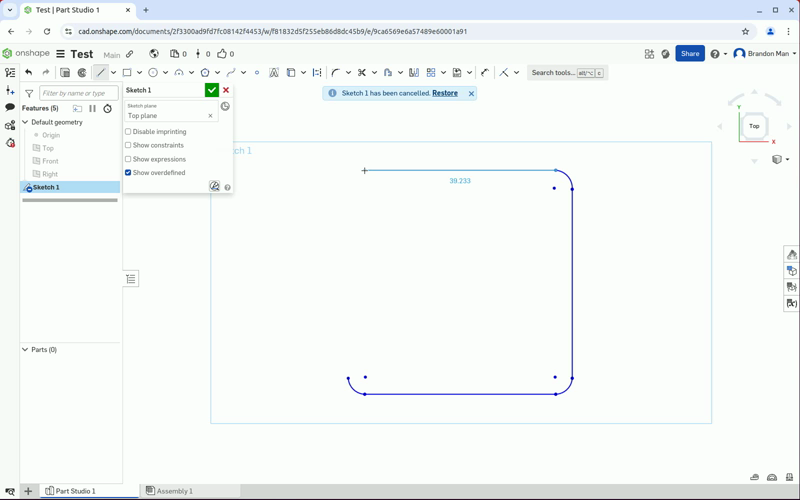
key(esc)
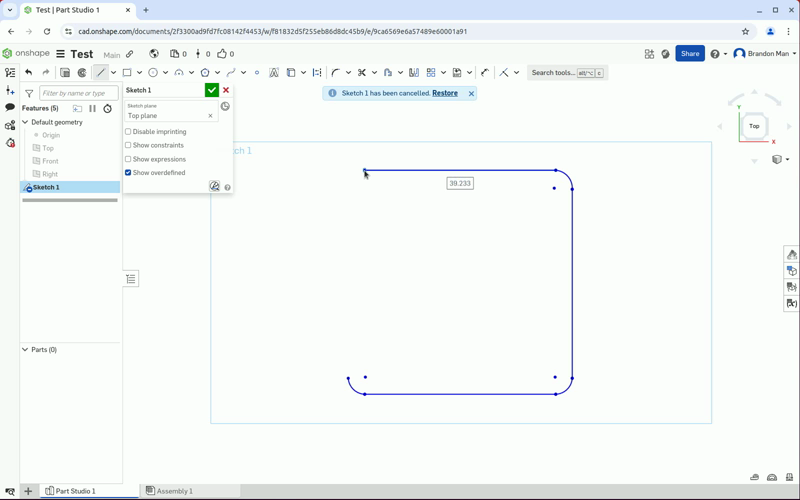
key(a)
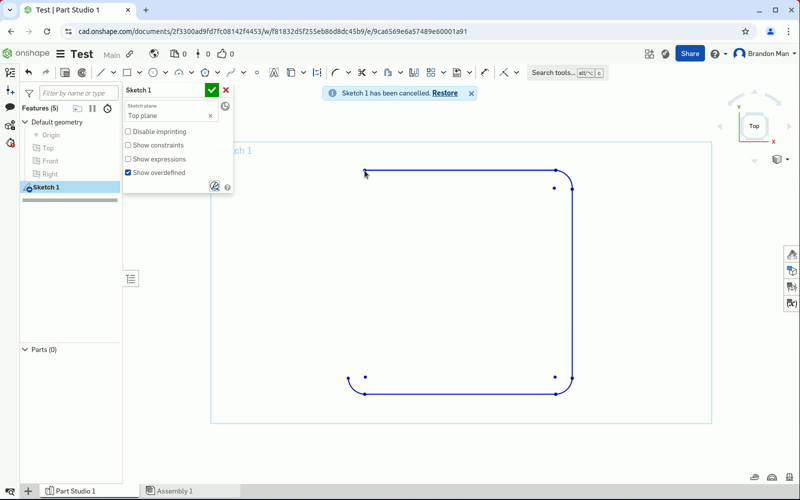
mouse_move(364, 170)
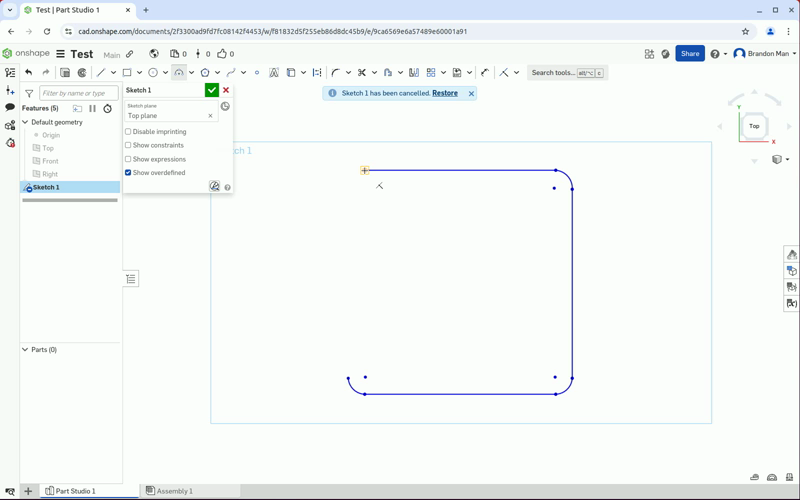
click(364, 170)
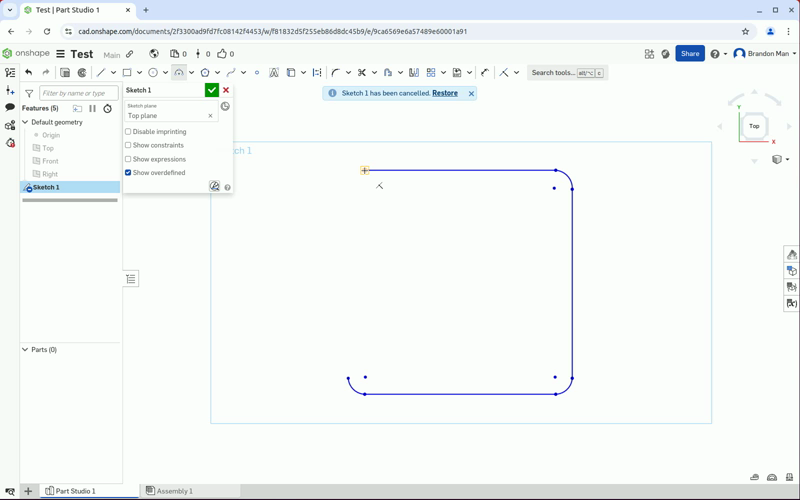
key_down(shift)
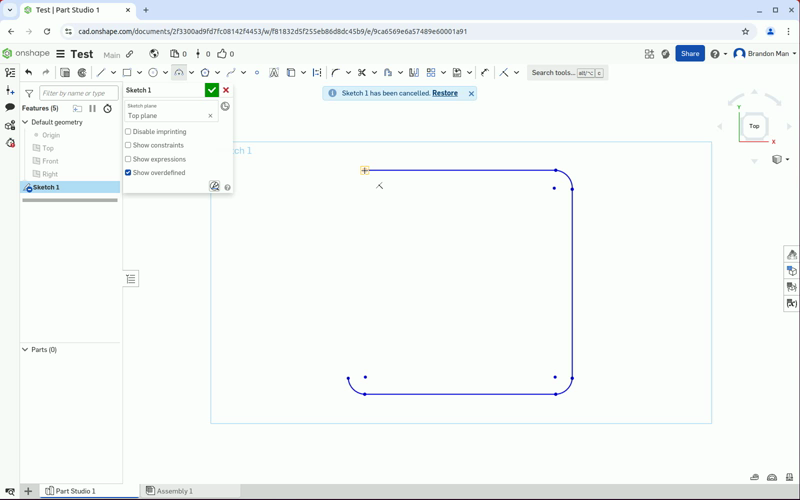
mouse_move(348, 189)
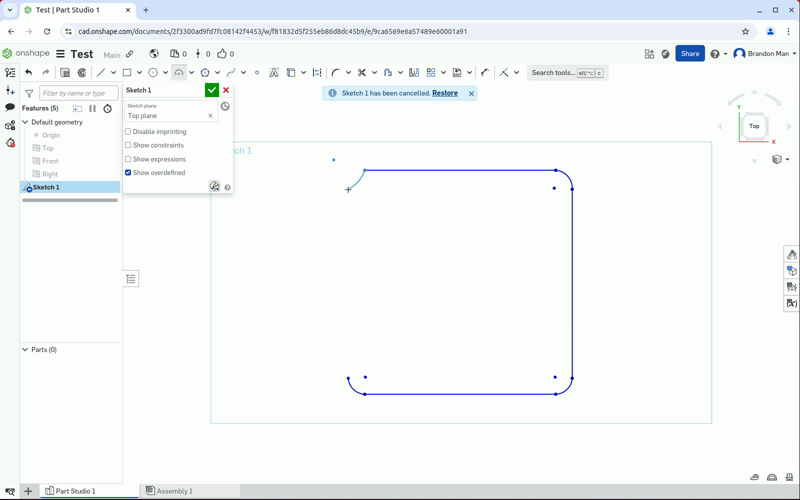
click(348, 189)
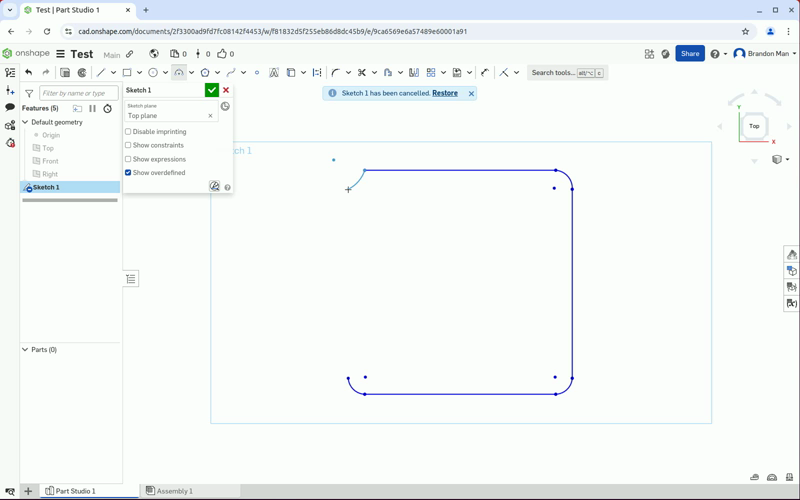
mouse_move(352, 176)
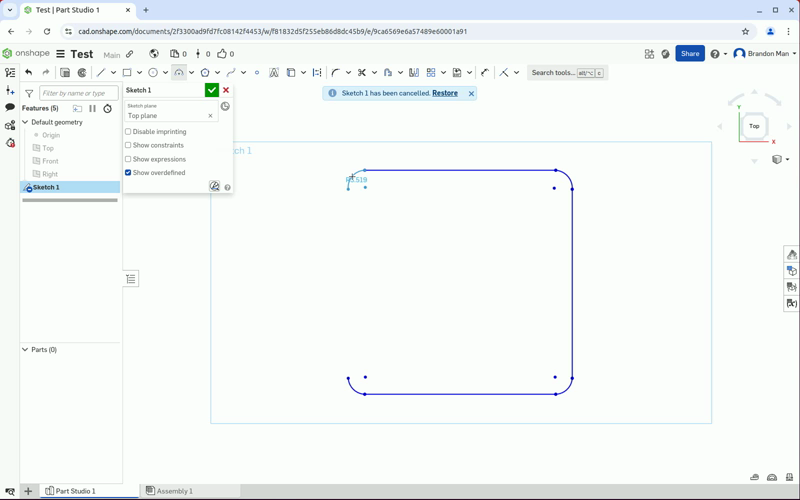
click(352, 176)
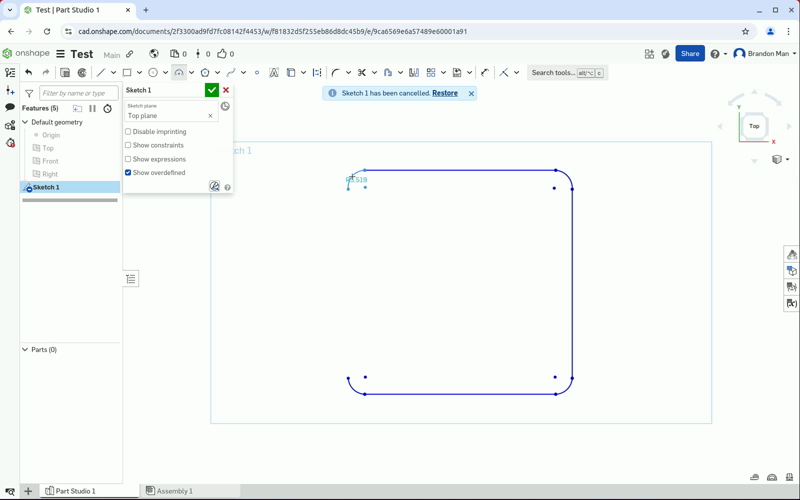
key_up(shift)
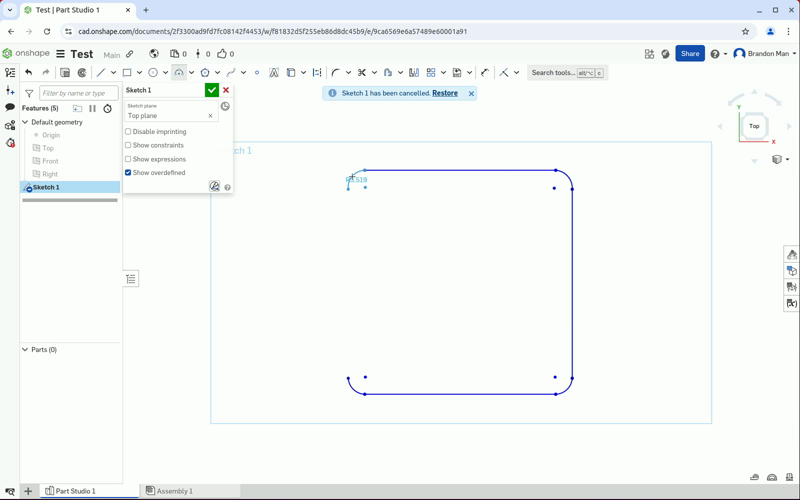
key(esc)
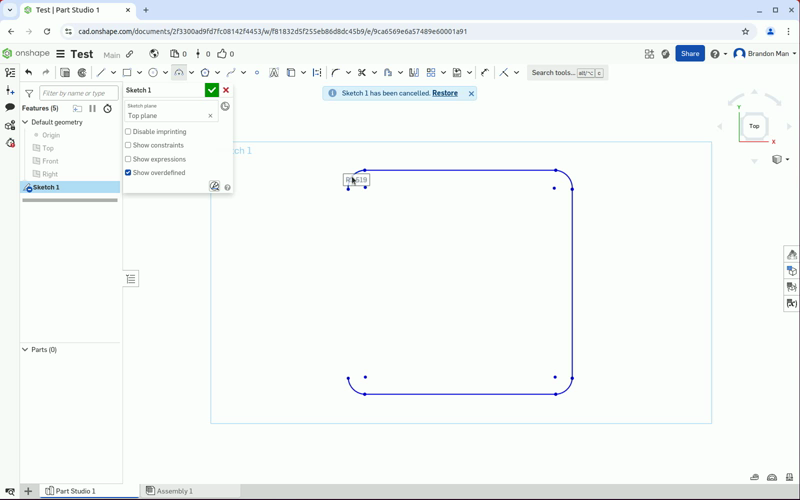
key(l)
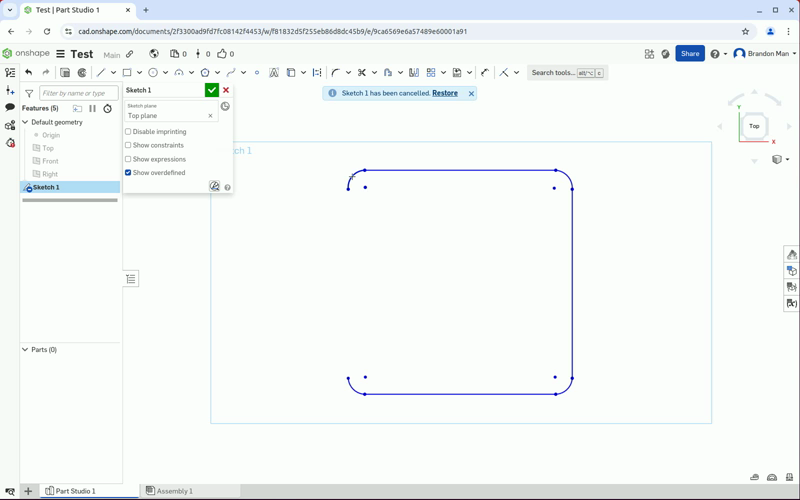
mouse_move(348, 189)
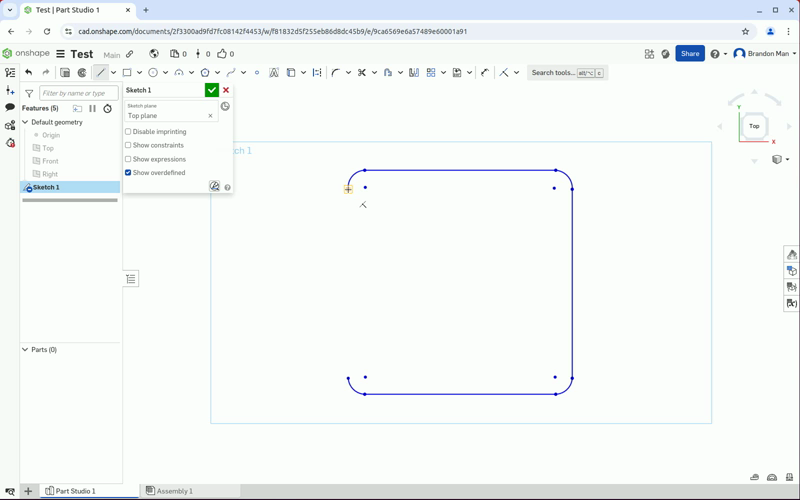
click(348, 189)
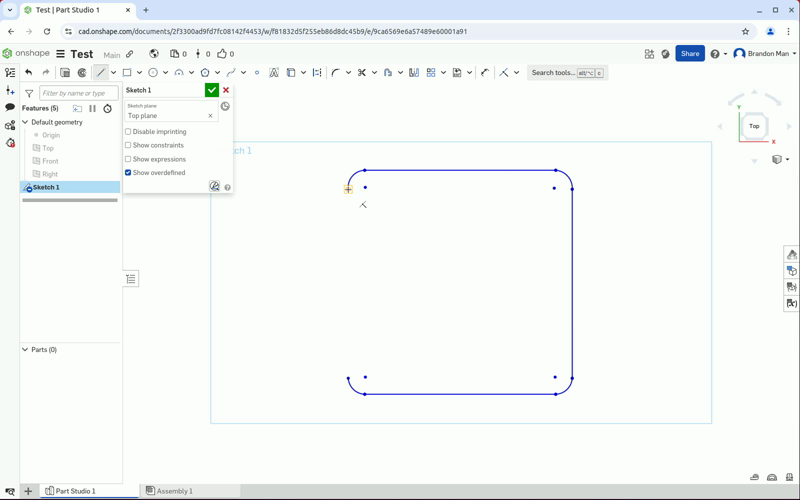
key_down(shift)
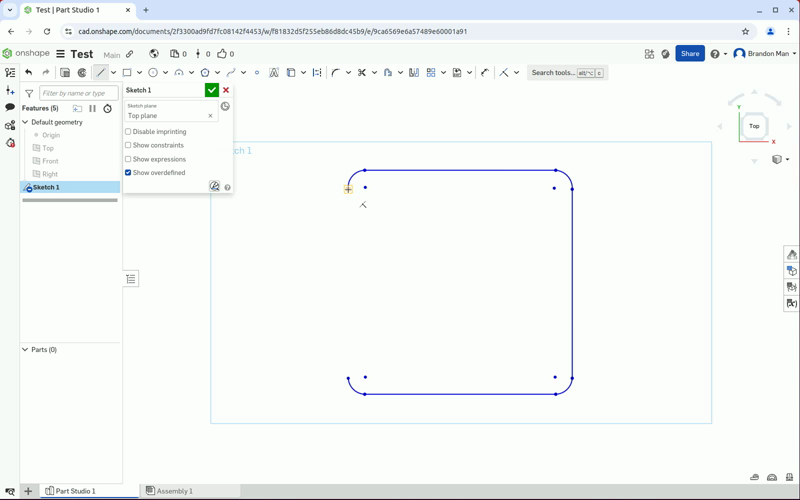
mouse_move(348, 378)
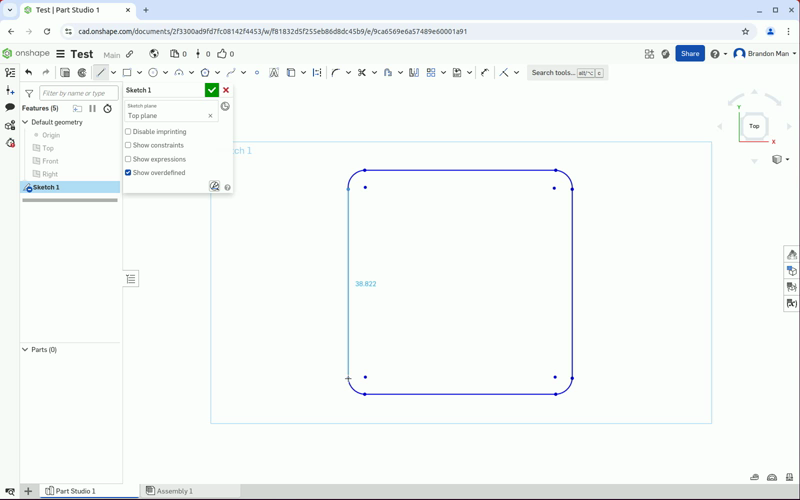
key_up(shift)
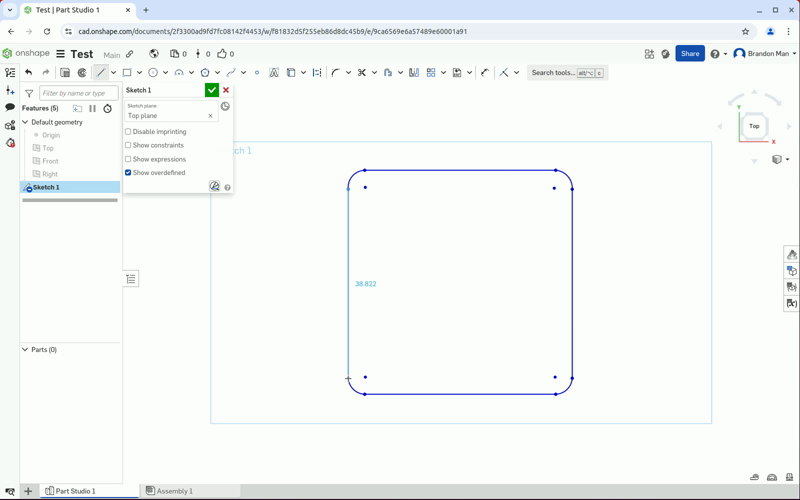
click(348, 378)
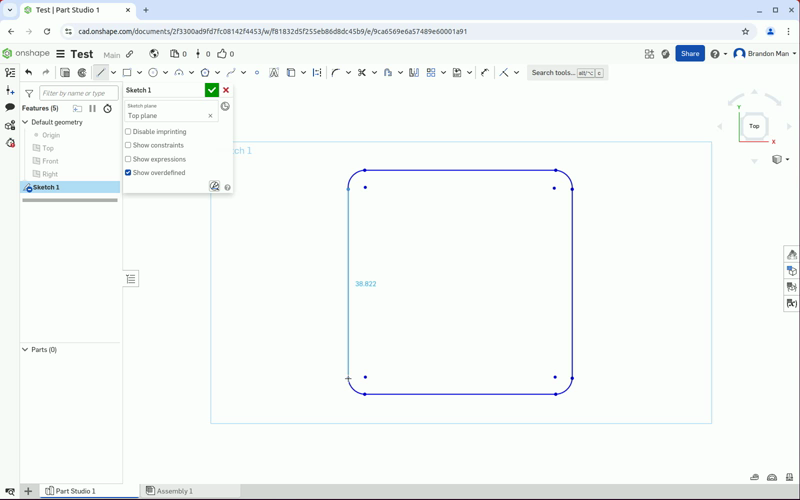
key(esc)
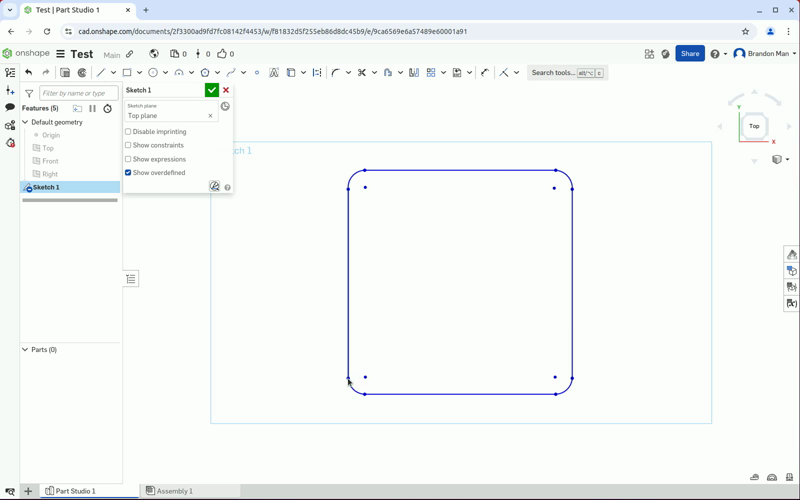
key(c)
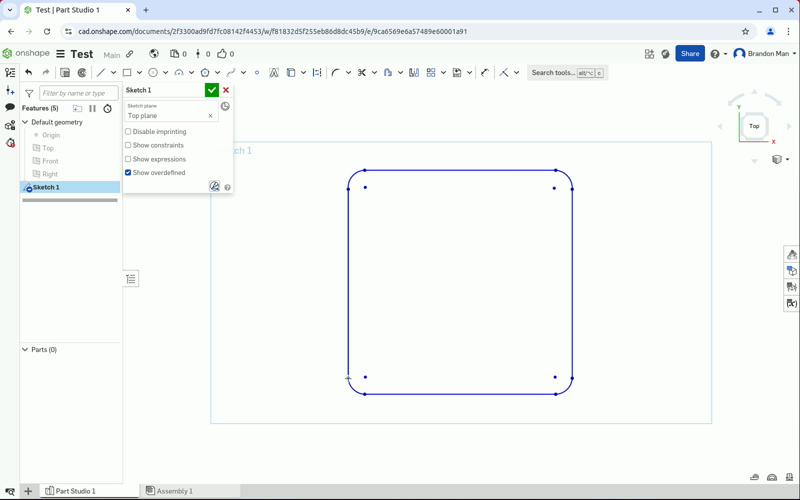
key_down(shift)
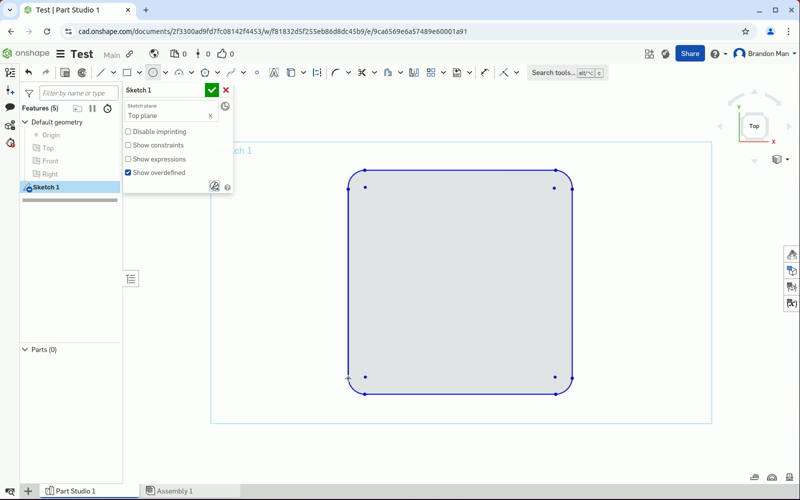
mouse_move(364, 378)
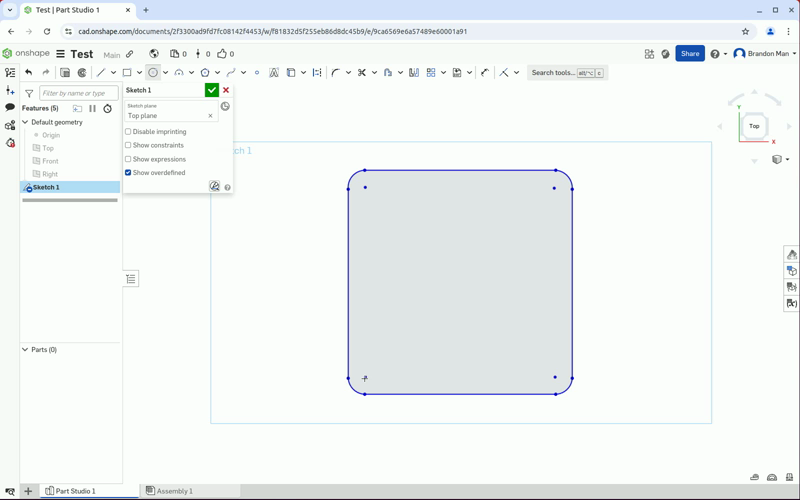
click(364, 378)
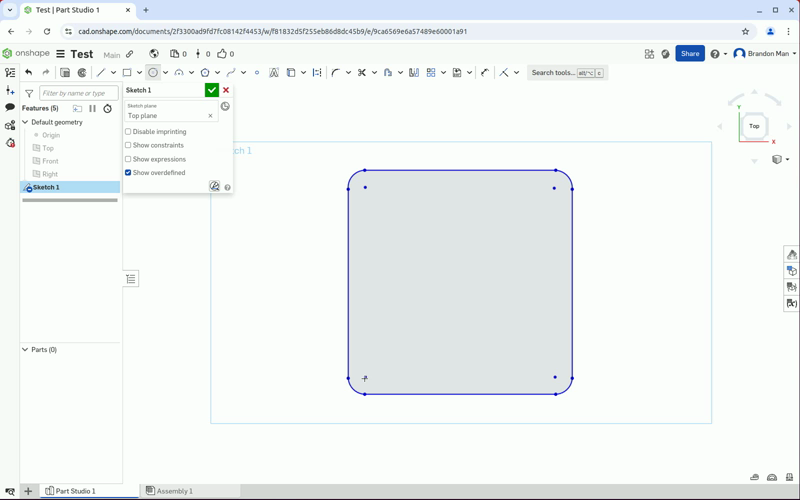
key_up(shift)
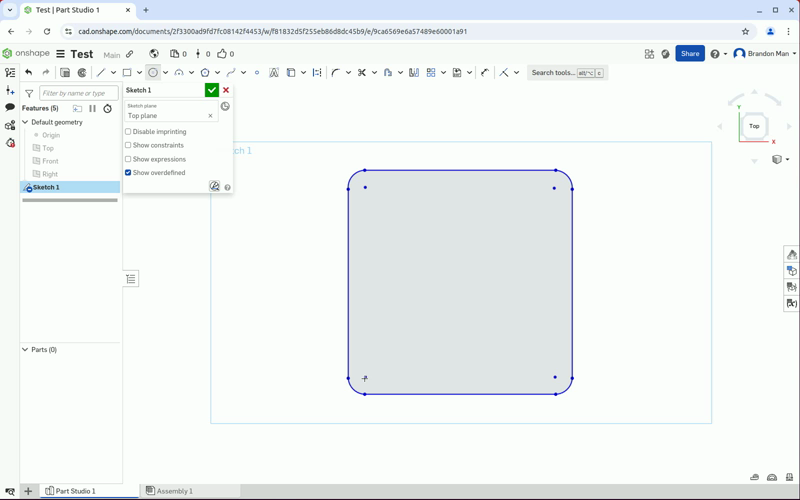
mouse_move(374, 378)
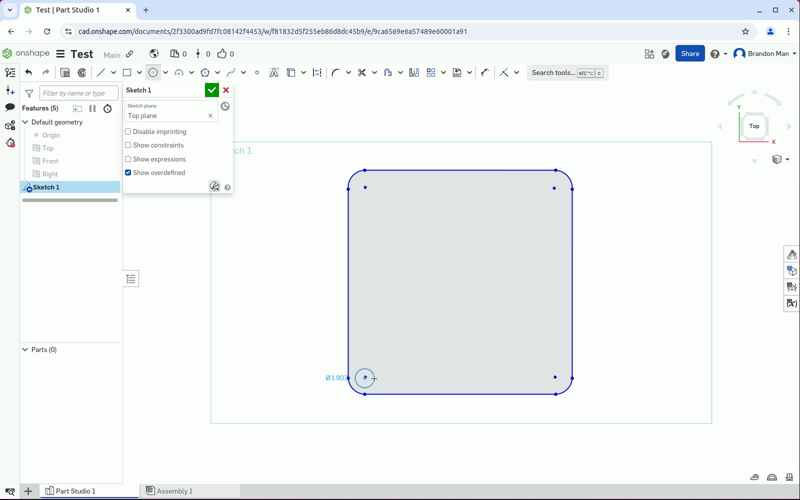
click(374, 378)
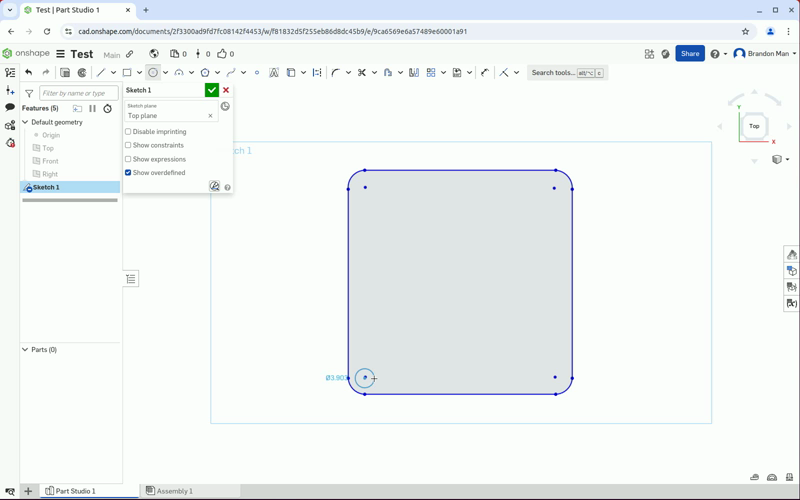
key(esc)
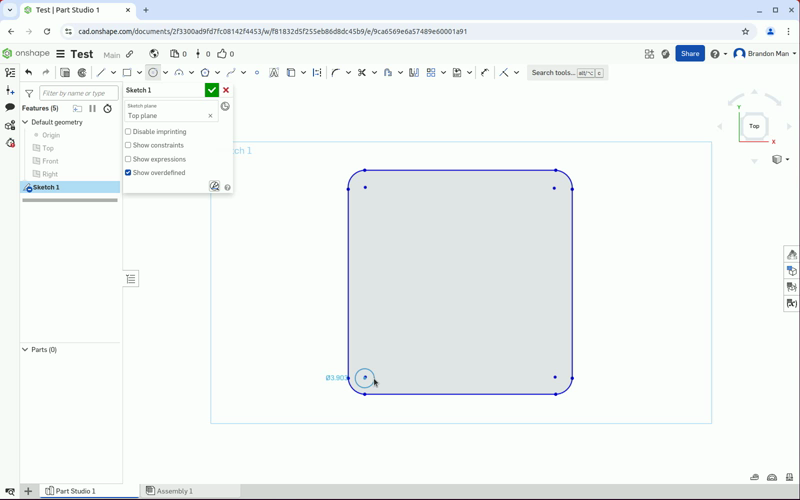
key(c)
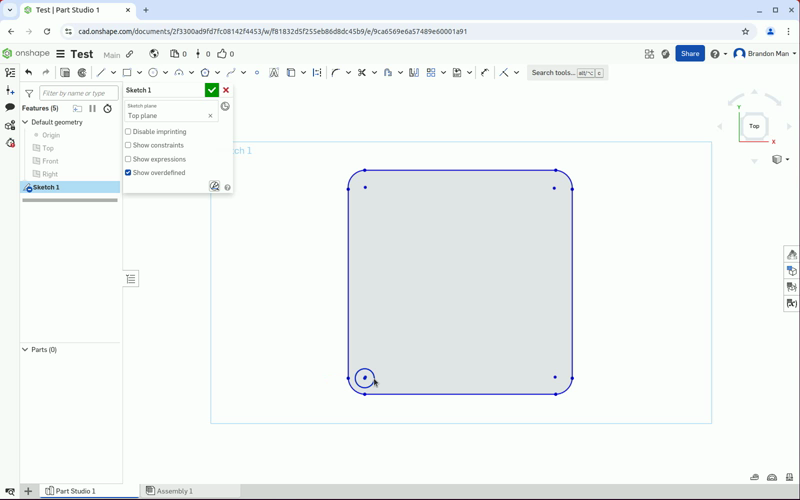
key_down(shift)
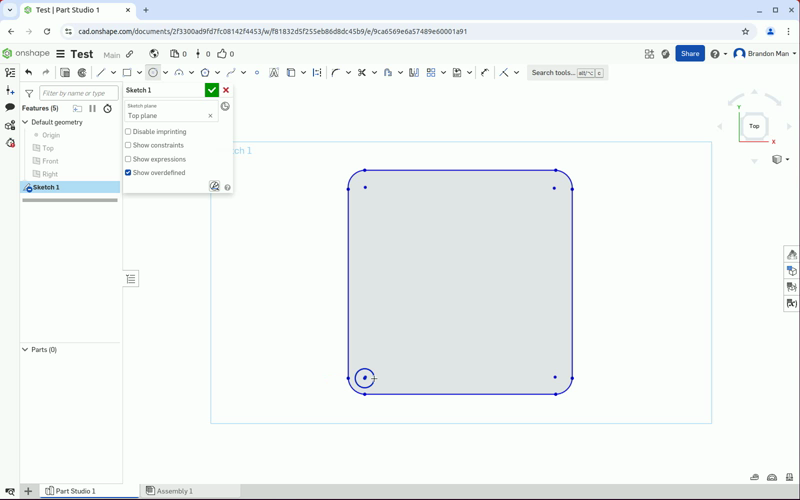
mouse_move(364, 189)
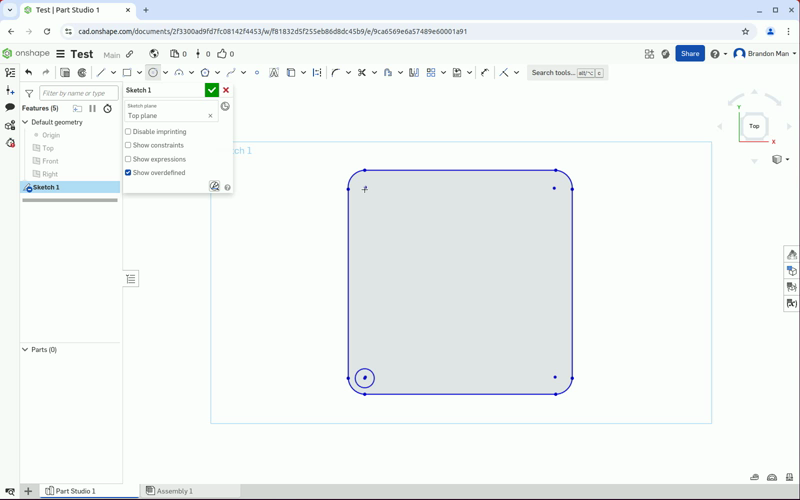
scroll(6)
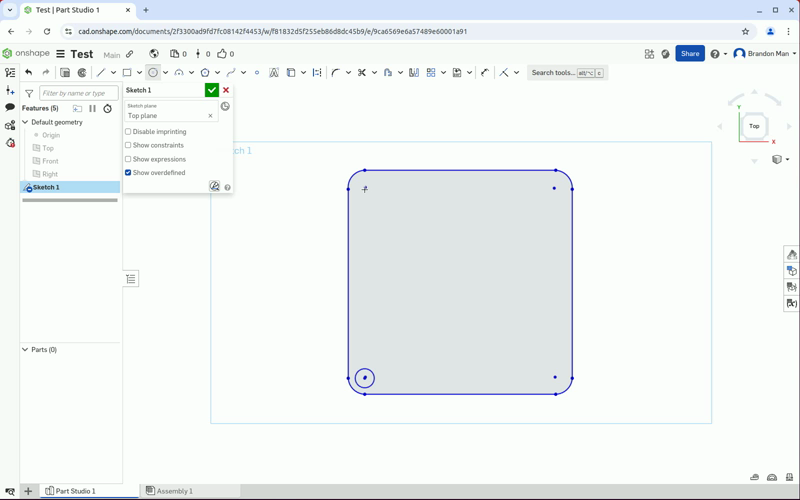
scroll(6)
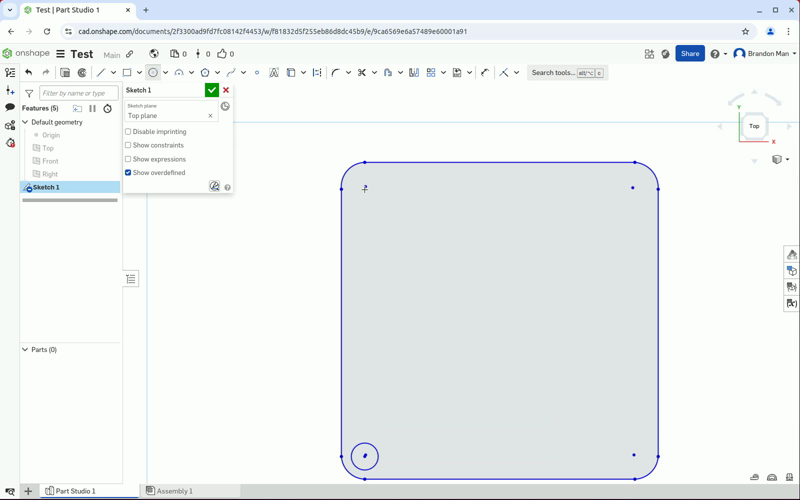
scroll(6)
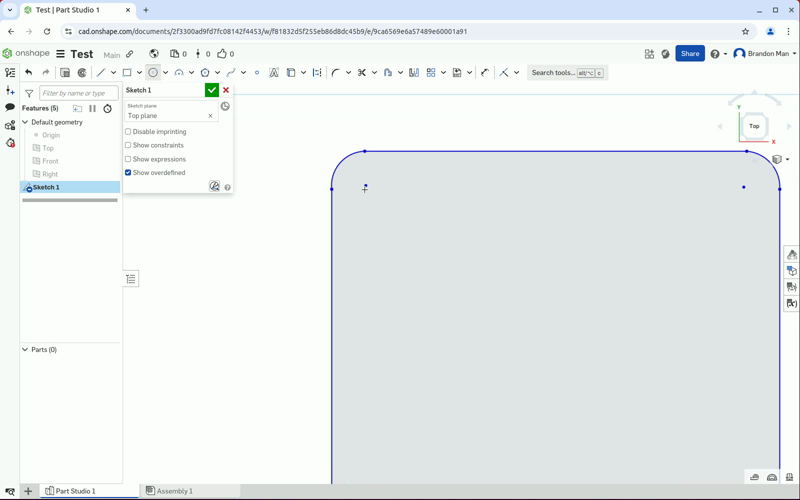
scroll(6)
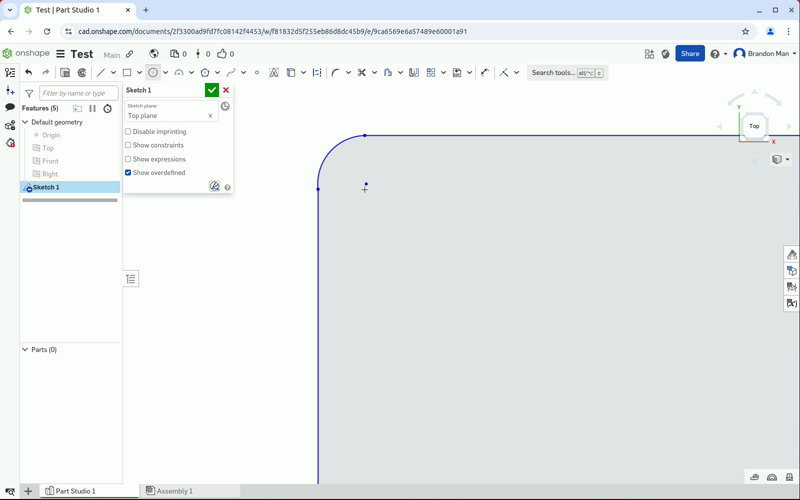
scroll(6)
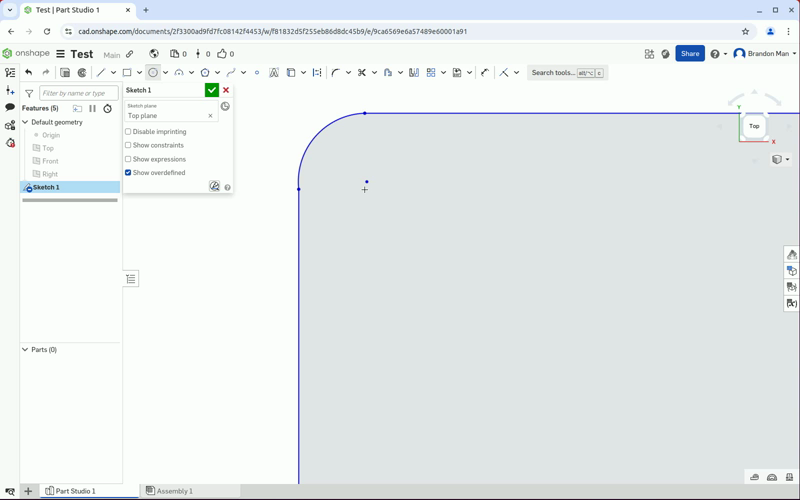
scroll(6)
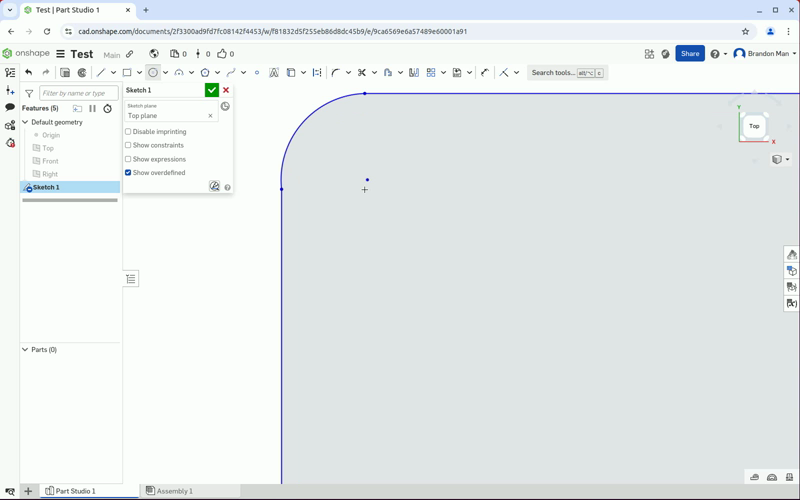
scroll(6)
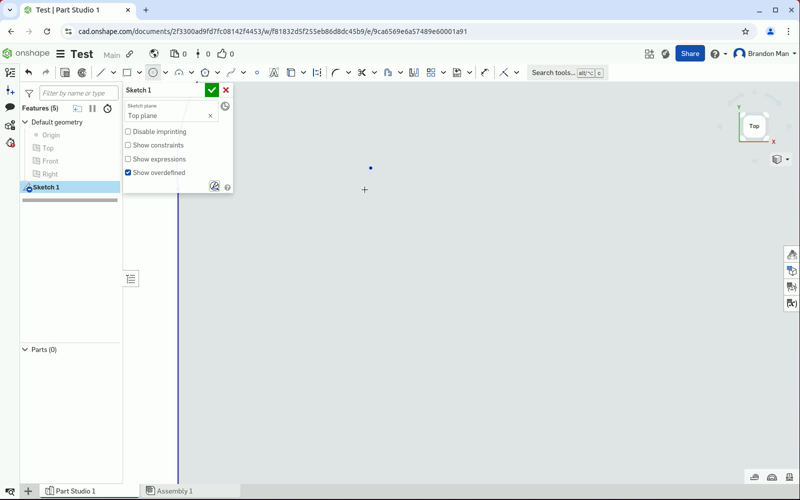
click(364, 189)
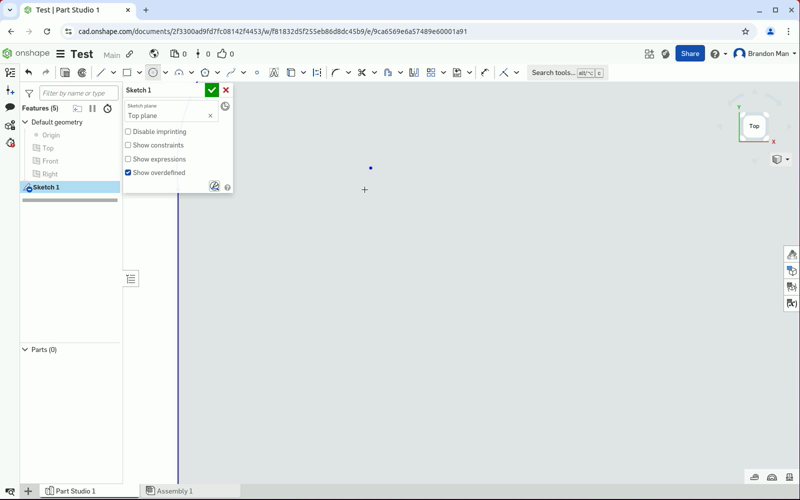
scroll(-6)
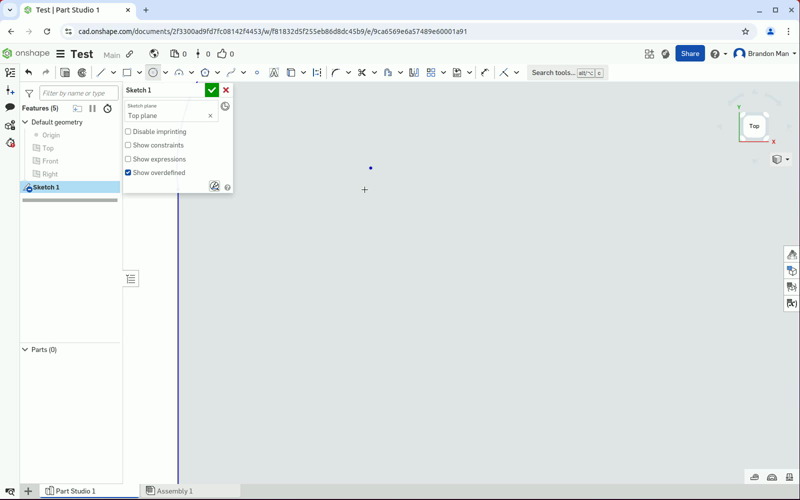
scroll(-6)
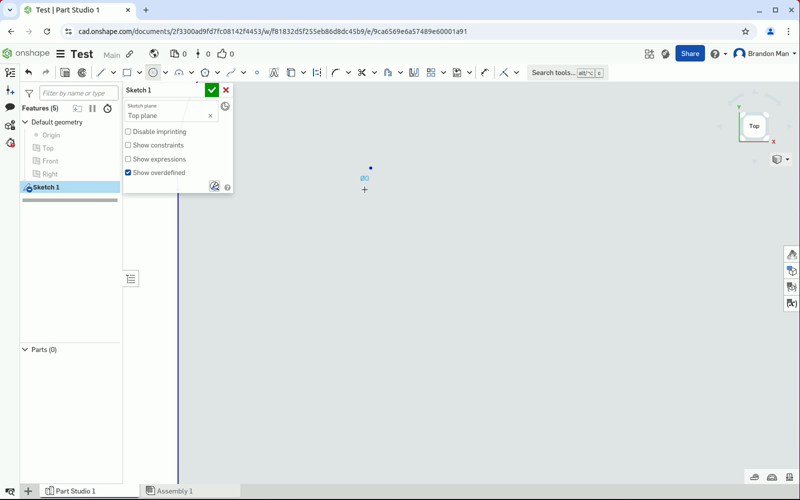
scroll(-6)
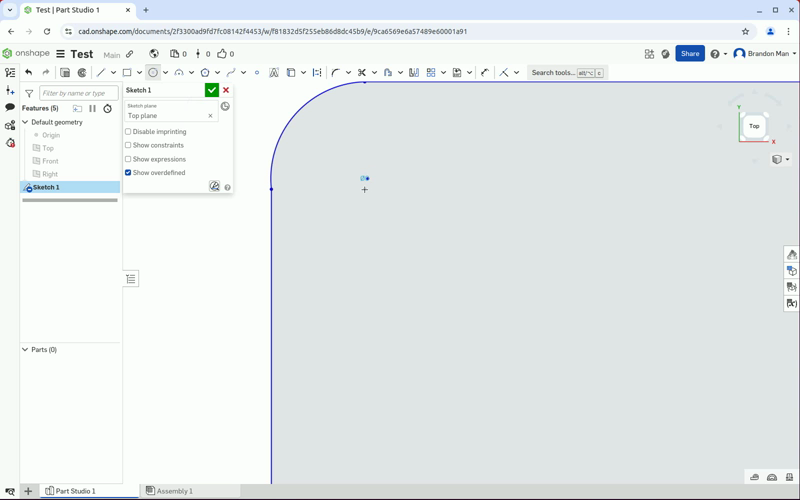
scroll(-6)
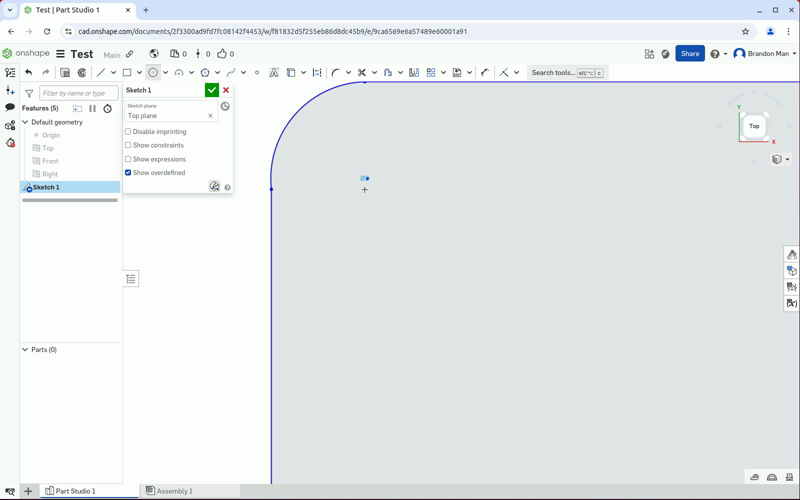
scroll(-6)
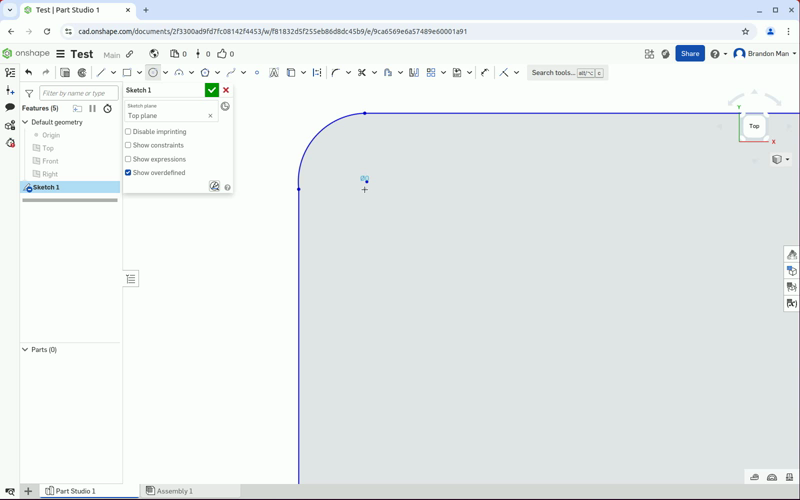
scroll(-6)
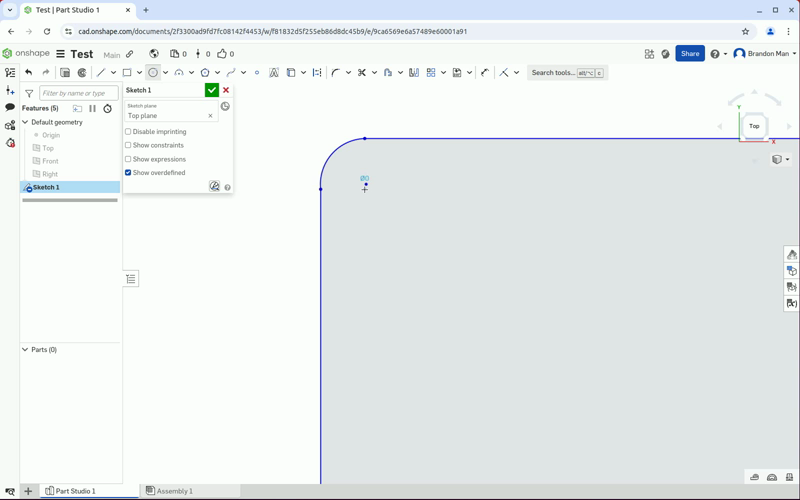
scroll(-6)
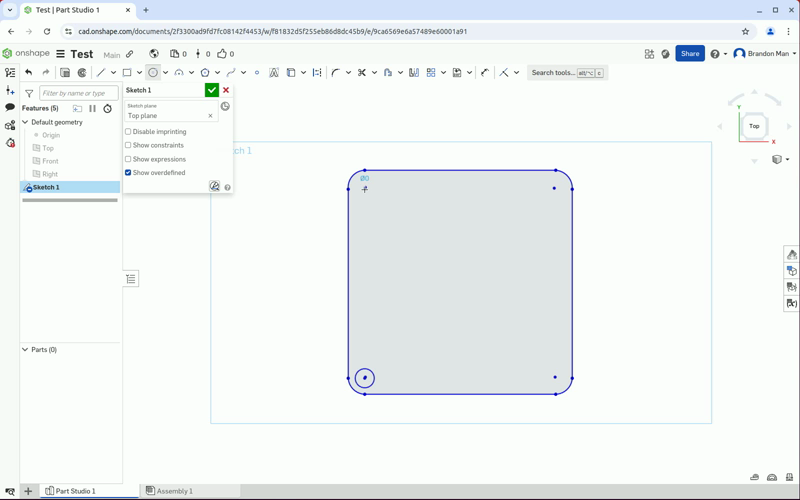
key_up(shift)
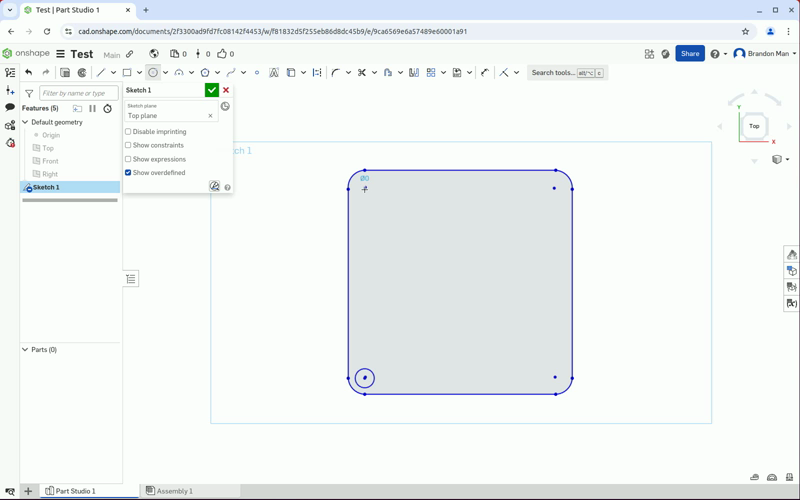
mouse_move(374, 189)
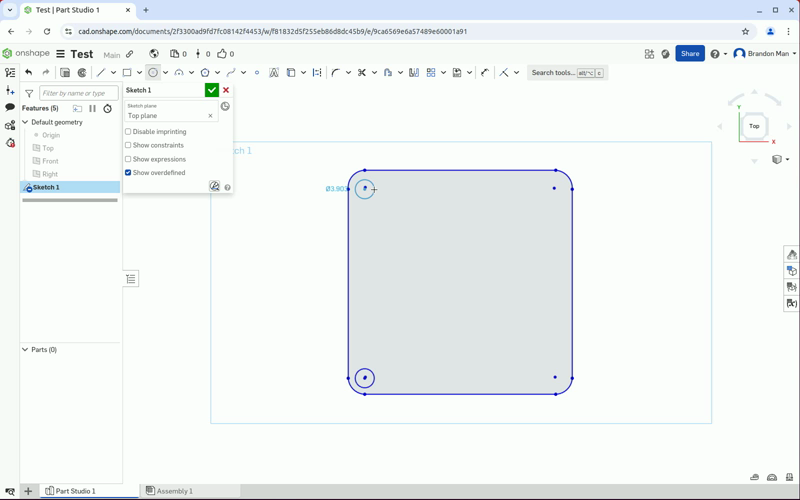
click(374, 189)
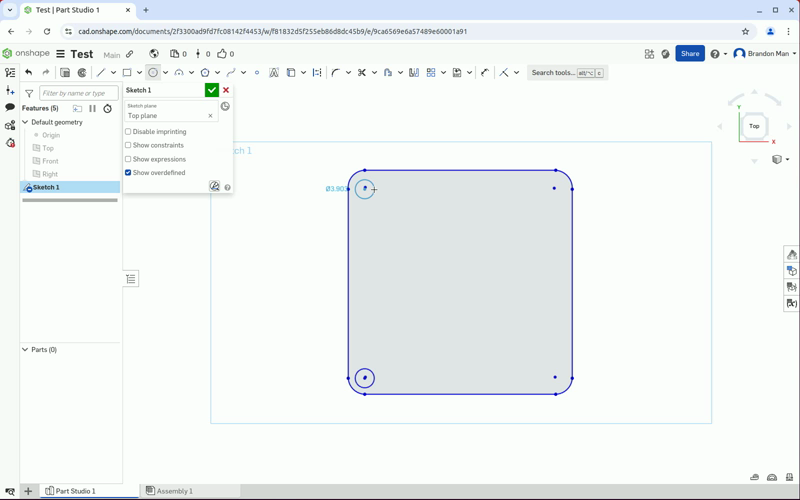
key(esc)
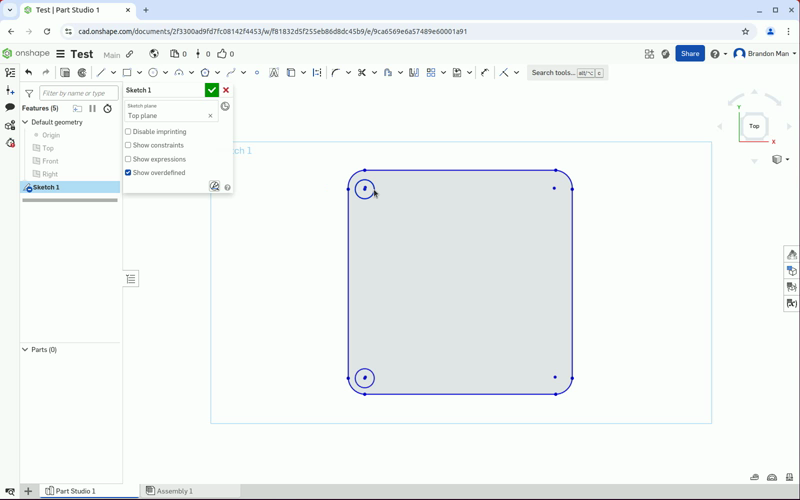
key(c)
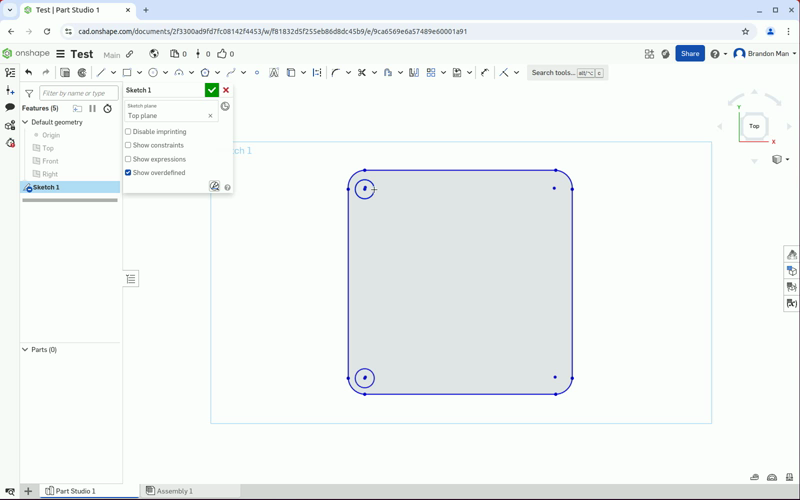
key_down(shift)
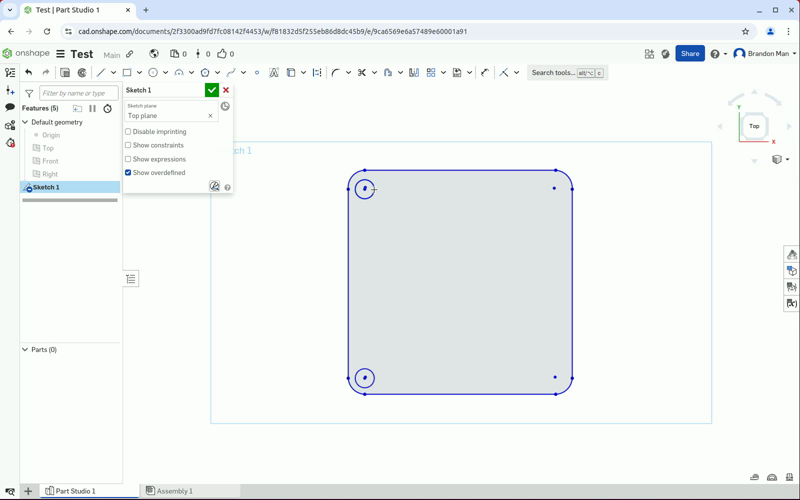
mouse_move(555, 378)
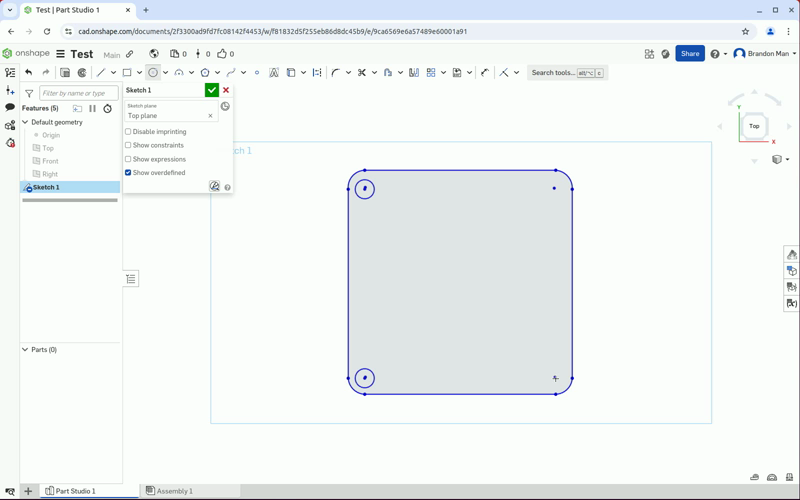
click(555, 378)
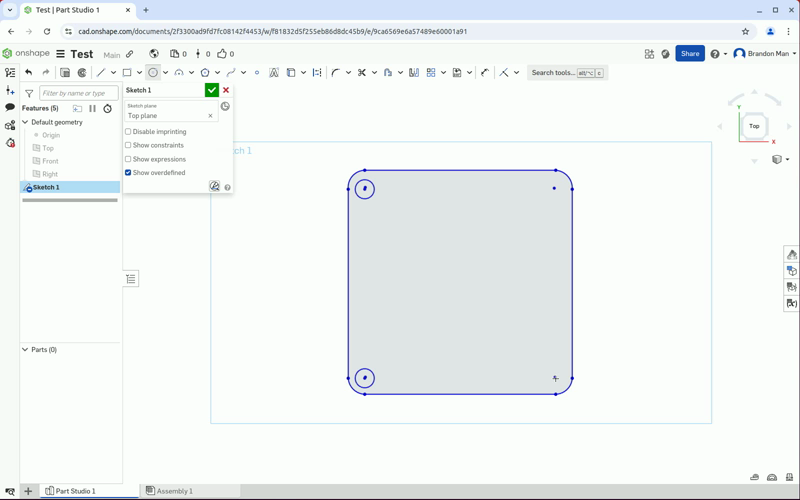
key_up(shift)
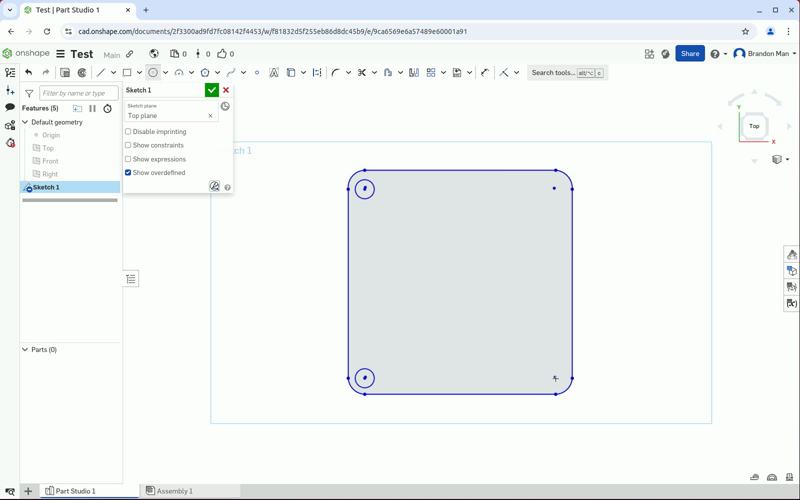
mouse_move(564, 378)
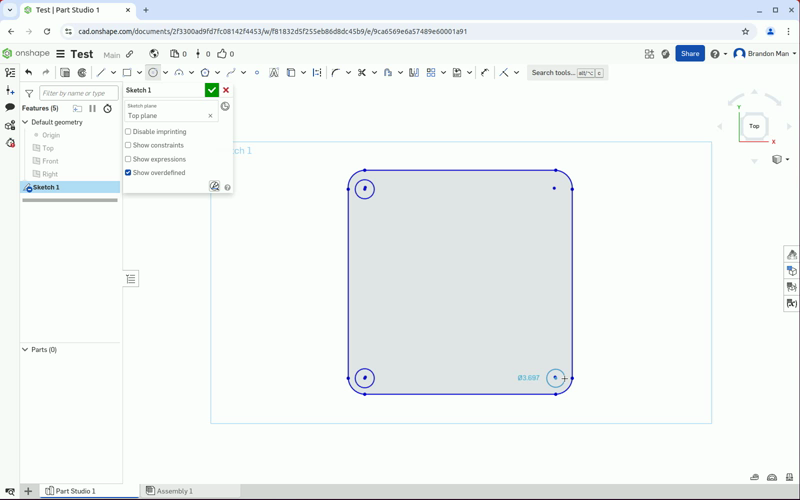
click(564, 378)
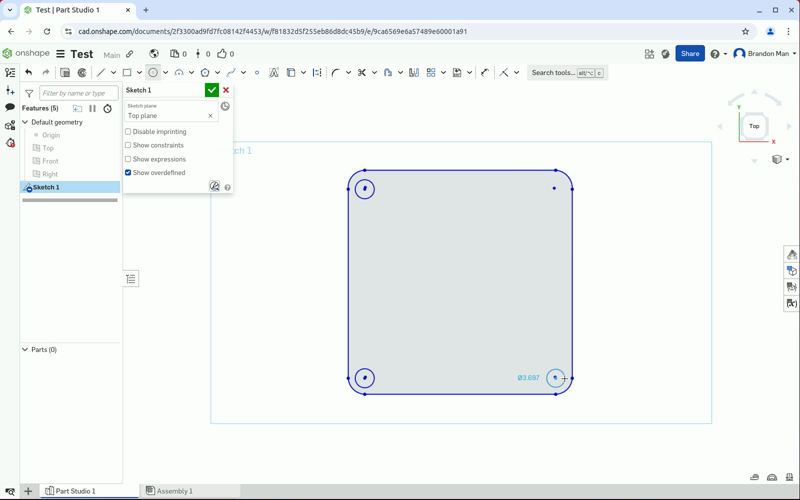
key(esc)
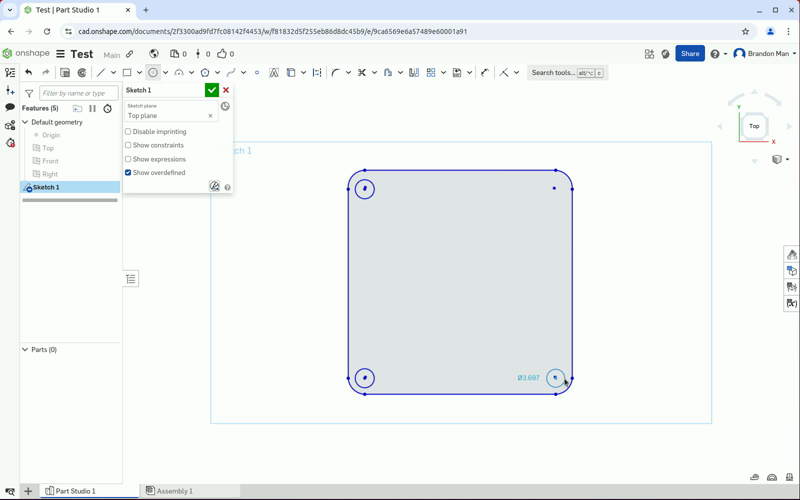
key(c)
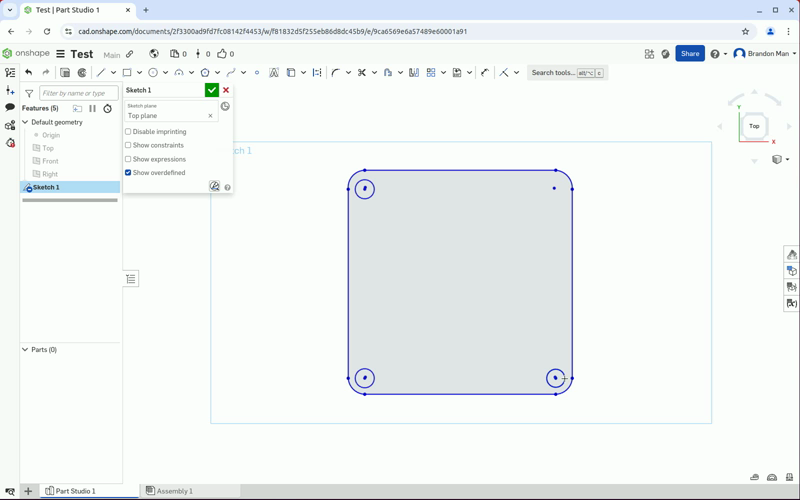
key_down(shift)
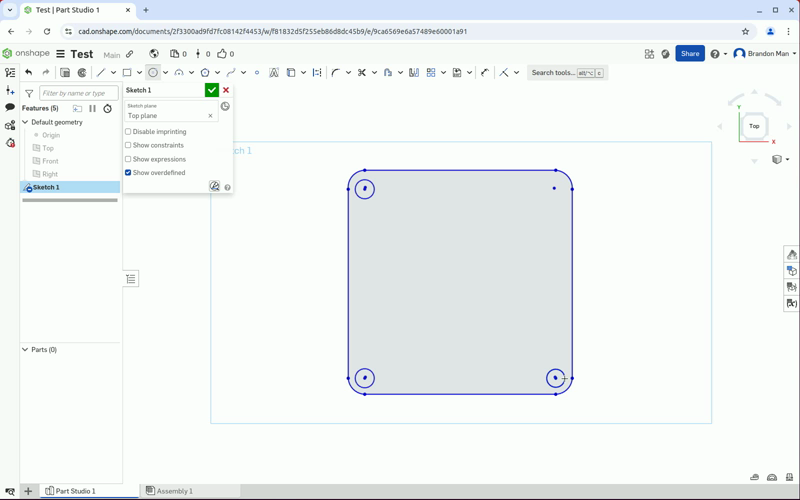
mouse_move(555, 189)
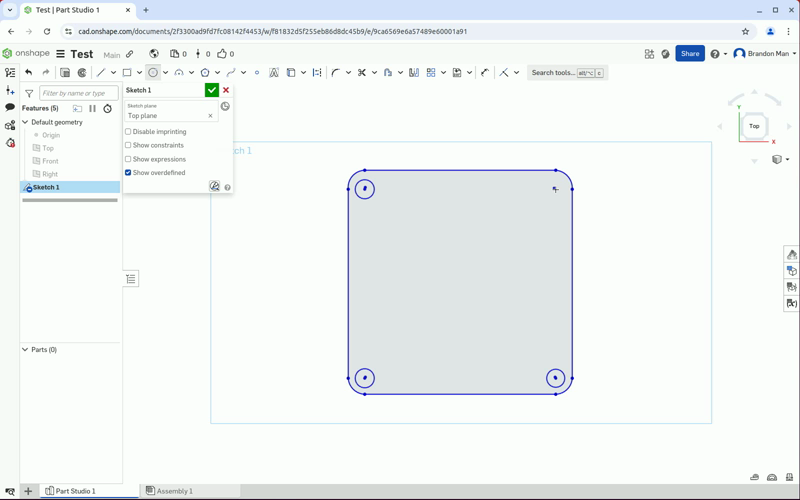
scroll(6)
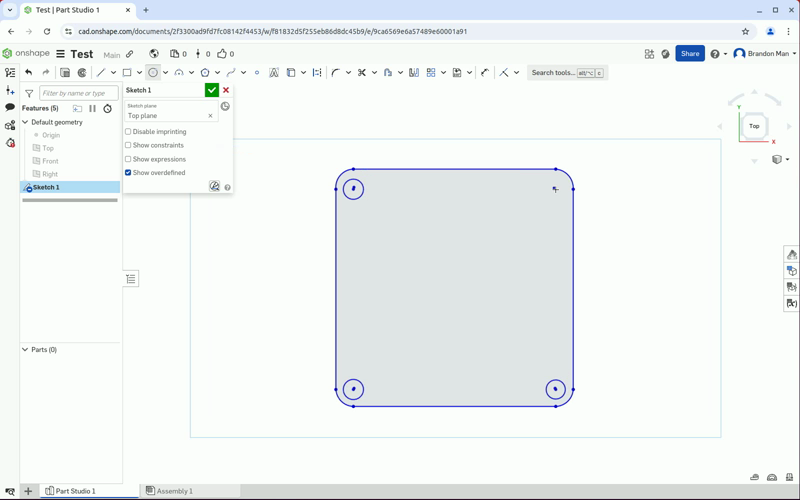
scroll(6)
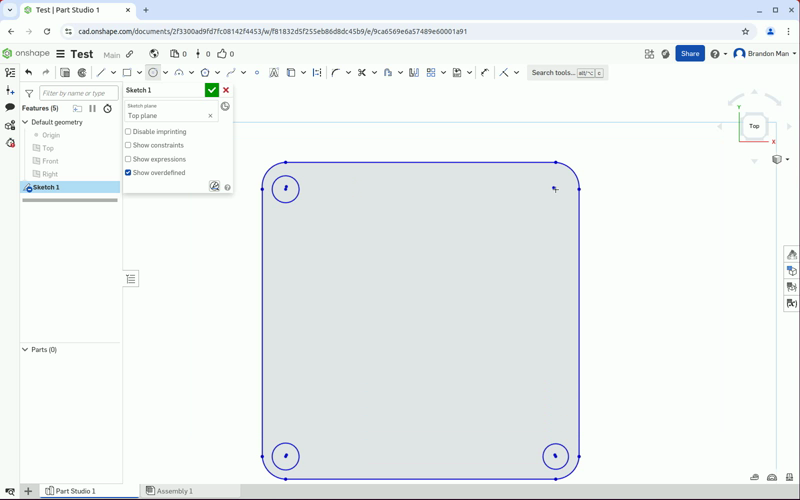
scroll(6)
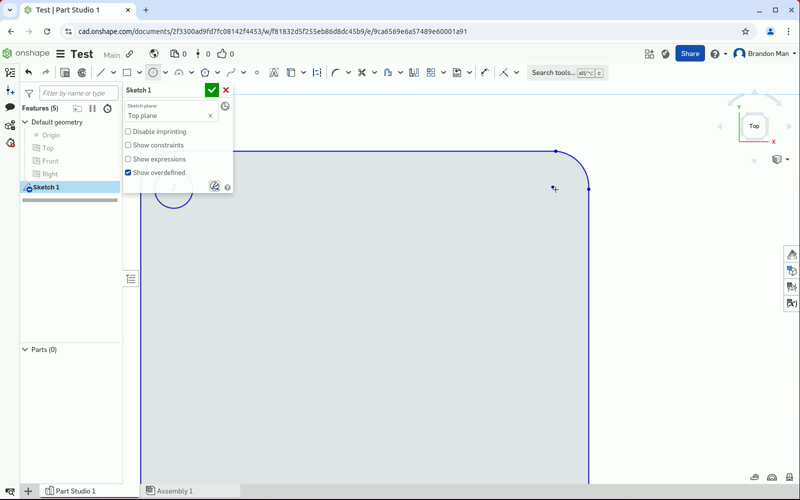
scroll(6)
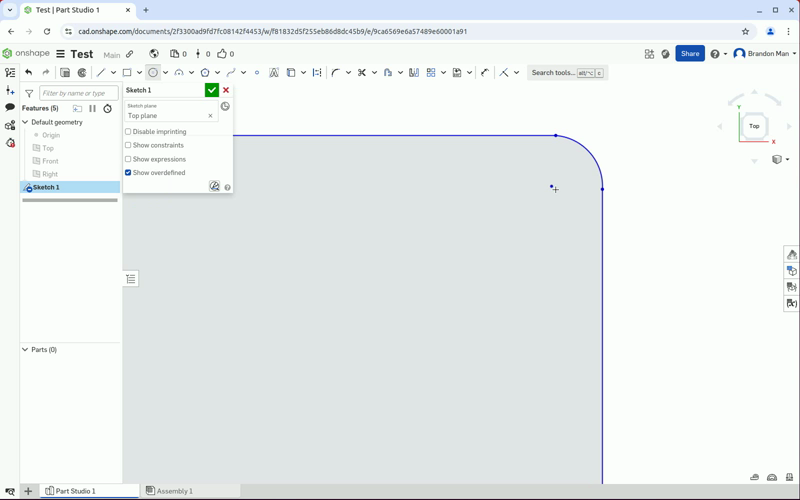
scroll(6)
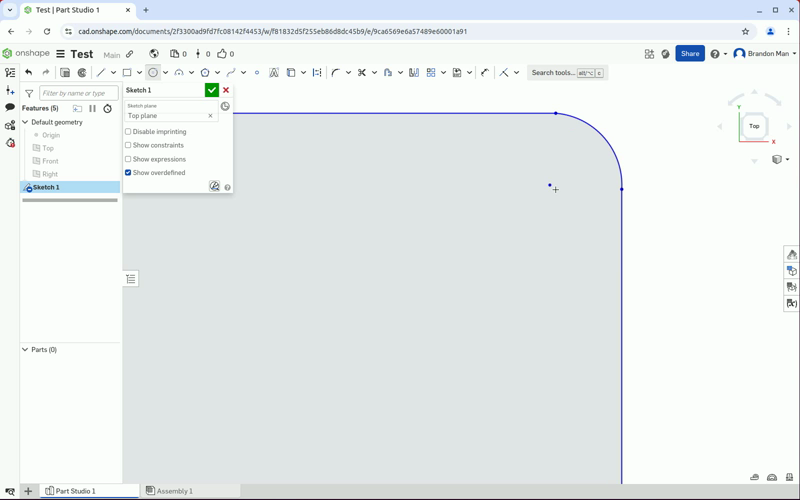
scroll(6)
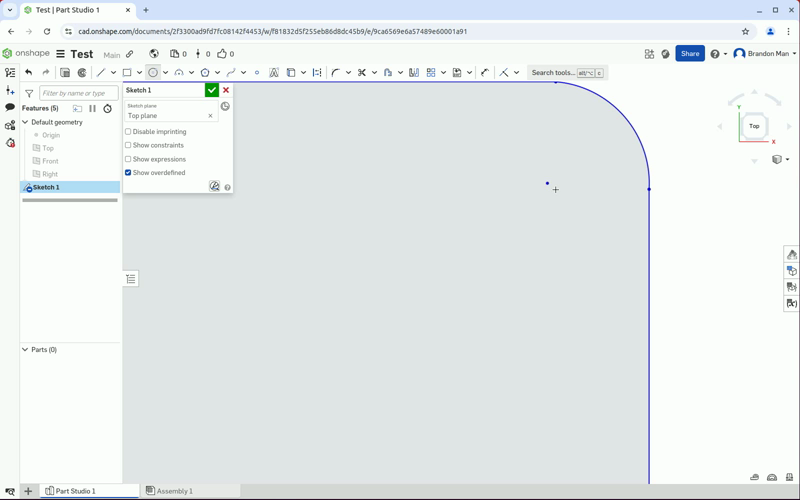
scroll(6)
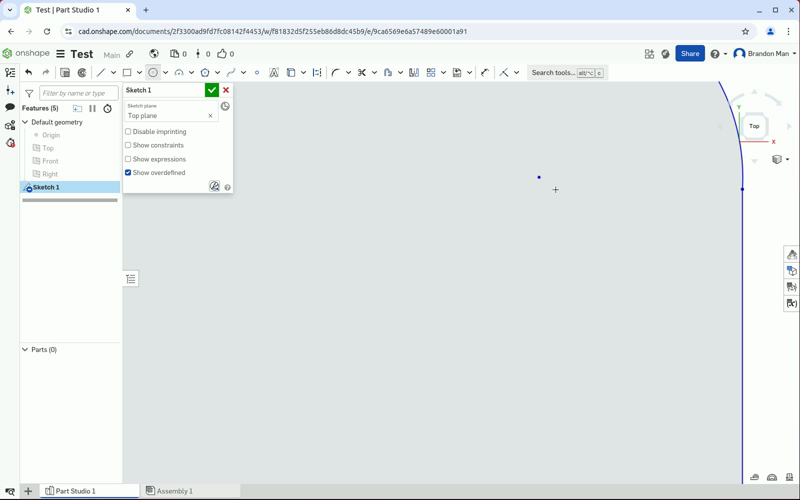
click(555, 189)
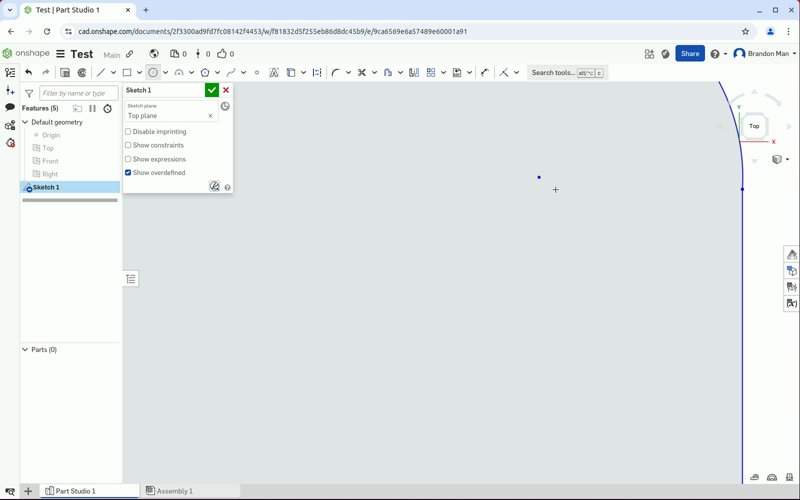
scroll(-6)
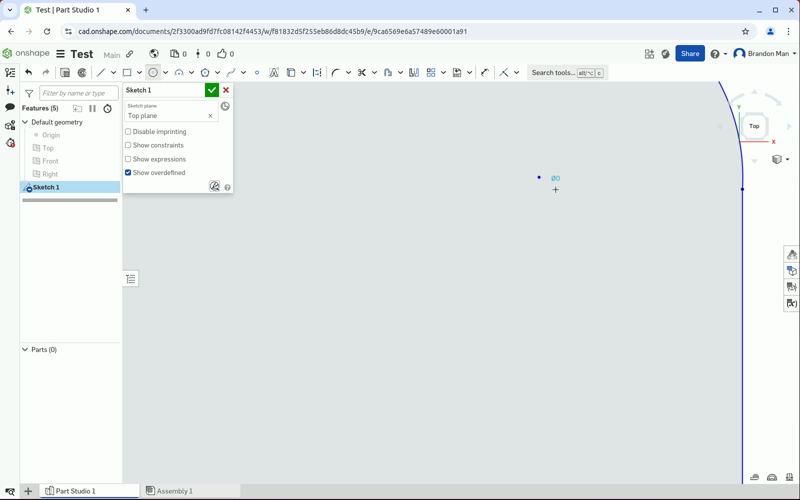
scroll(-6)
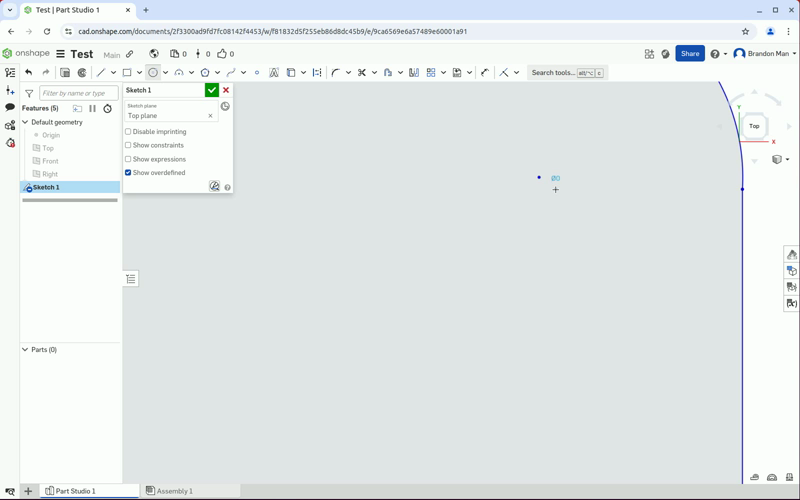
scroll(-6)
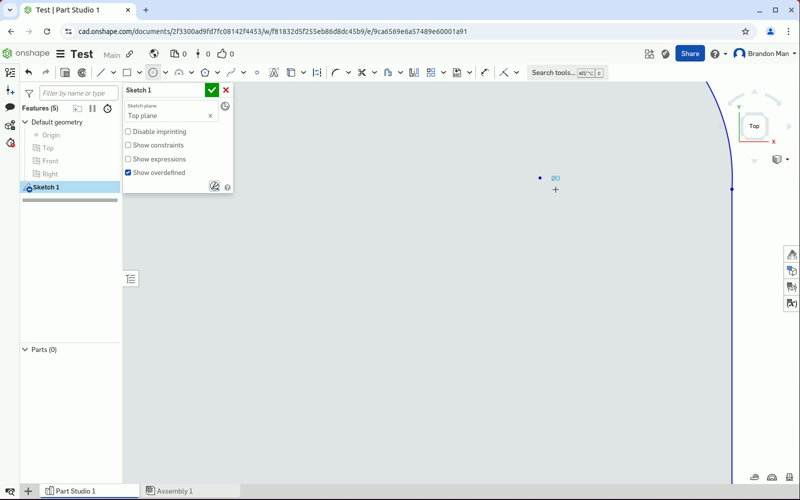
scroll(-6)
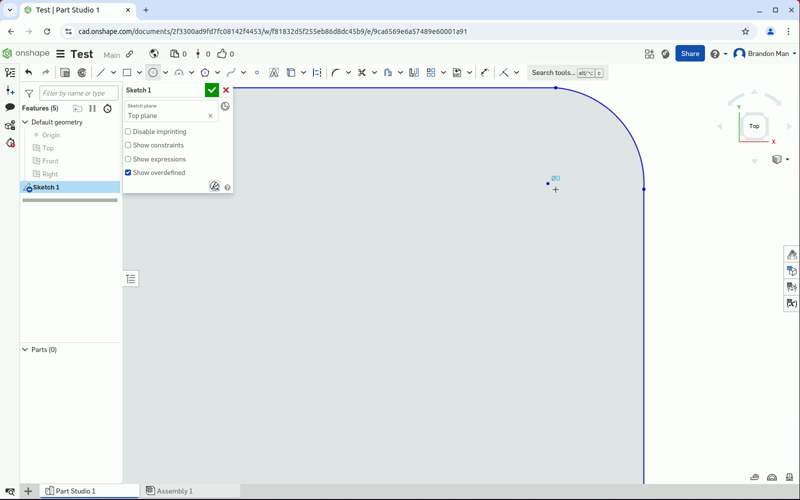
scroll(-6)
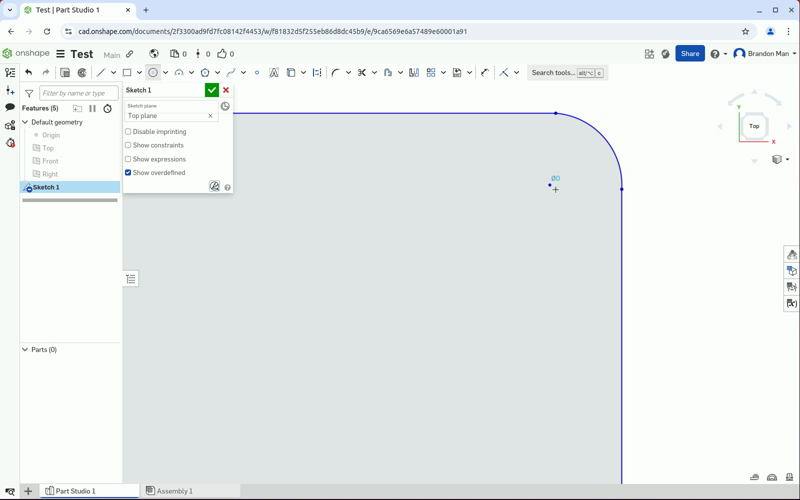
scroll(-6)
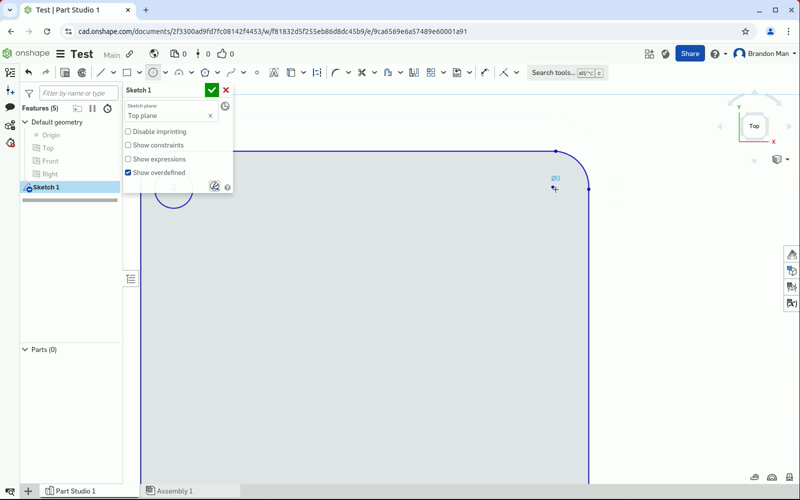
scroll(-6)
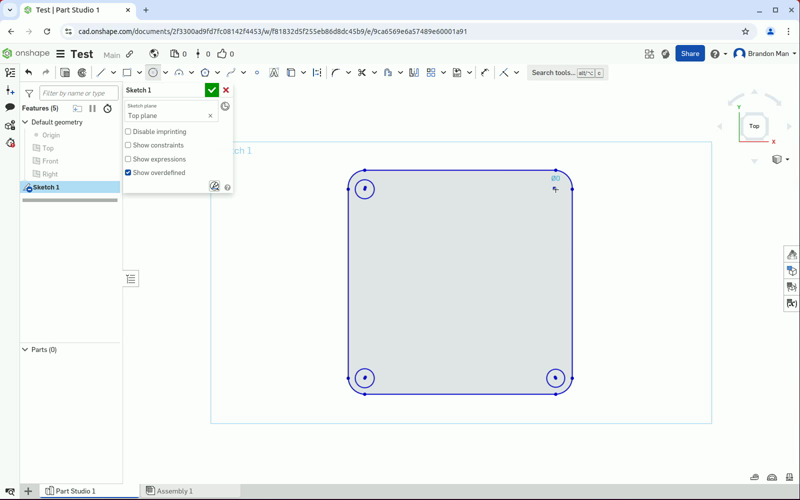
key_up(shift)
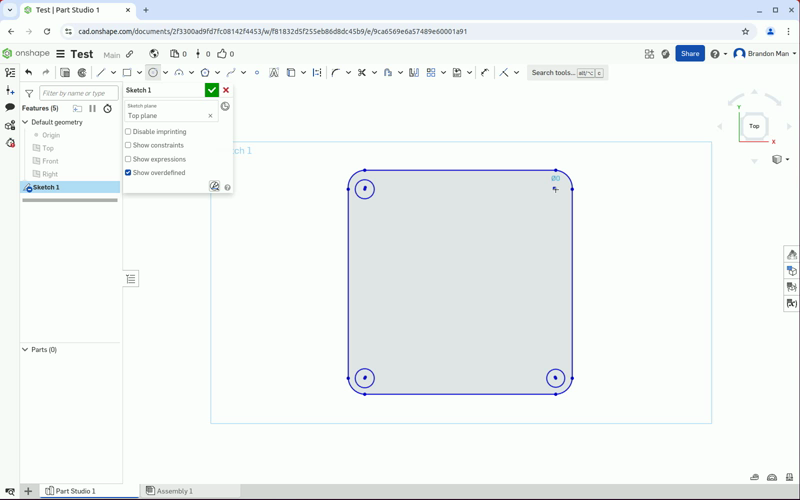
mouse_move(564, 189)
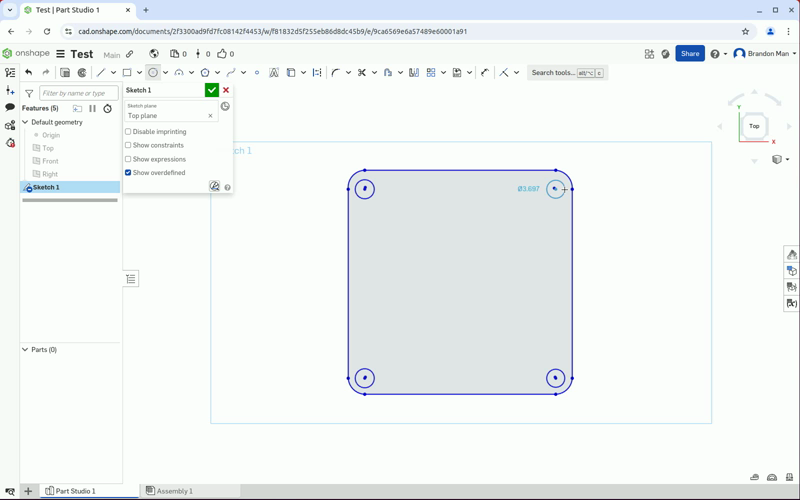
click(564, 189)
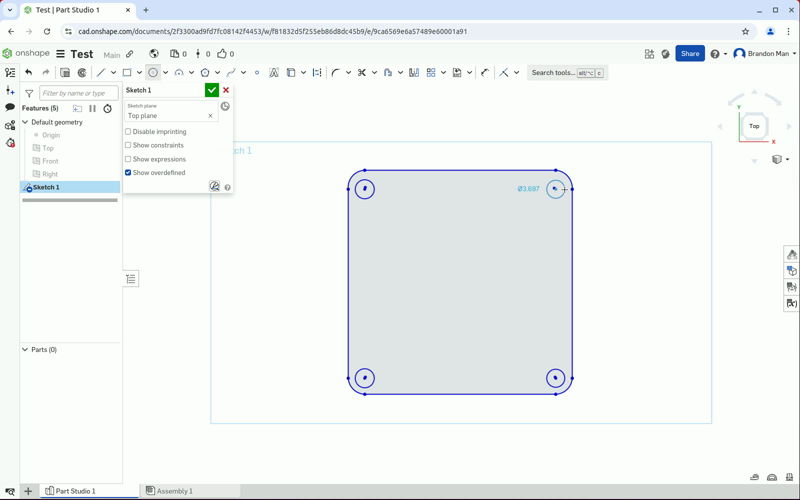
key(esc)
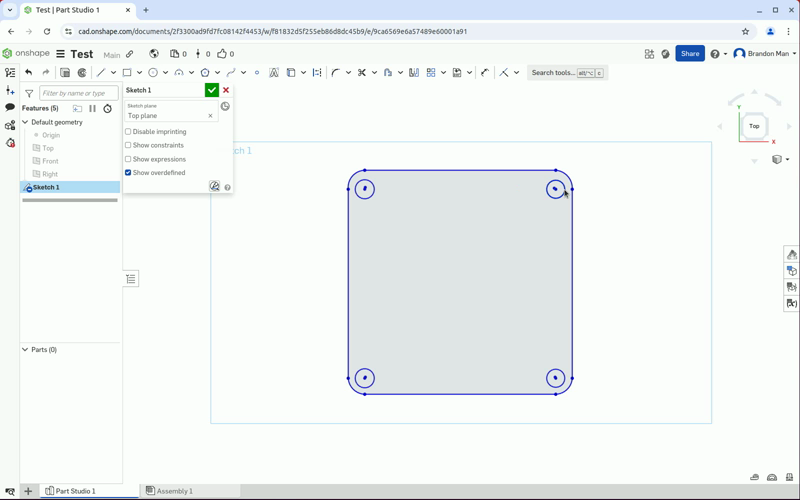
mouse_move(526, 249)
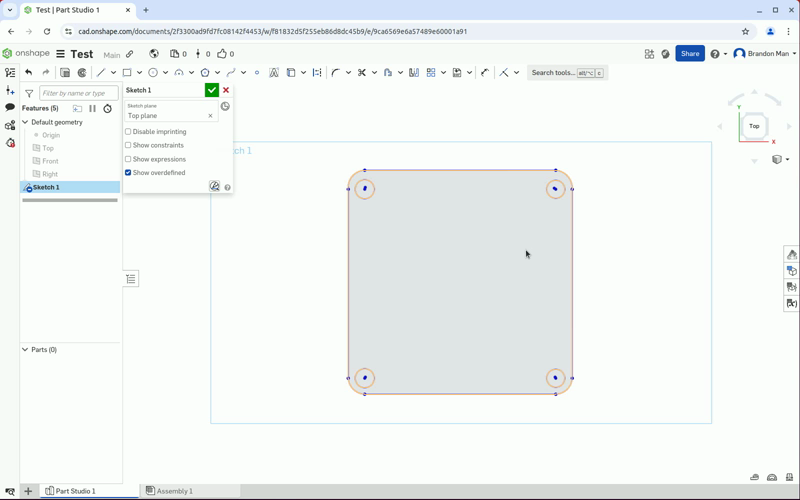
click(526, 249)
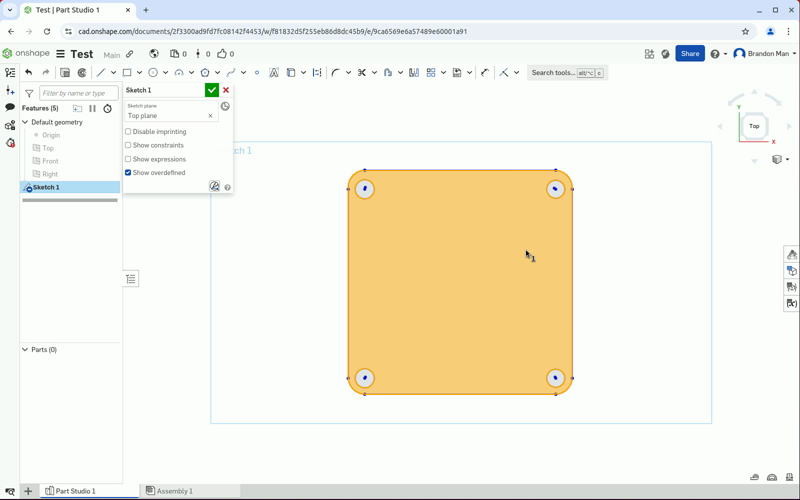
mouse_move(73, 352)
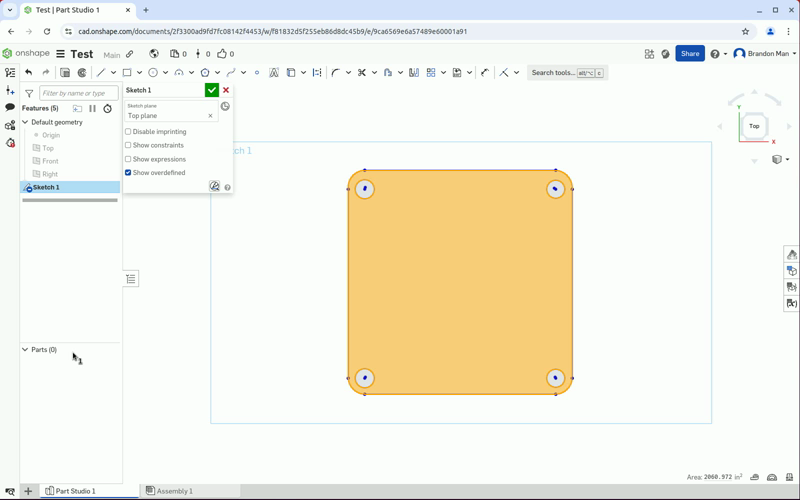
key(shift+y)
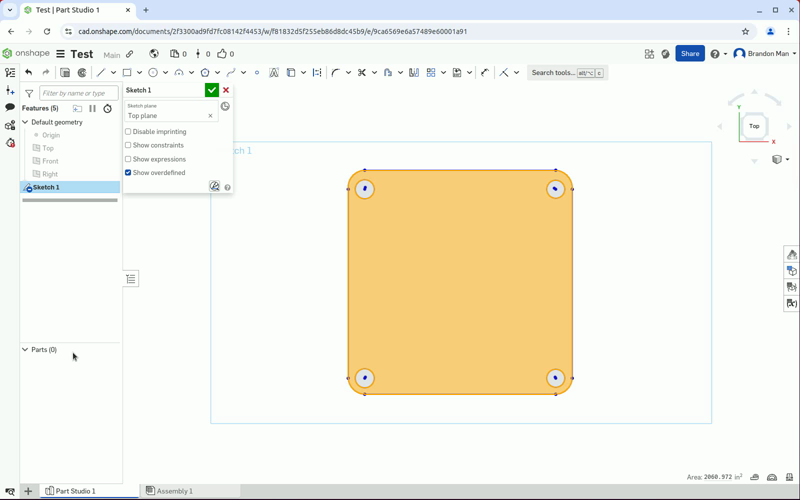
key(shift+e)
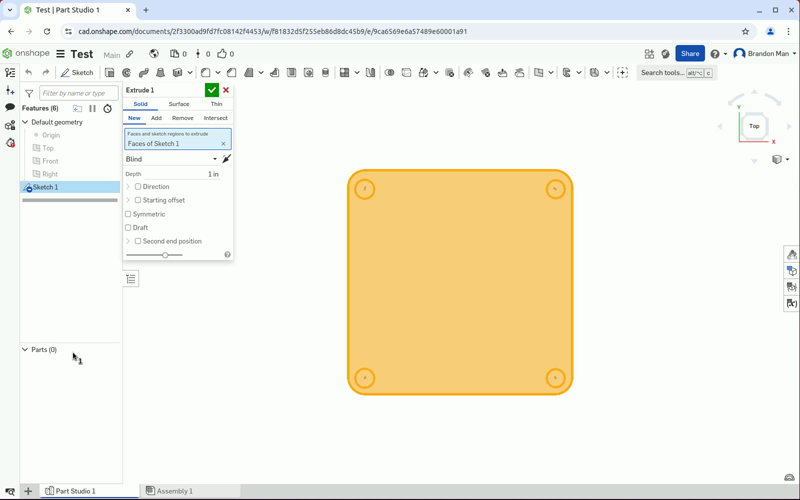
mouse_move(143, 106)
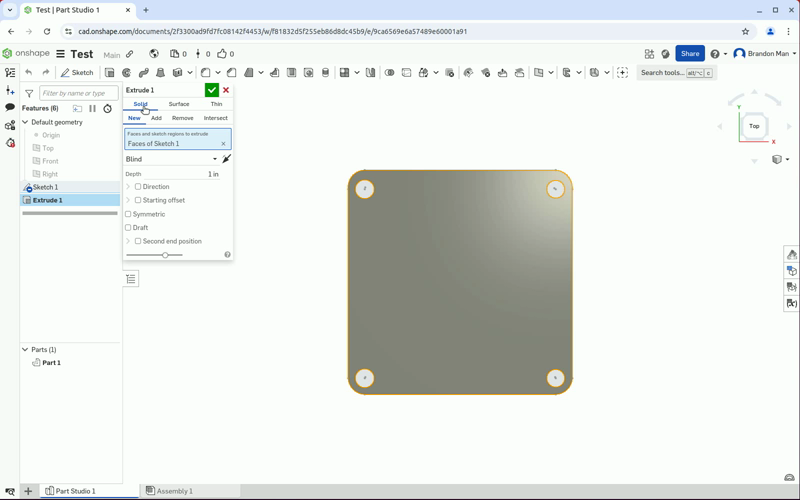
click(143, 106)
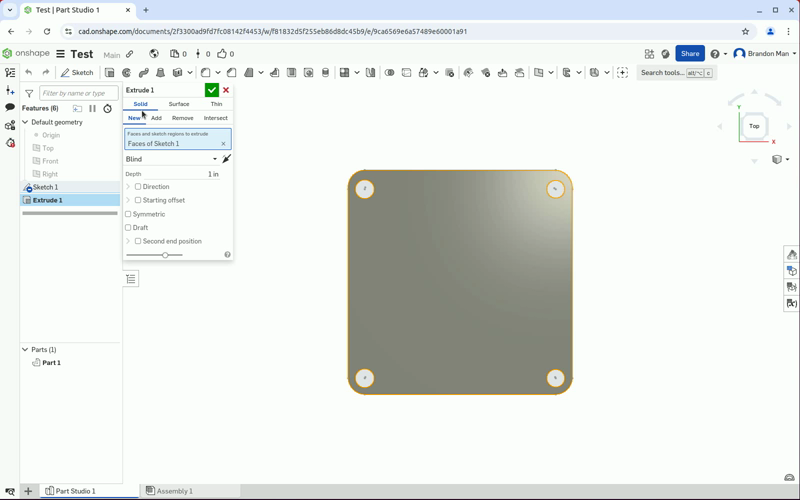
mouse_move(137, 120)
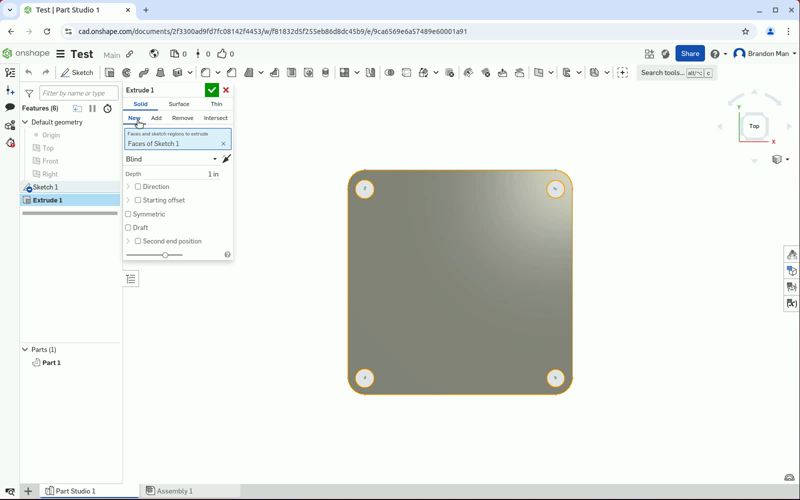
click(137, 120)
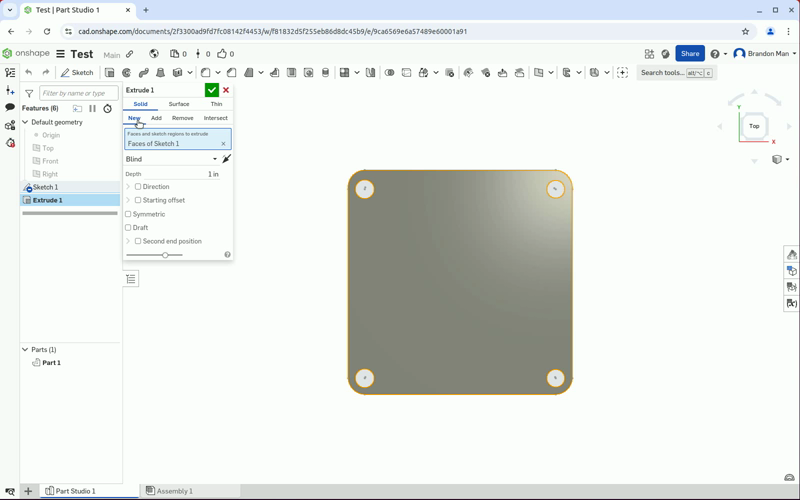
key(tab, 4)
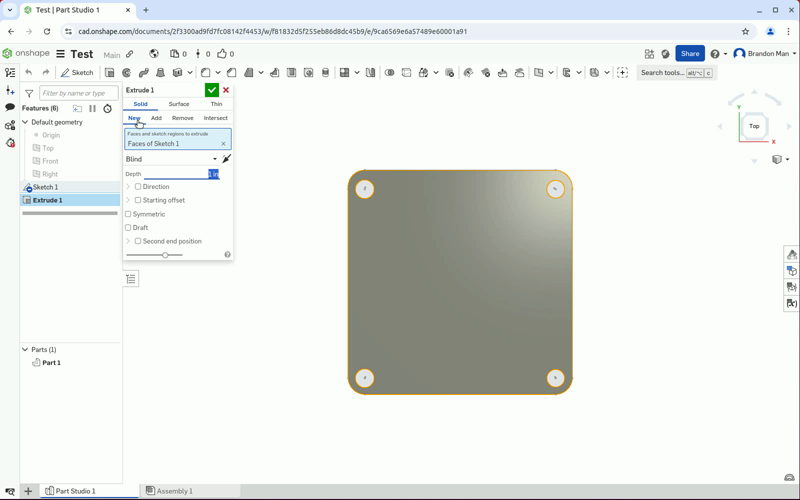
text(2.648)
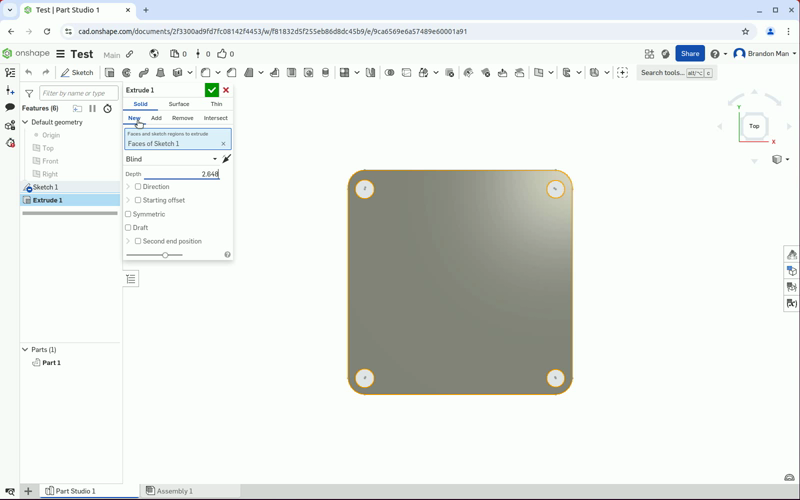
key(enter)
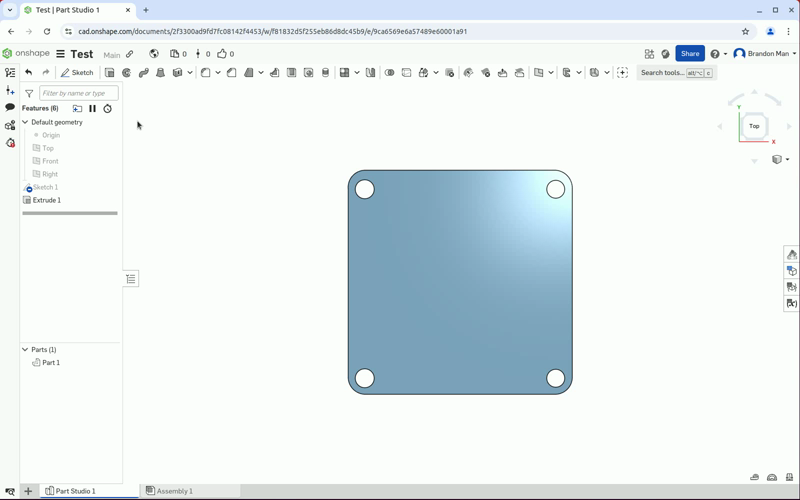
key(shift+h)
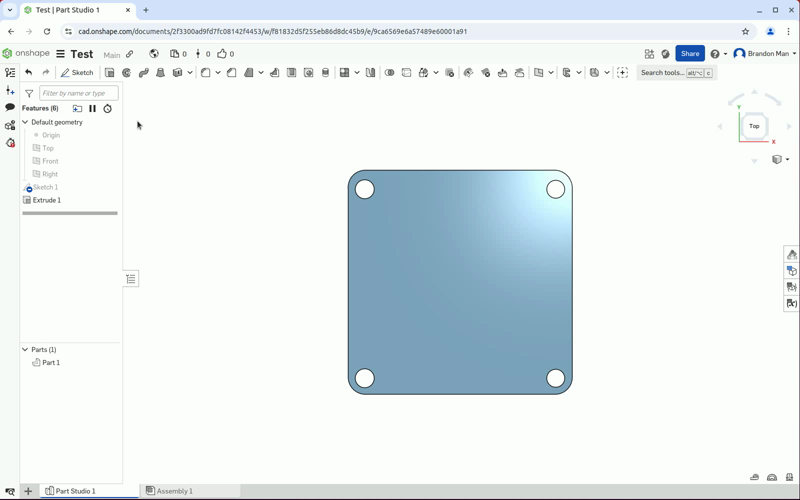
key(shift+h)
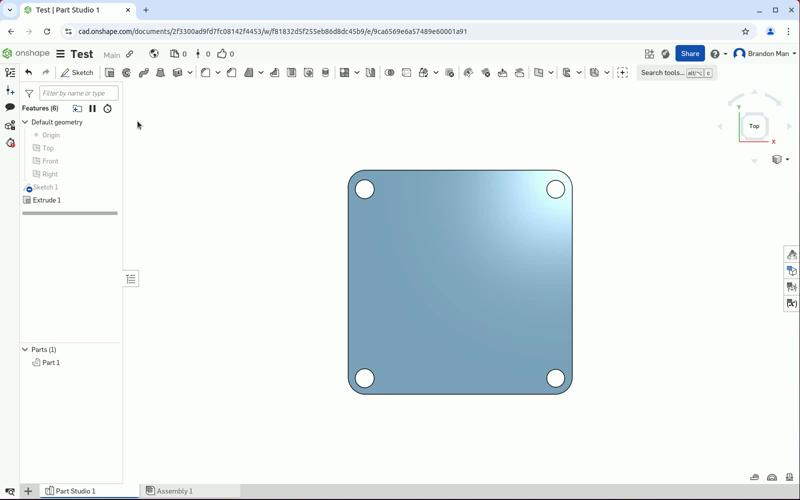
mouse_move(73, 189)
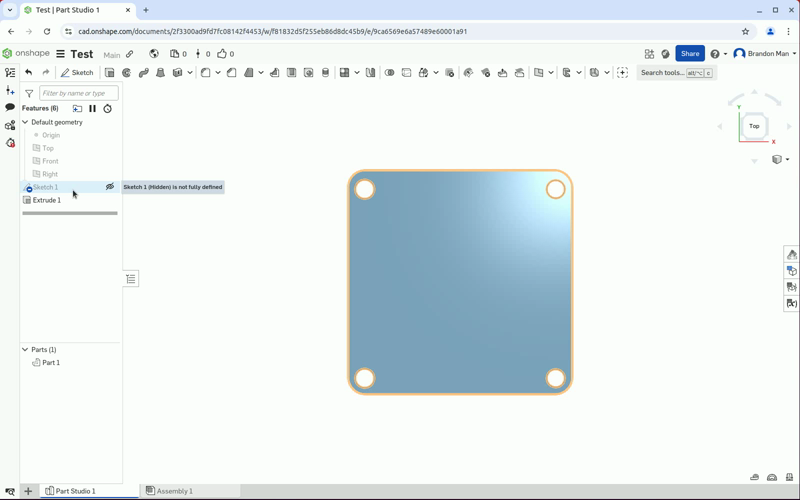
click(73, 189)
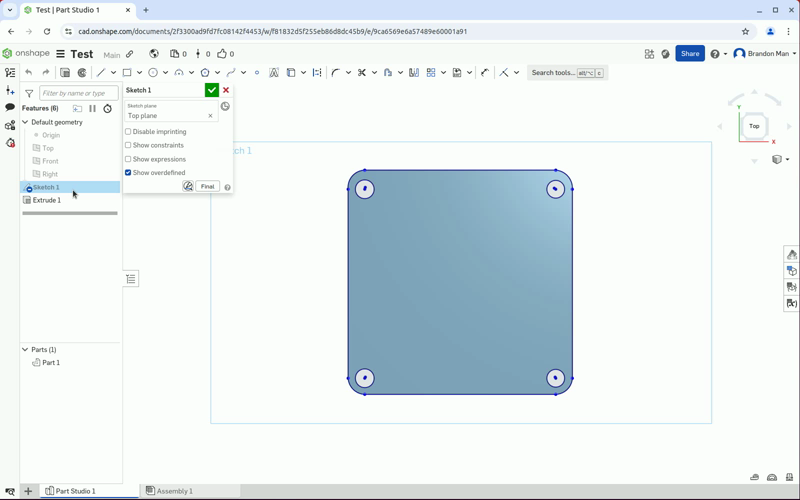
mouse_move(229, 92)
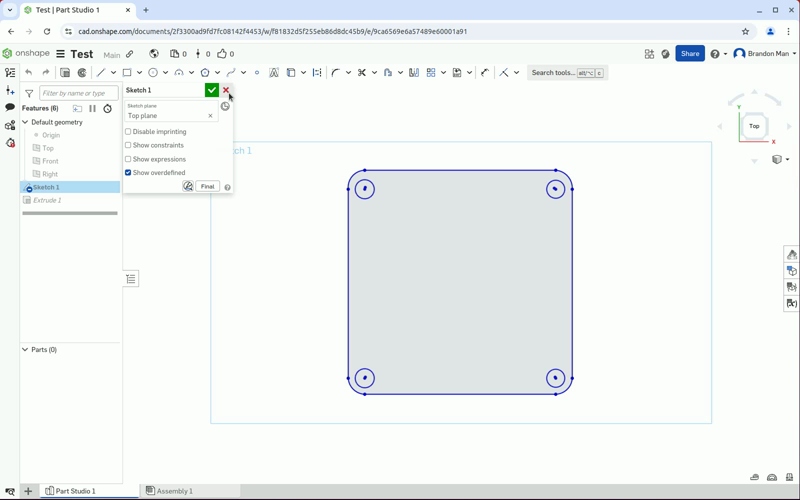
click(229, 92)
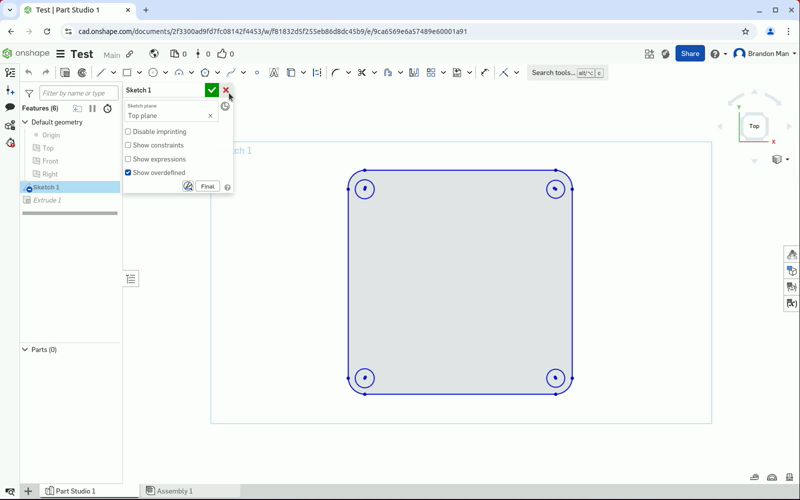
key(shift+s)
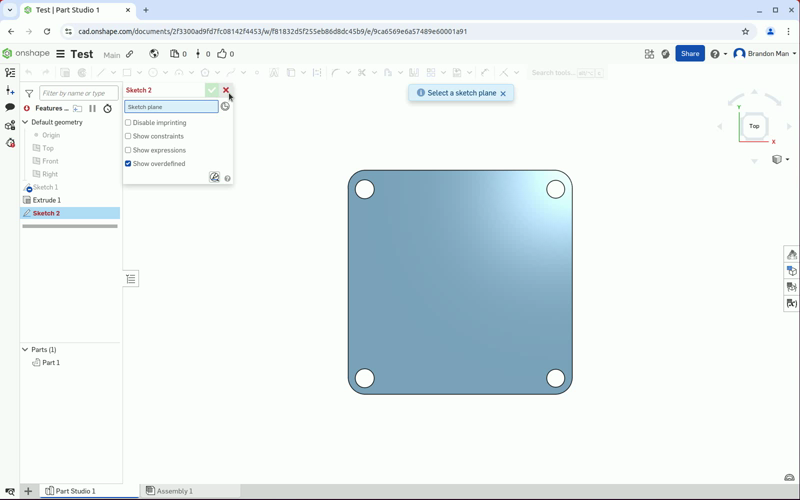
mouse_move(73, 150)
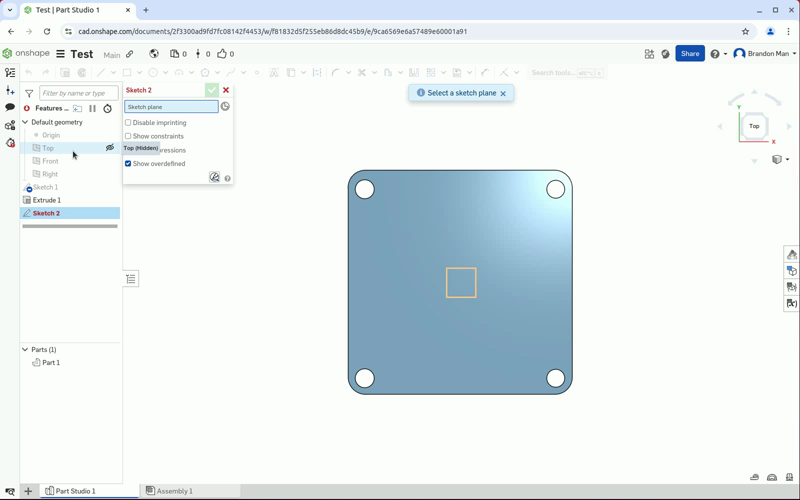
click(73, 150)
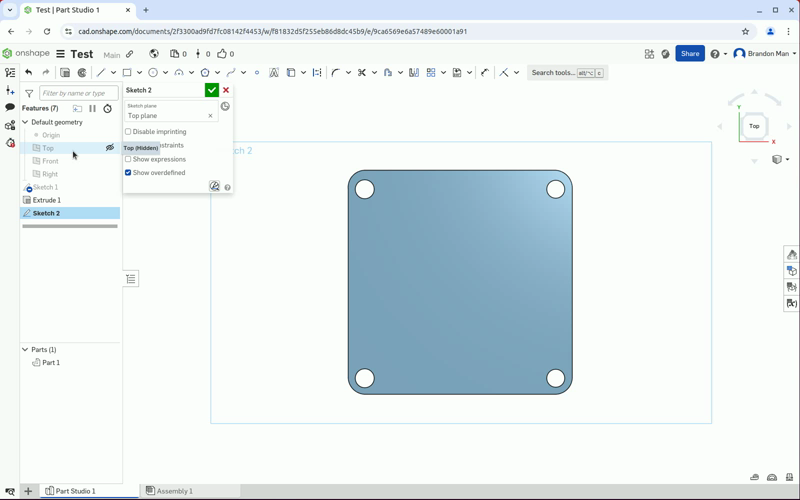
mouse_move(73, 352)
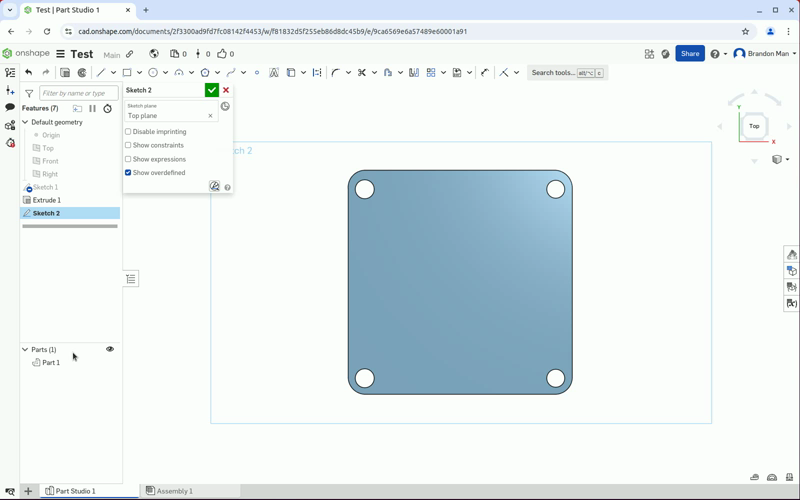
key(y)
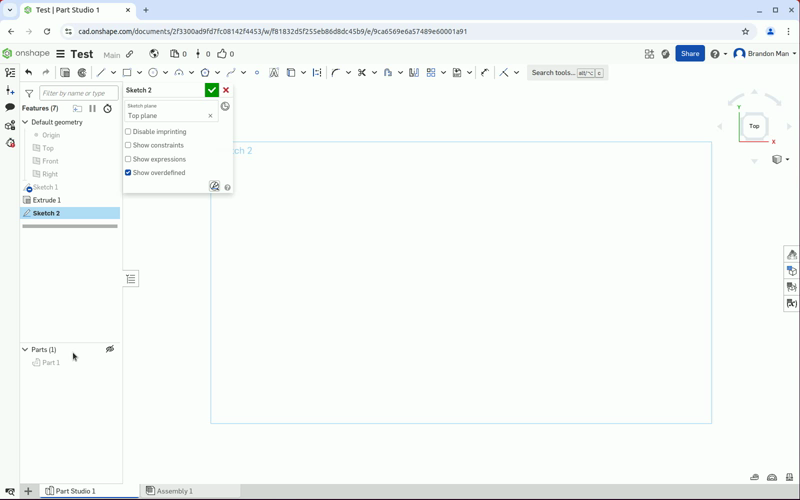
key(l)
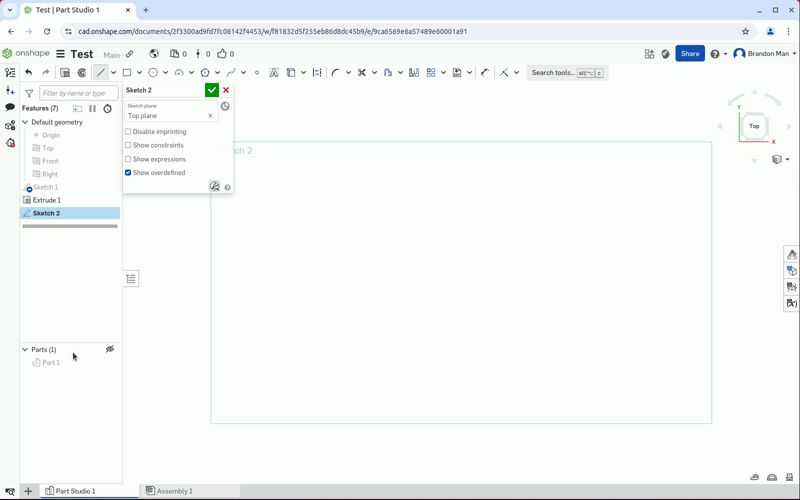
key_down(shift)
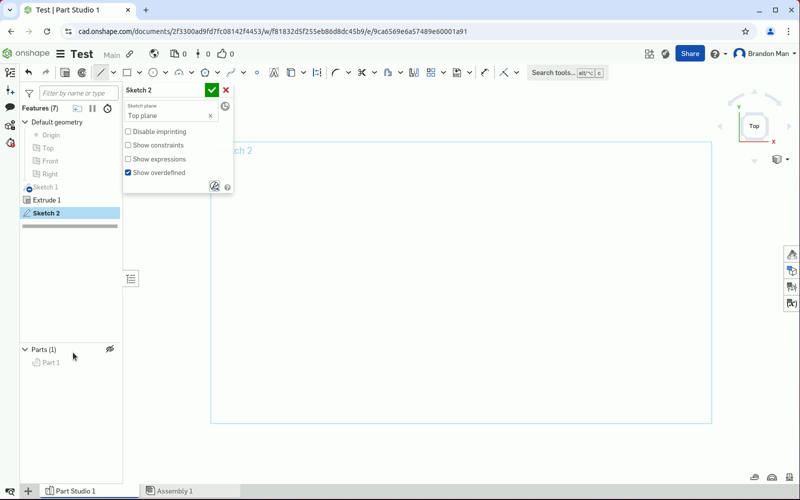
mouse_move(398, 363)
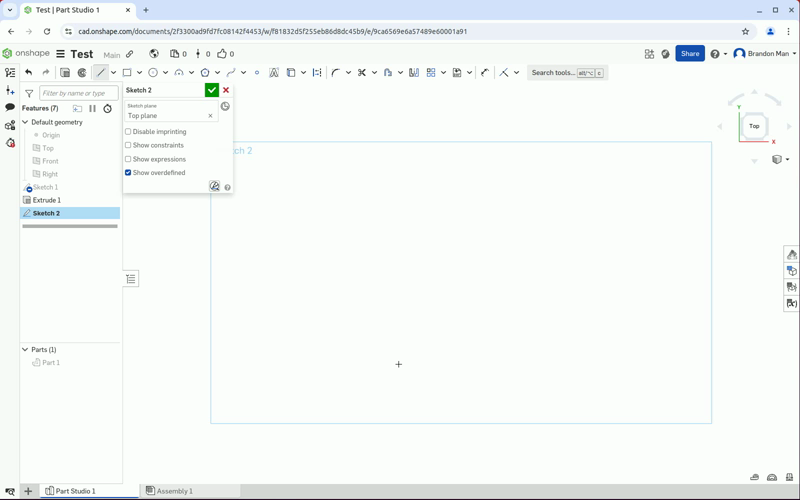
click(398, 363)
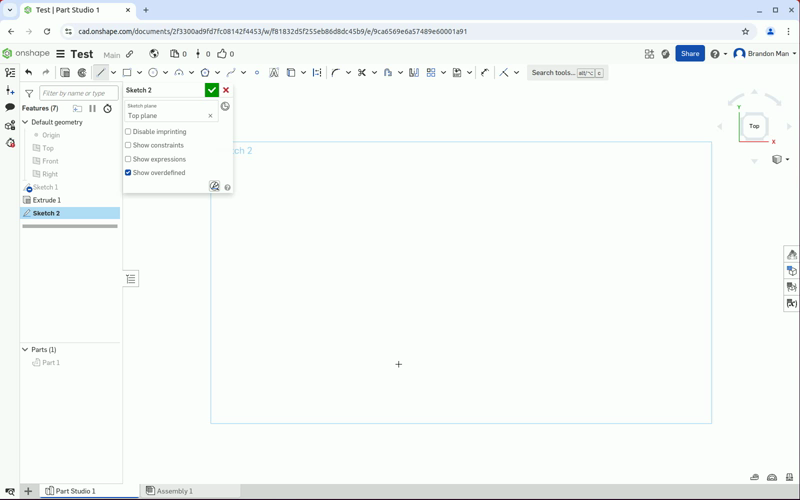
key_up(shift)
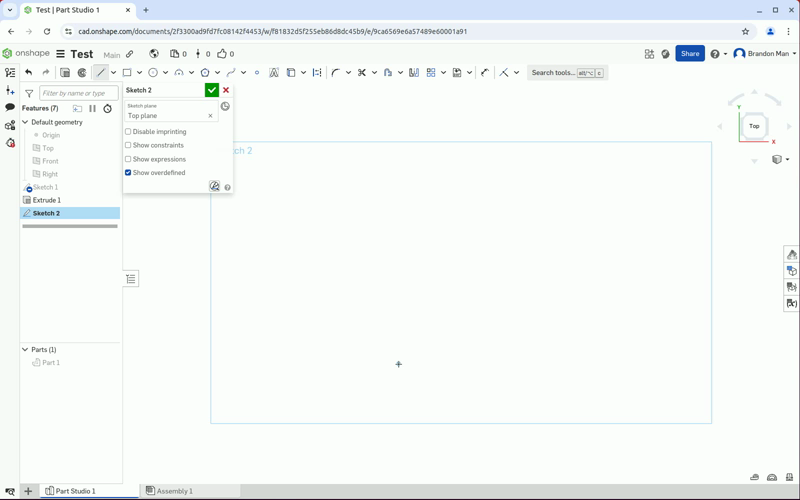
key_down(shift)
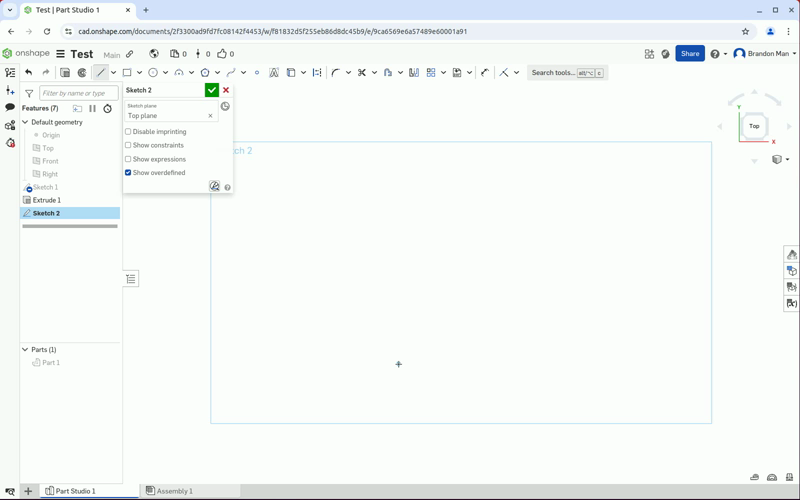
mouse_move(523, 363)
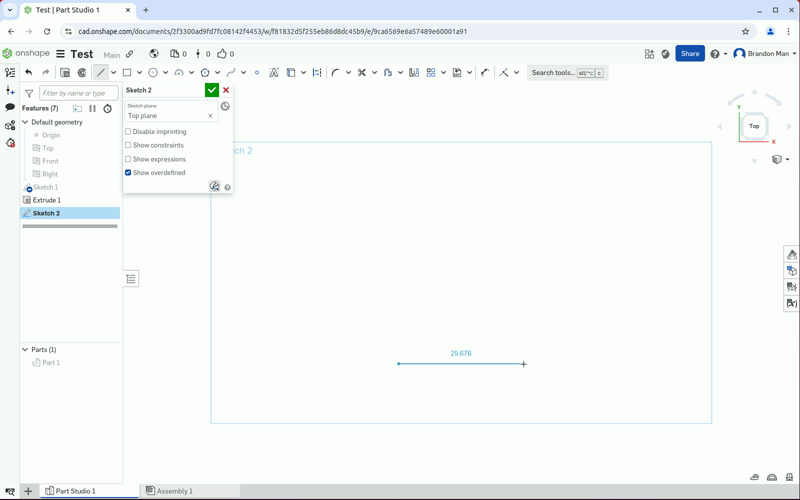
click(523, 363)
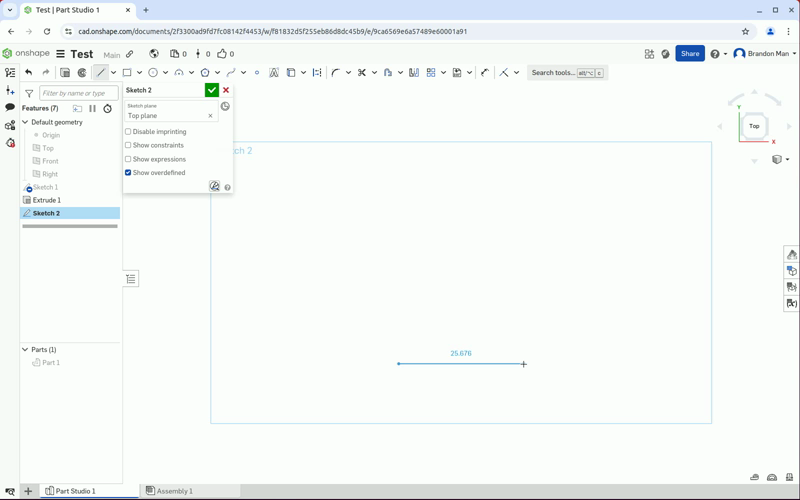
key_up(shift)
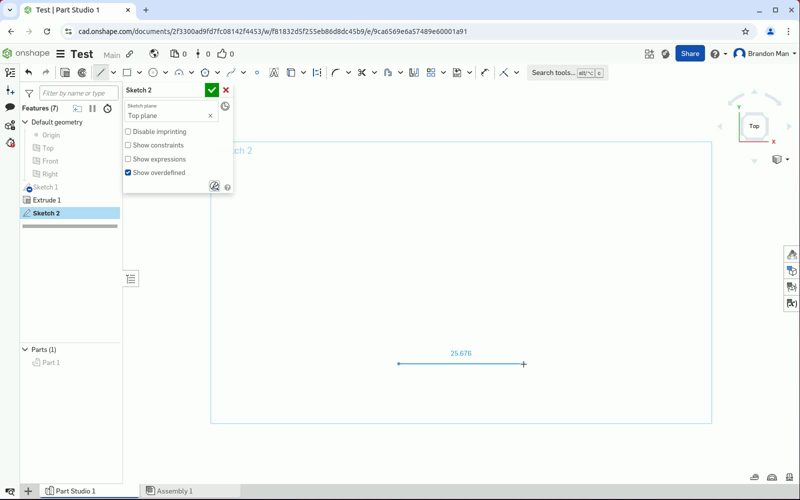
key_down(shift)
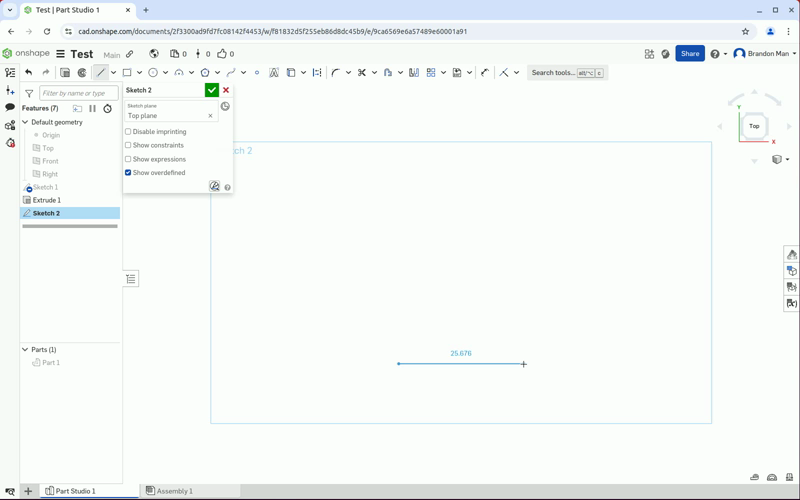
mouse_move(523, 201)
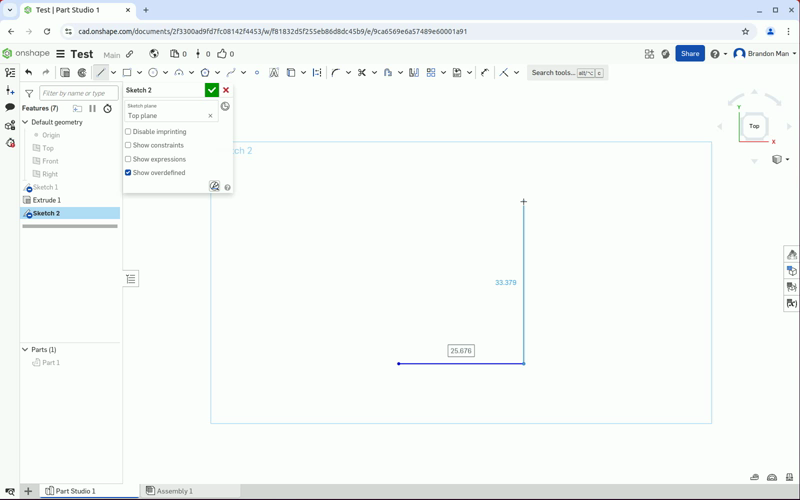
click(523, 201)
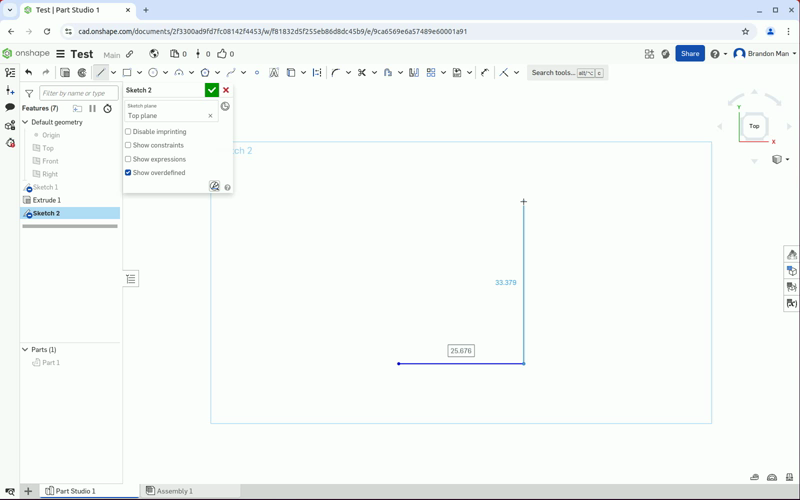
key_up(shift)
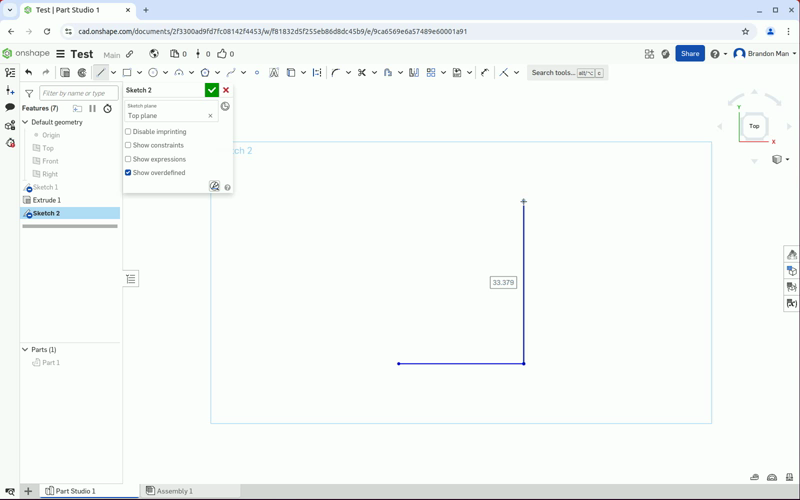
key_down(shift)
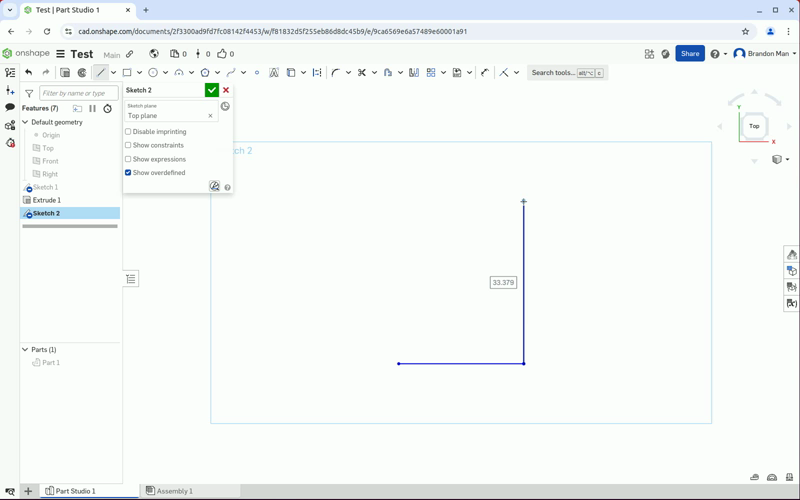
mouse_move(398, 201)
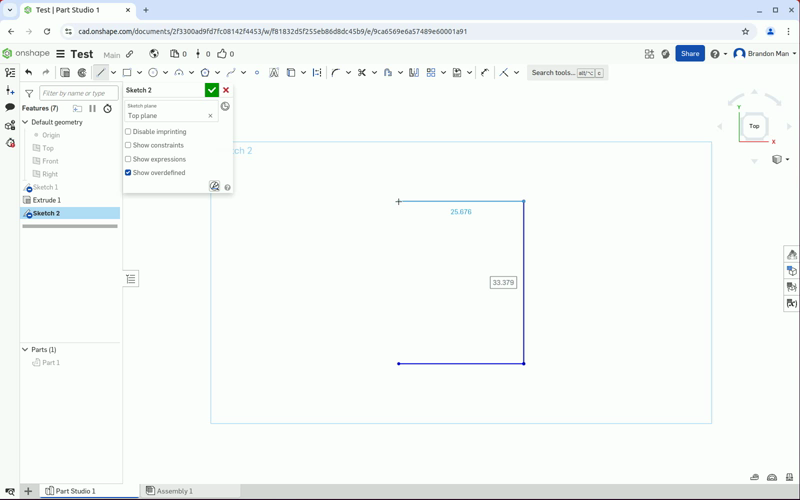
click(398, 201)
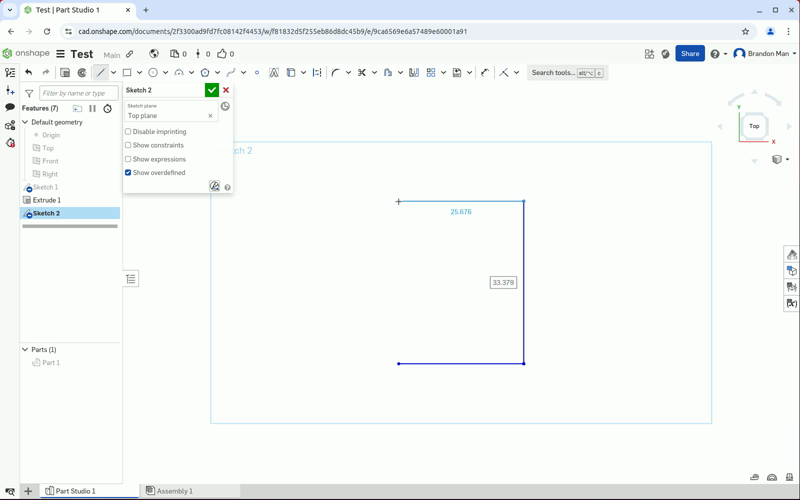
key_up(shift)
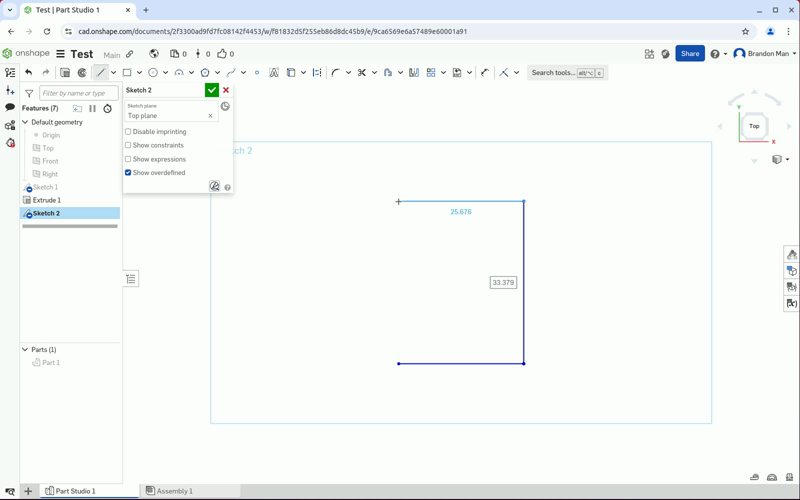
key_down(shift)
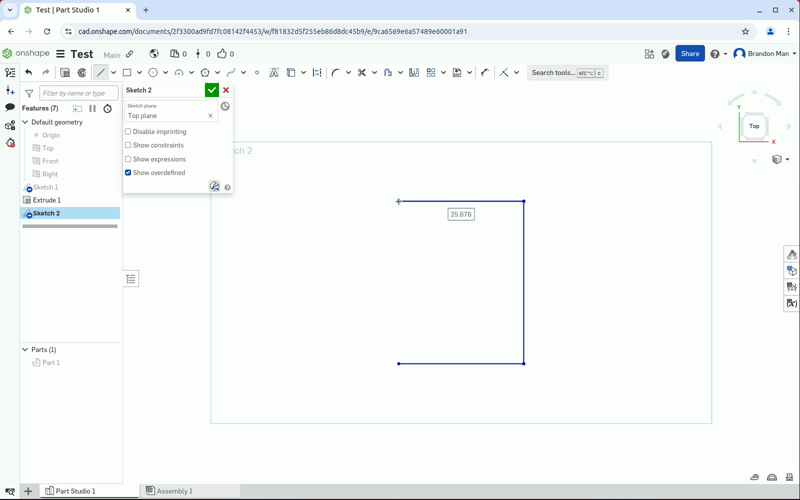
mouse_move(398, 363)
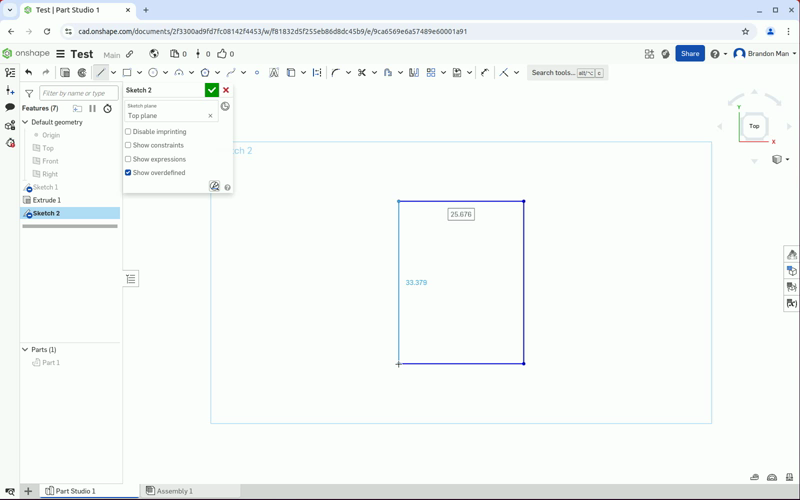
key_up(shift)
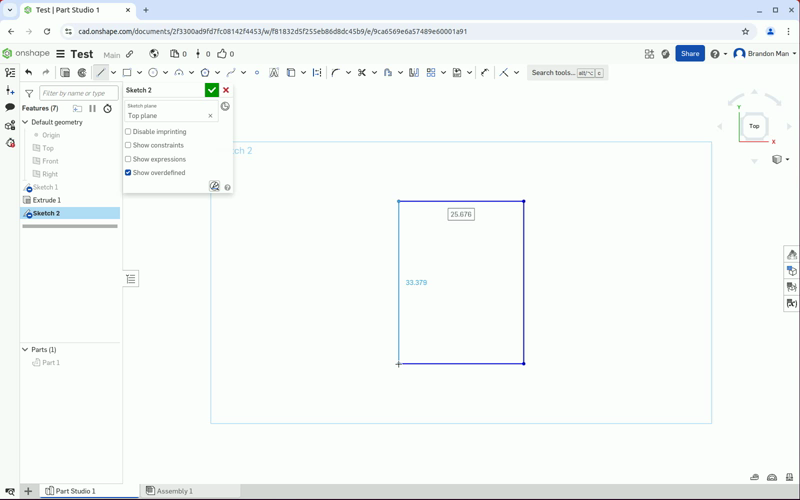
click(398, 363)
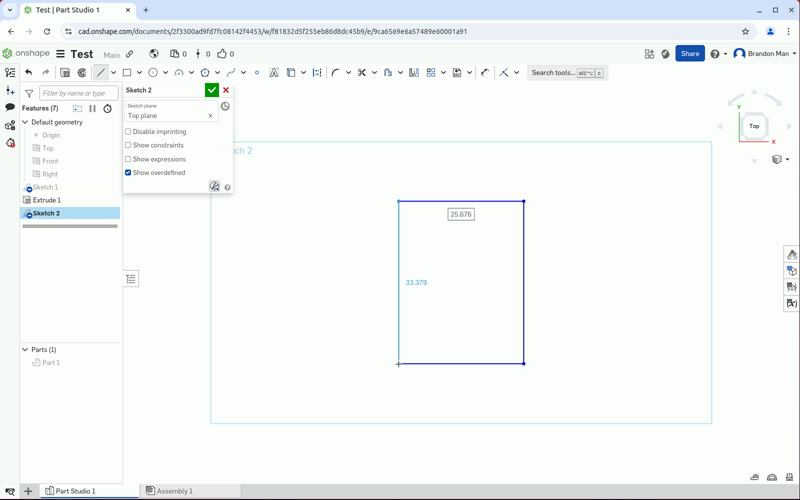
key(esc)
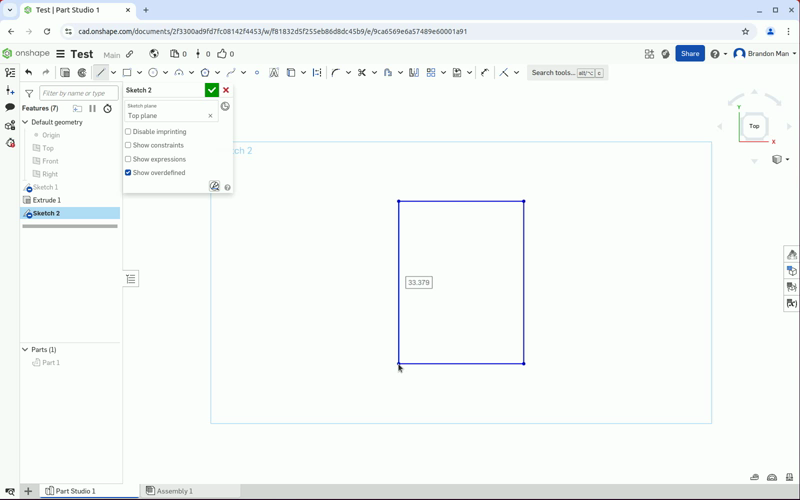
mouse_move(453, 215)
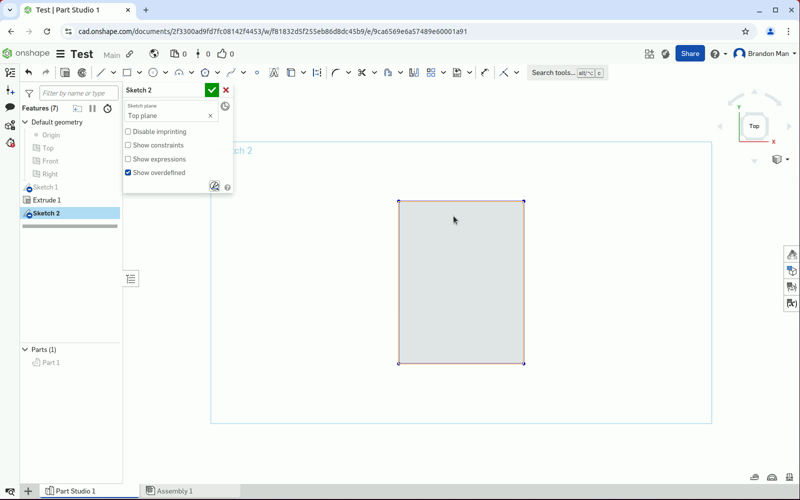
click(453, 215)
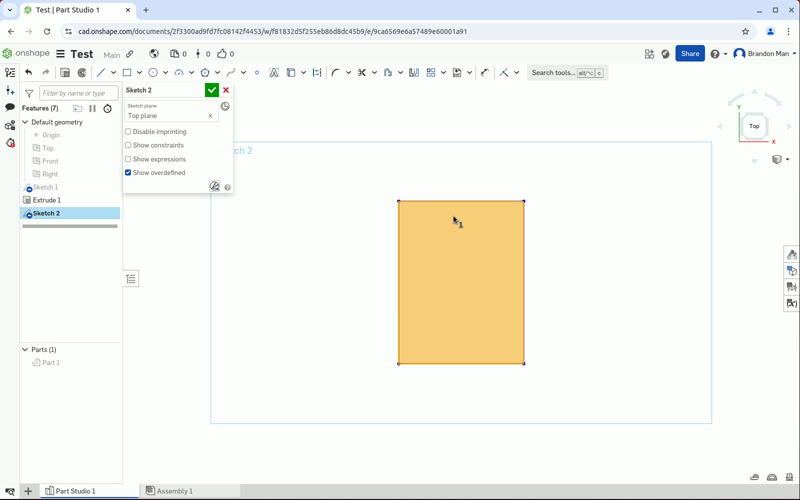
mouse_move(73, 352)
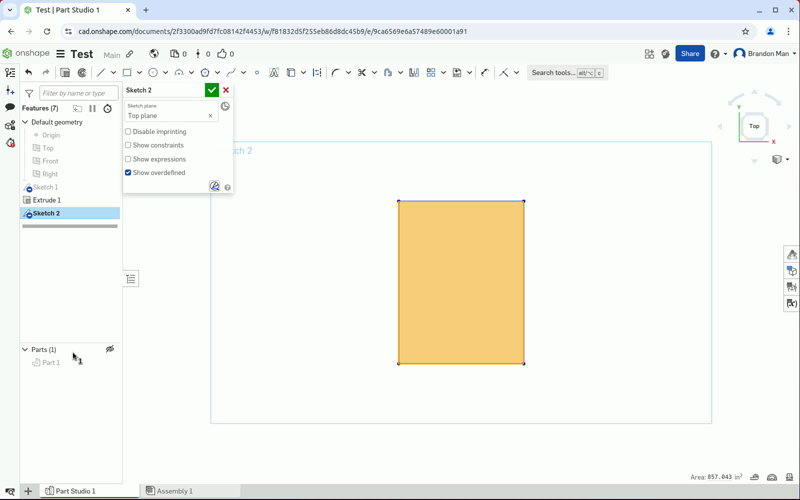
key(shift+y)
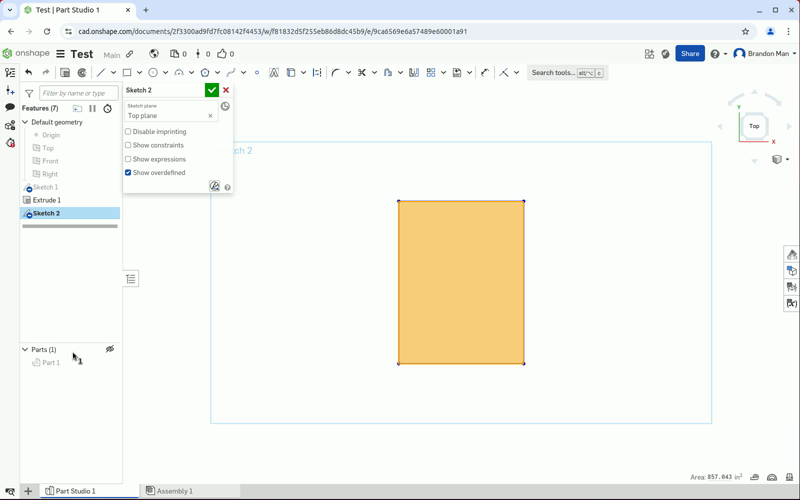
key(shift+e)
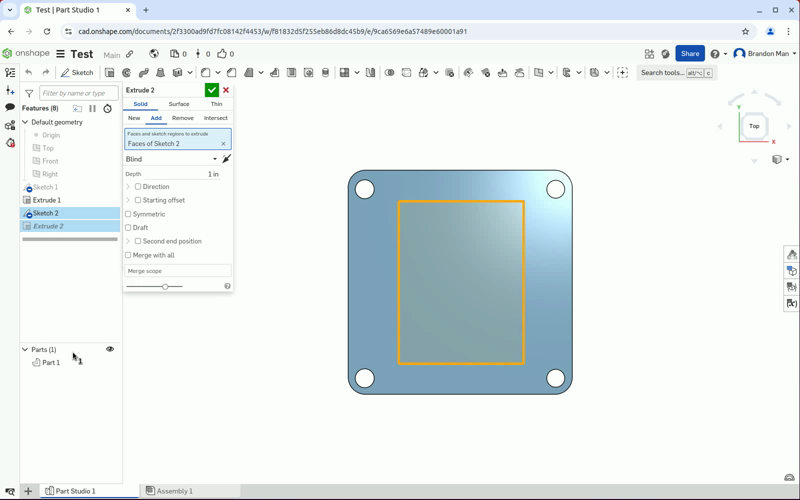
mouse_move(143, 106)
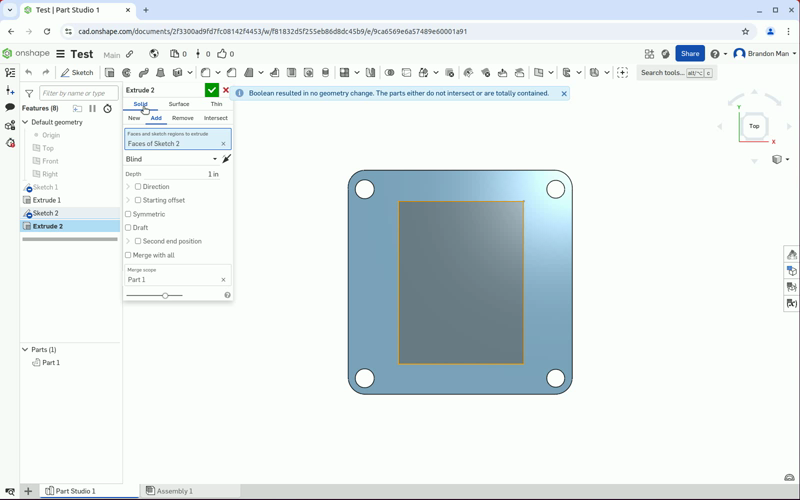
click(143, 106)
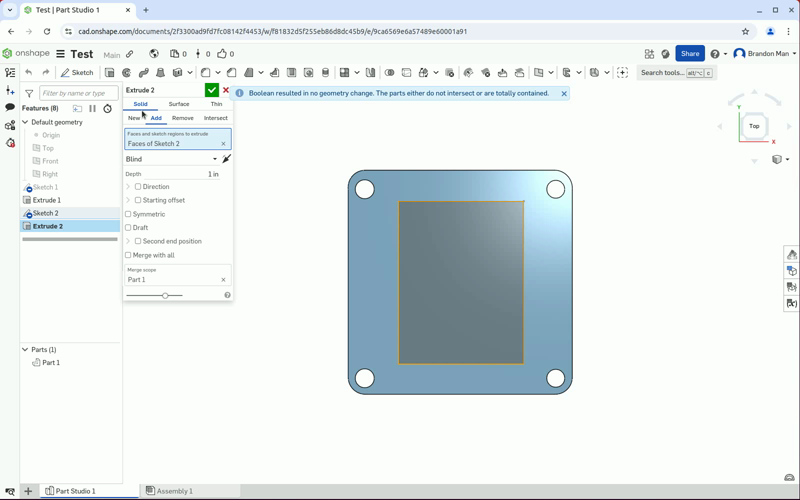
mouse_move(137, 120)
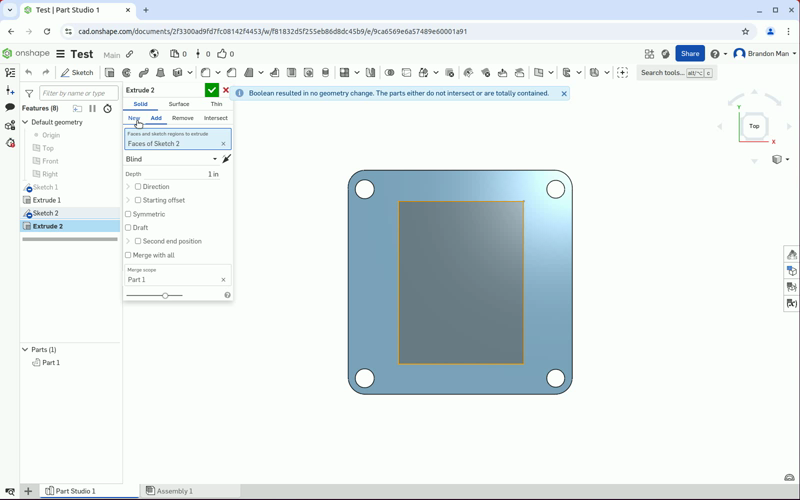
click(137, 120)
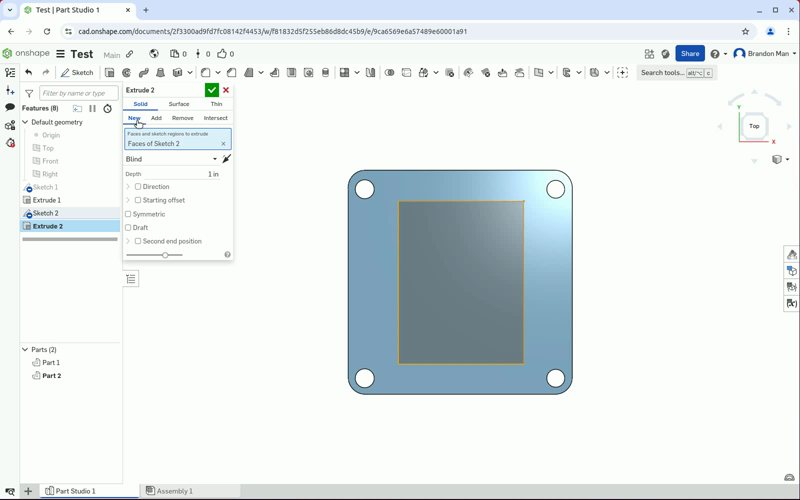
key(tab, 4)
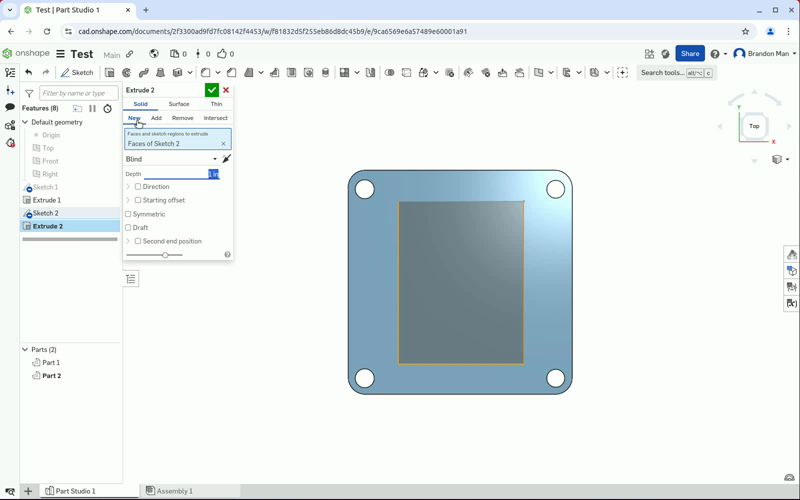
text(6.499)
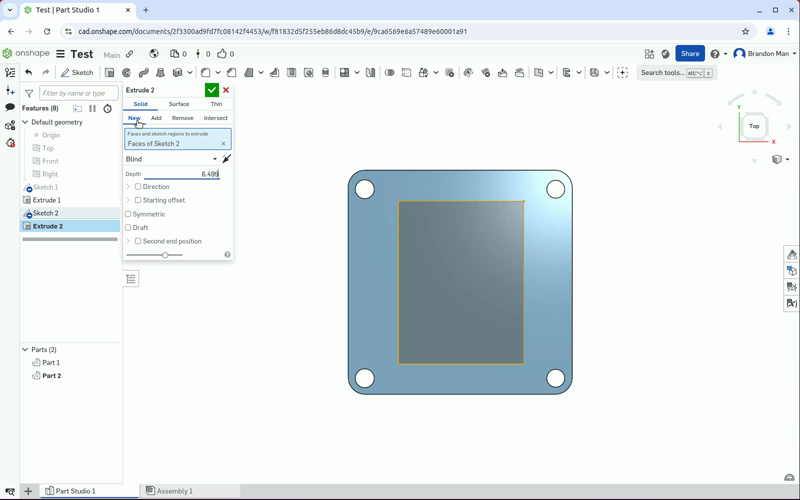
key(enter)
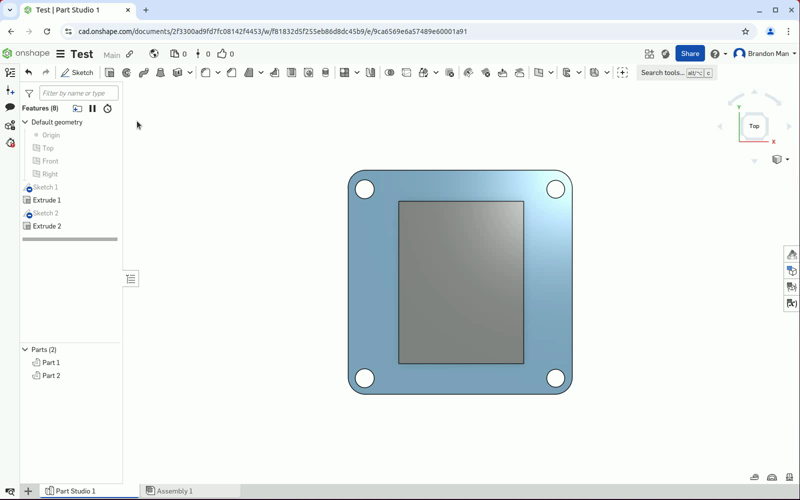
key(shift+h)
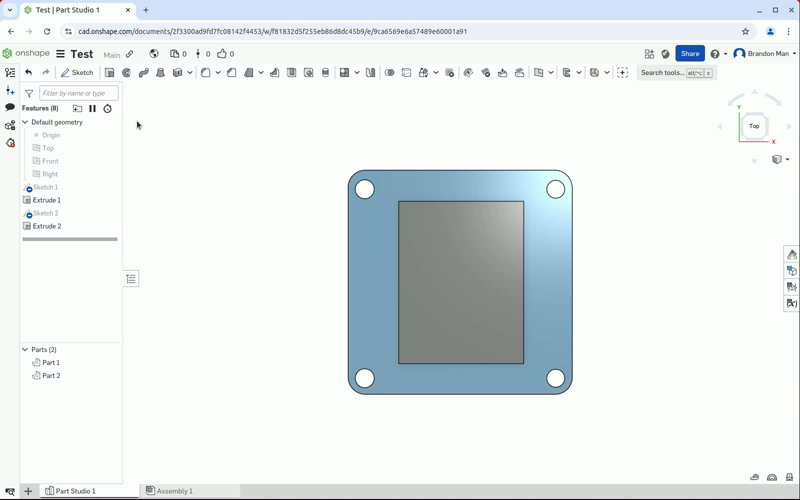
key(shift+h)
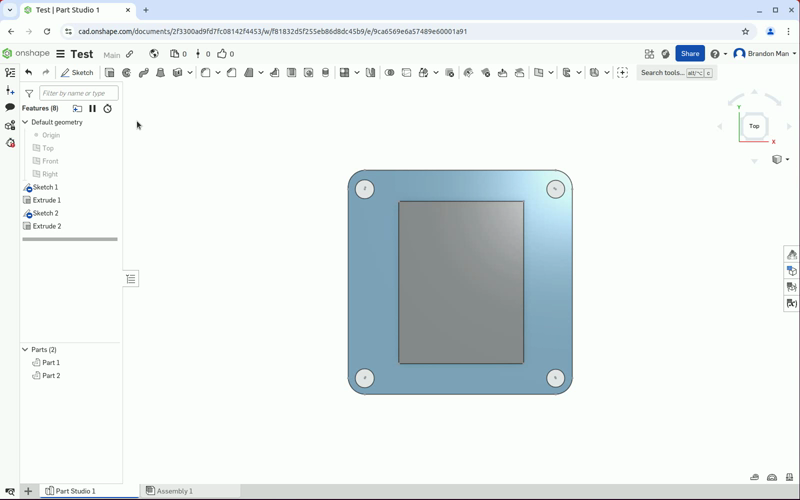
key(shift+7)
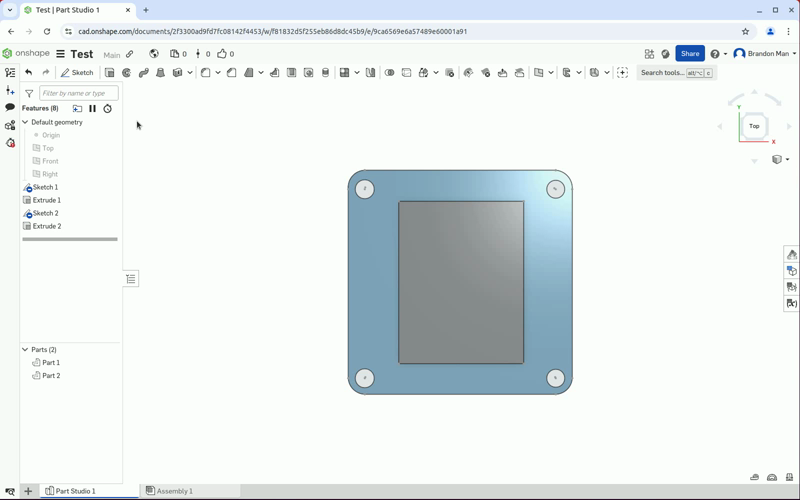
key(up, 3)
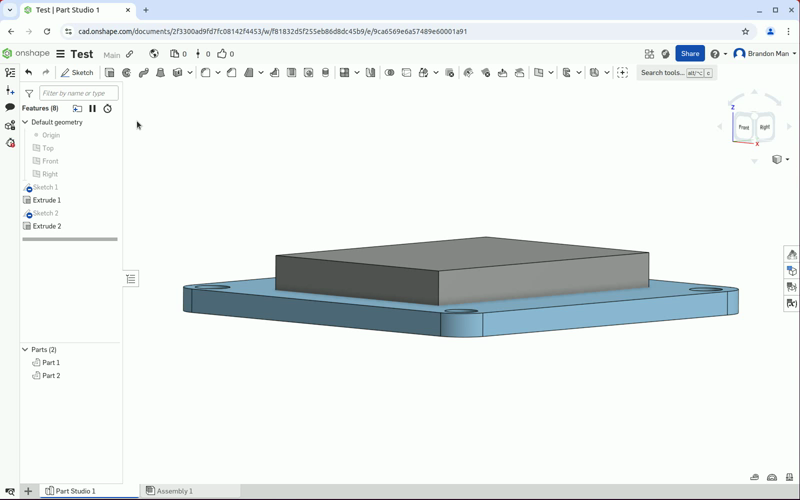
key(left, 3)
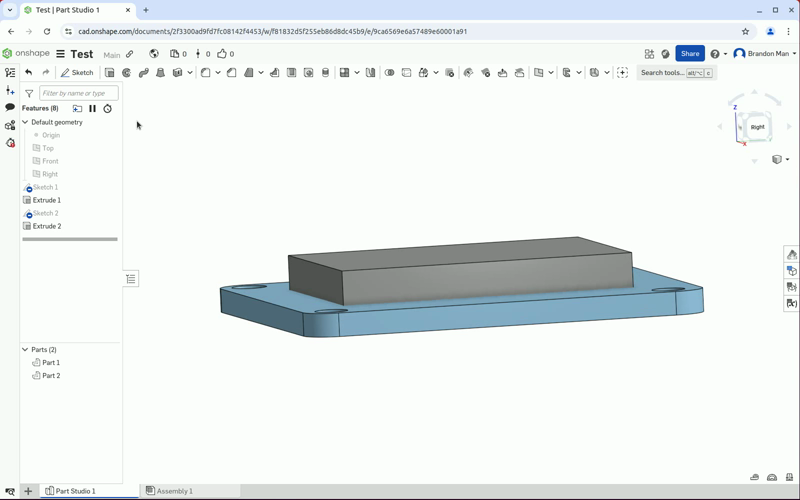
key(right, 3)
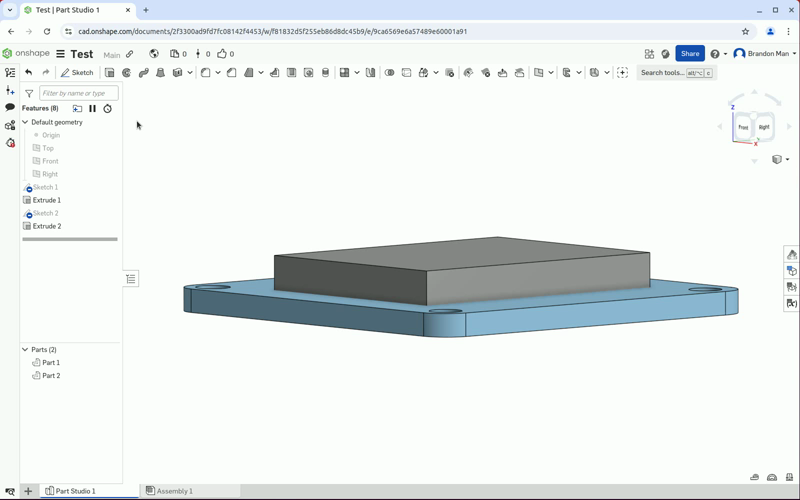
key(down, 3)
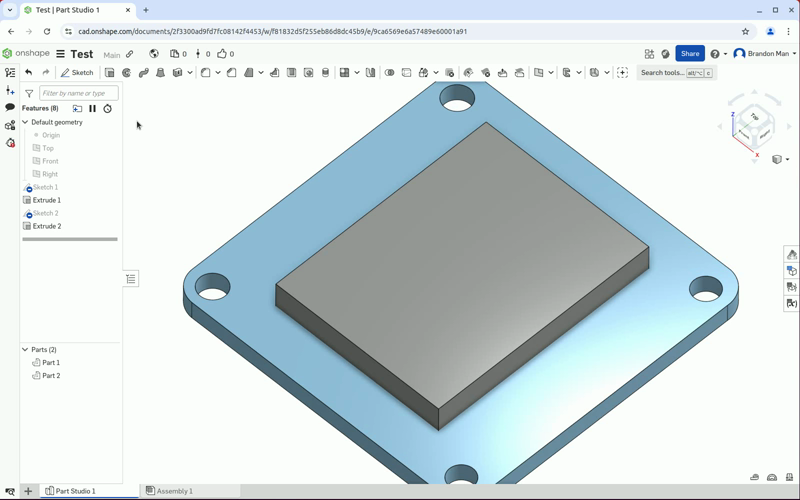
mouse_move(73, 189)
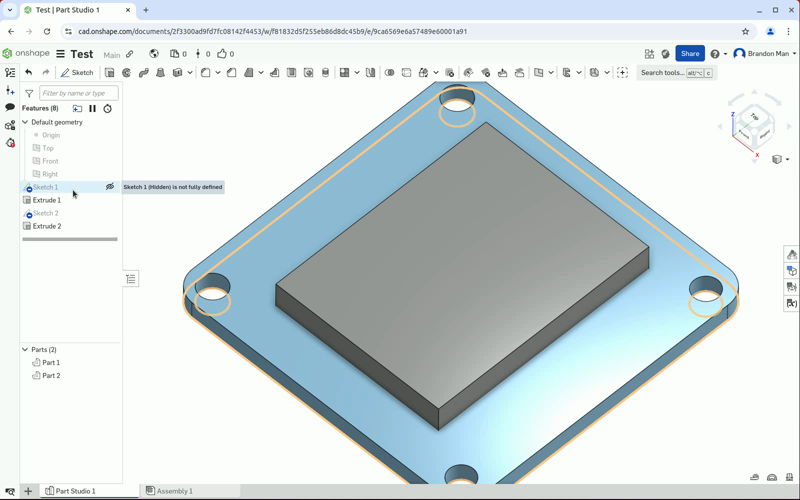
click(73, 189)